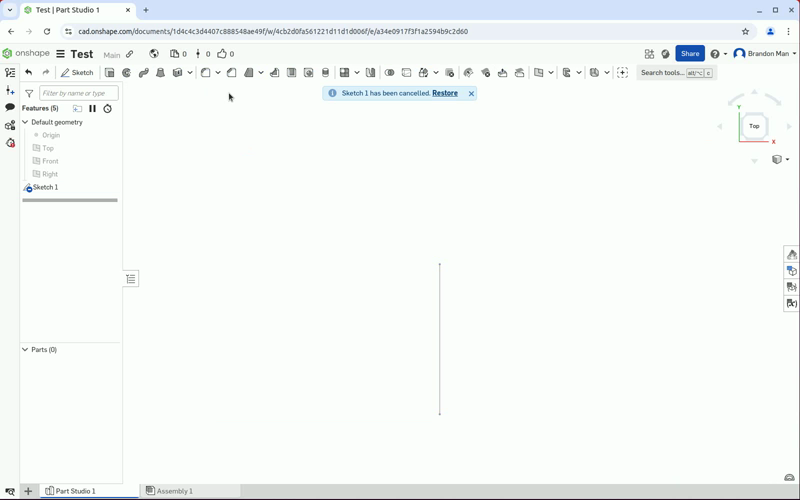
key(shift+h)
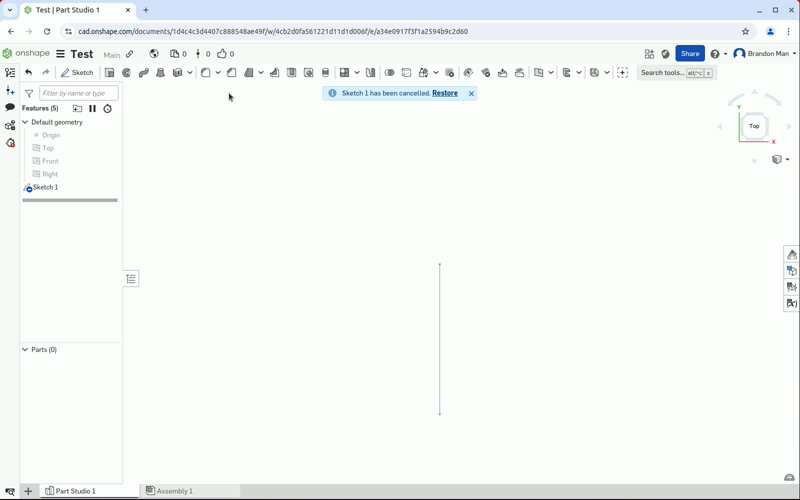
key(shift+s)
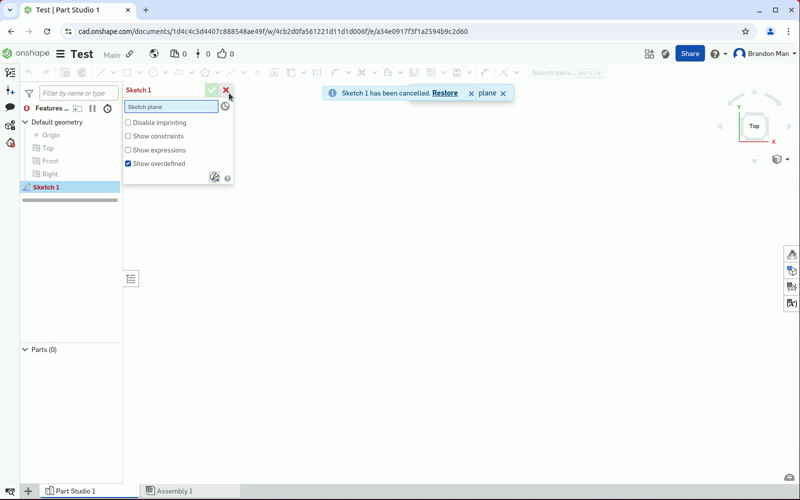
mouse_move(73, 150)
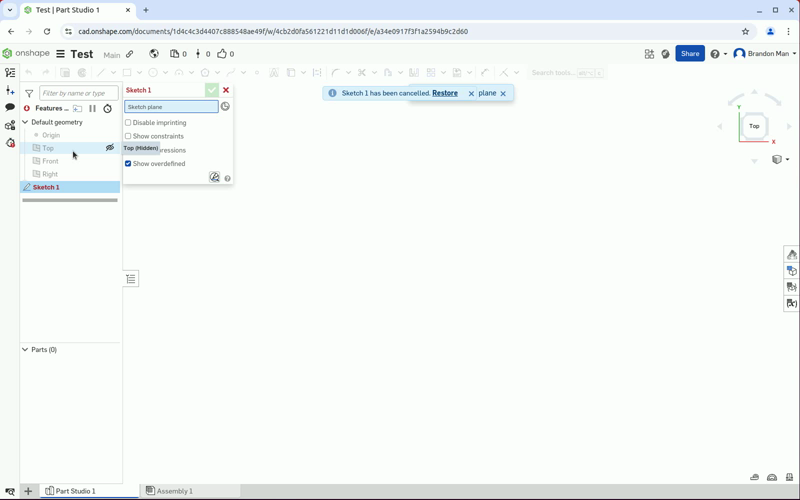
click(73, 150)
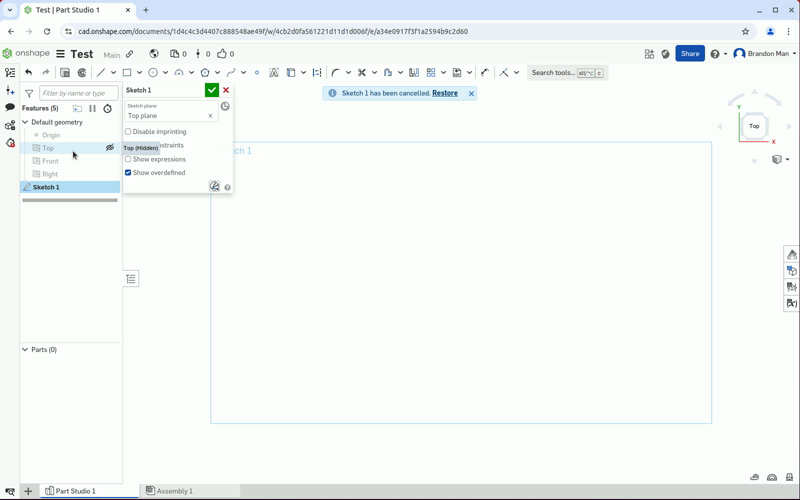
mouse_move(73, 352)
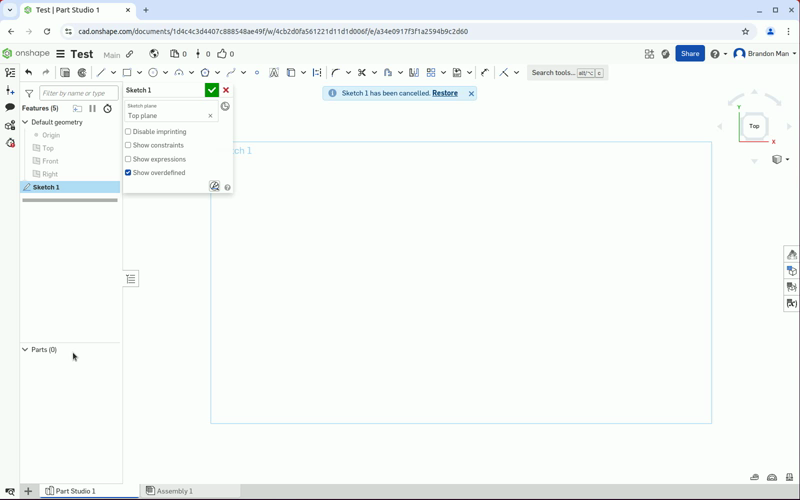
key(y)
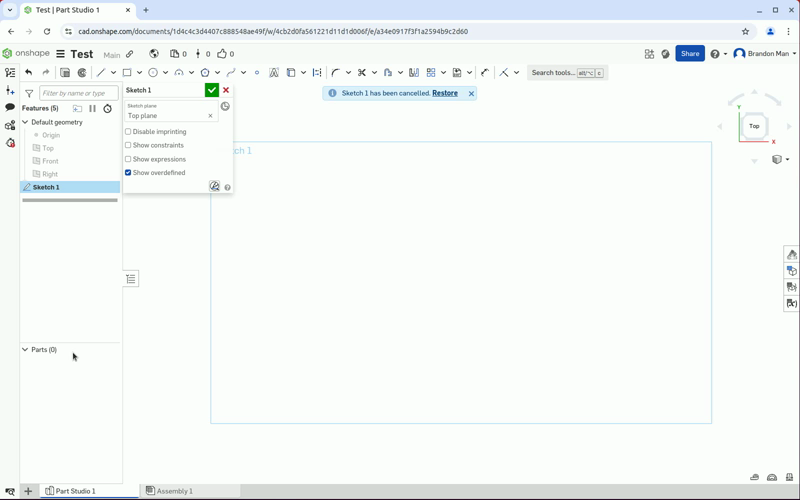
key(l)
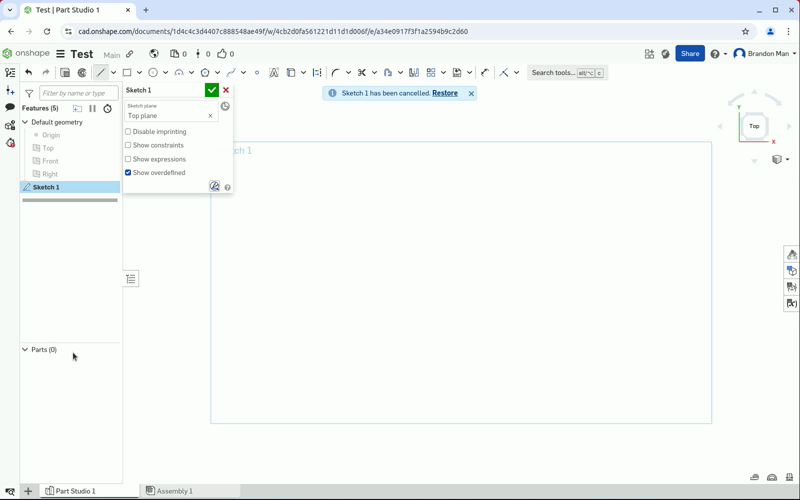
key_down(shift)
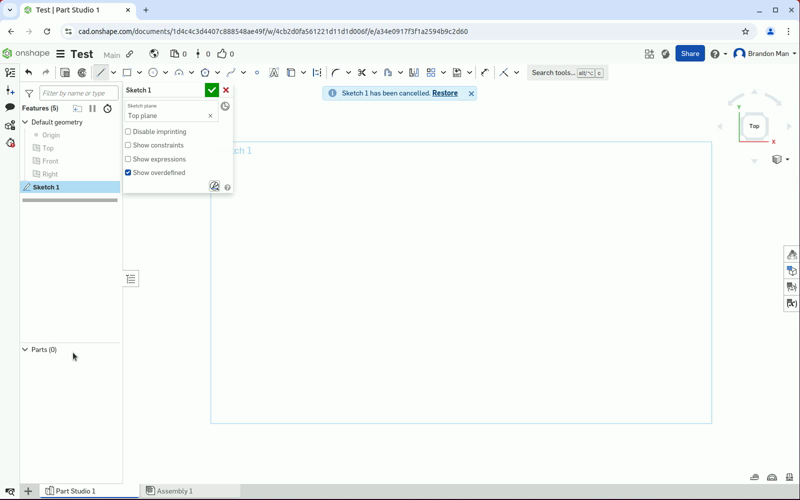
mouse_move(357, 198)
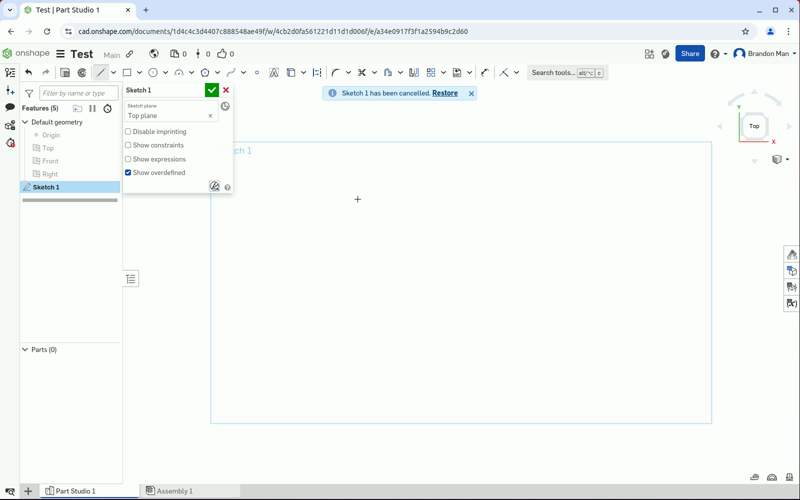
click(357, 198)
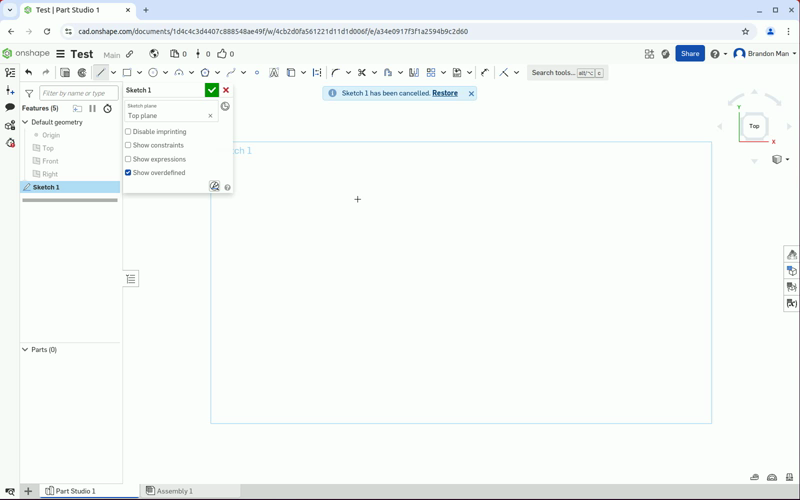
key_up(shift)
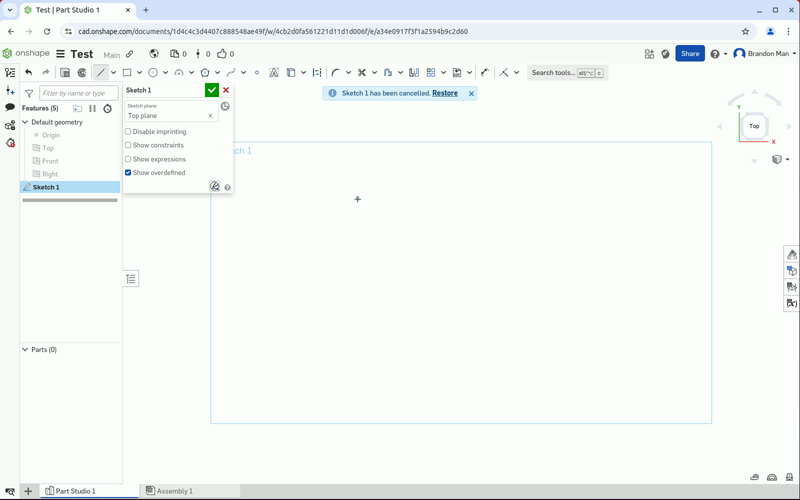
key_down(shift)
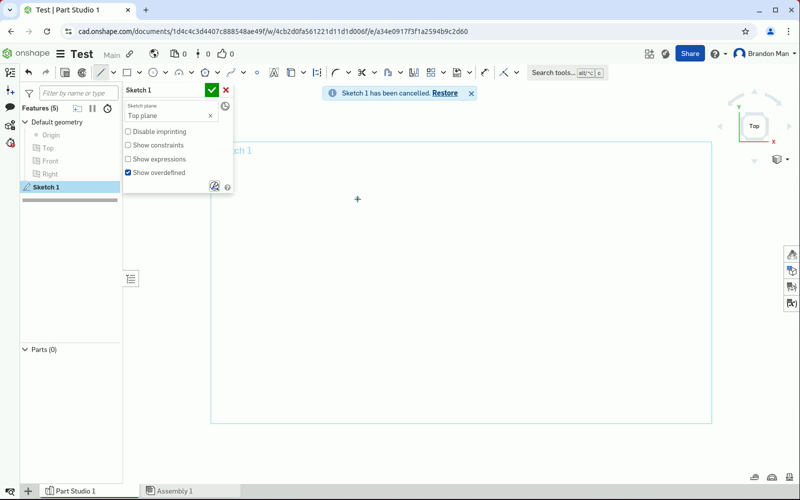
mouse_move(426, 198)
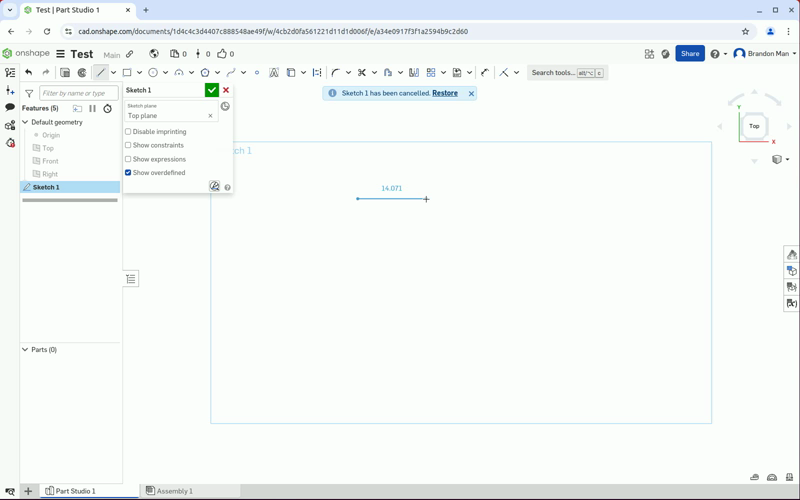
click(426, 198)
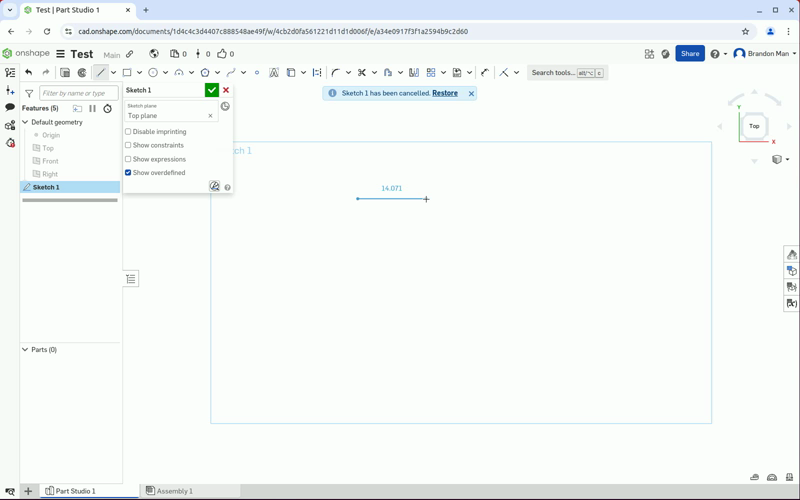
key_up(shift)
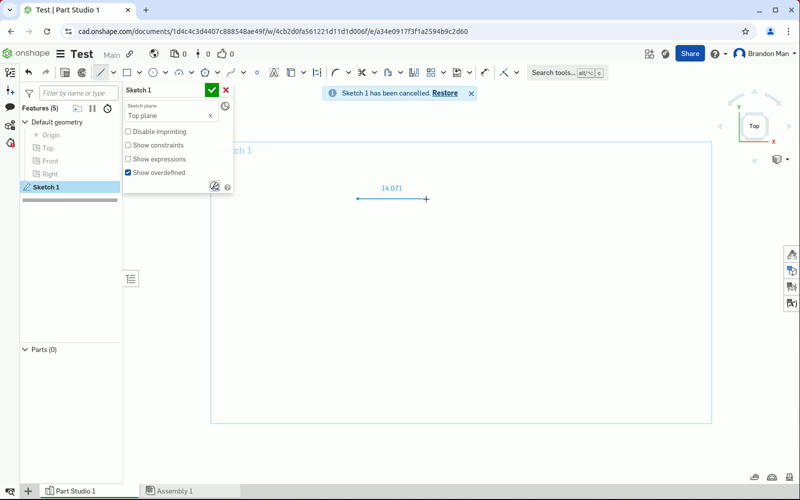
key(esc)
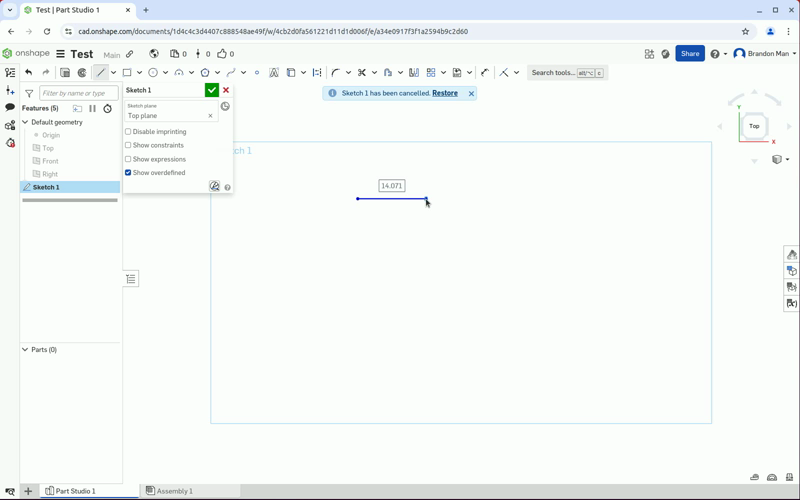
key(a)
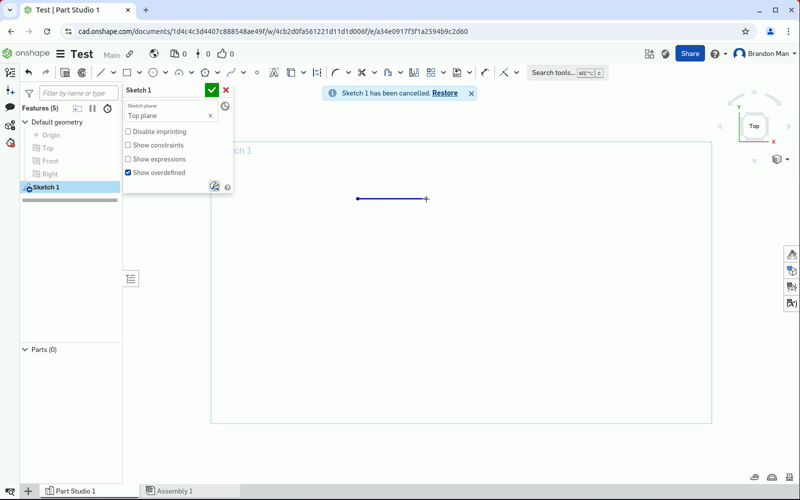
mouse_move(426, 198)
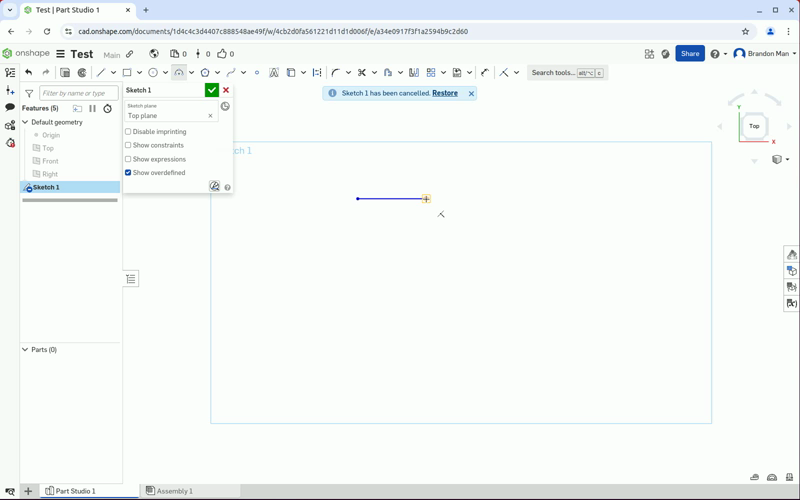
click(426, 198)
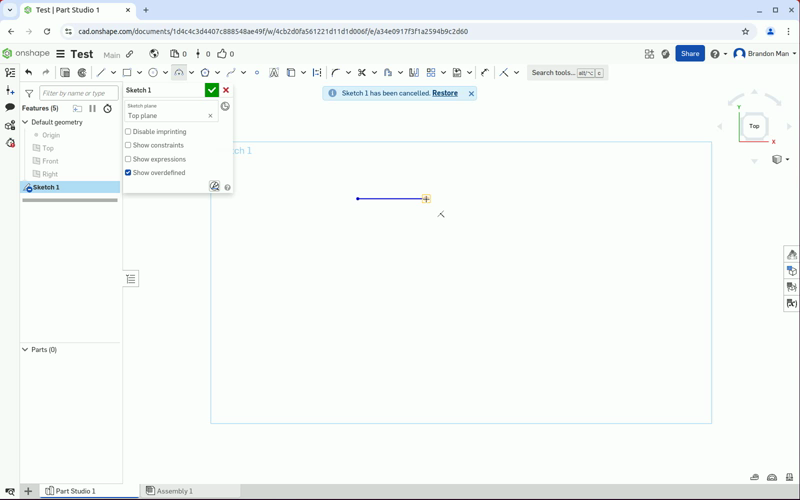
key_down(shift)
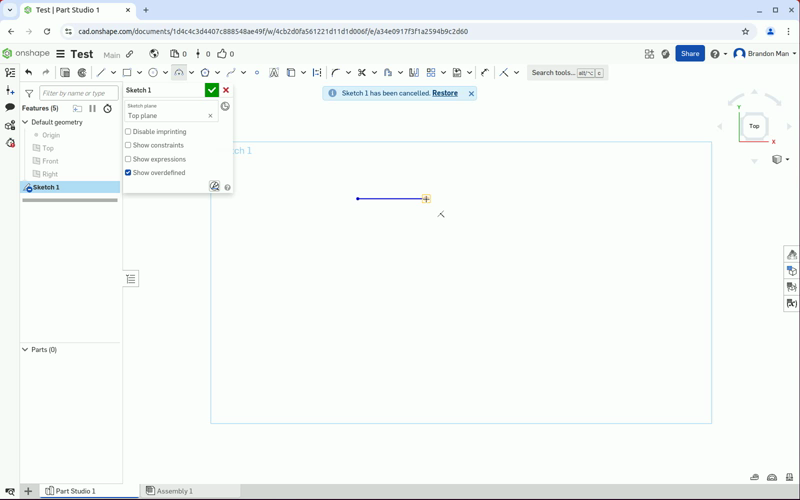
mouse_move(426, 180)
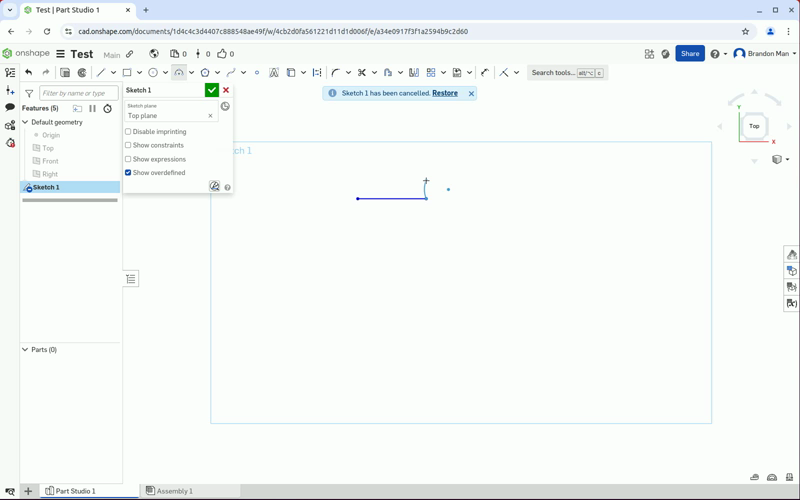
click(426, 180)
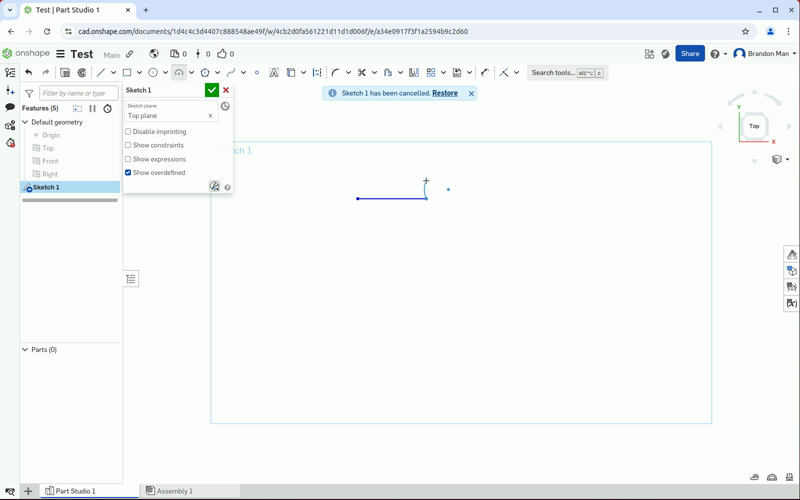
mouse_move(423, 189)
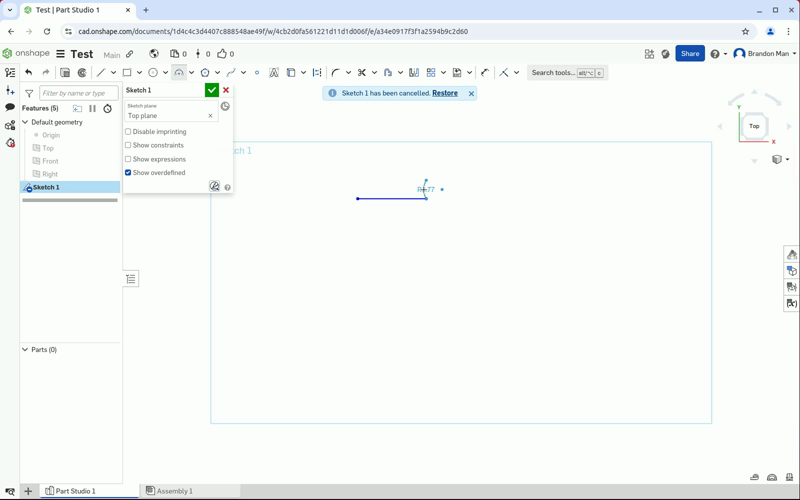
click(423, 189)
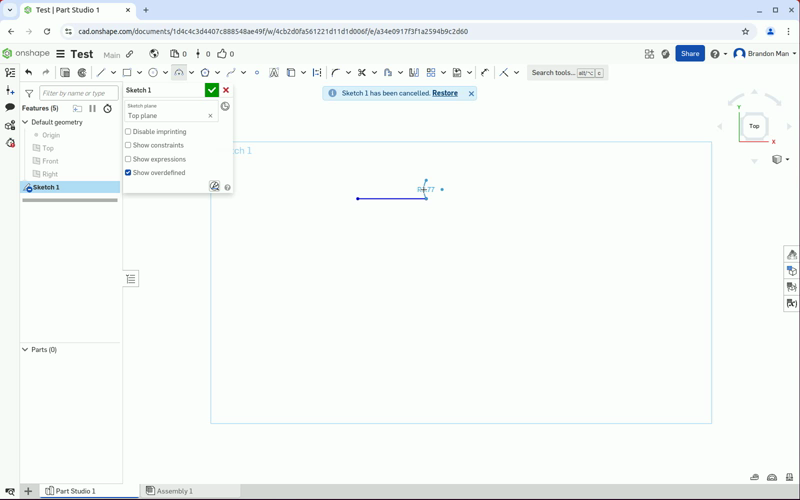
key_up(shift)
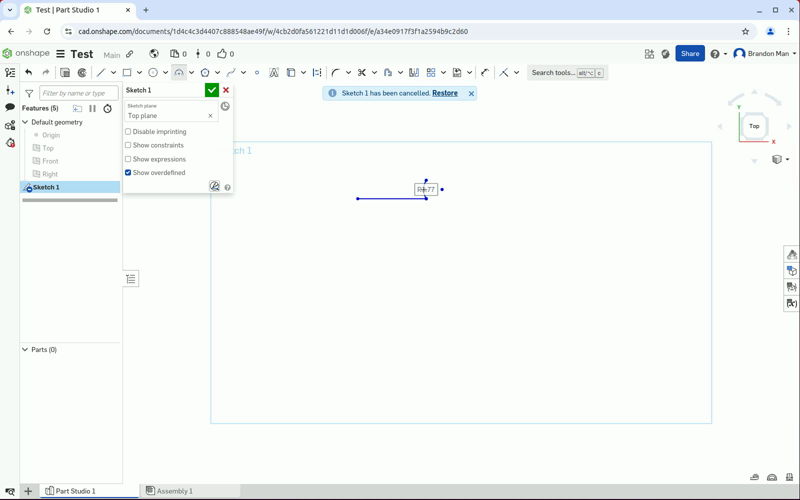
key(esc)
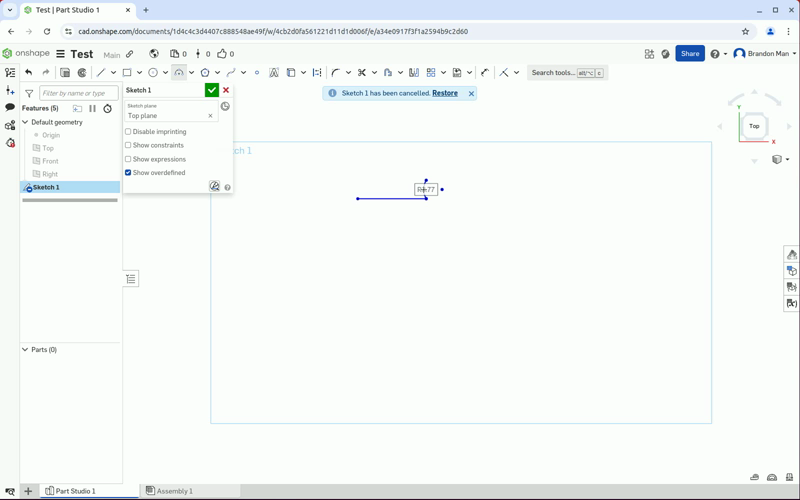
key(l)
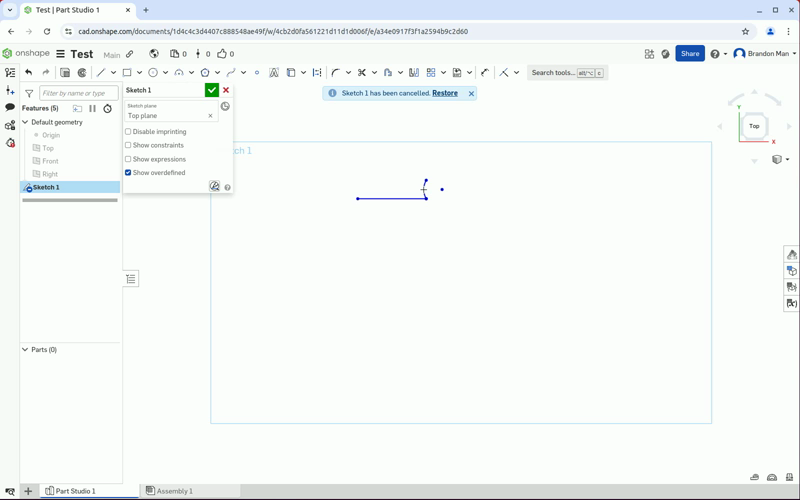
mouse_move(426, 180)
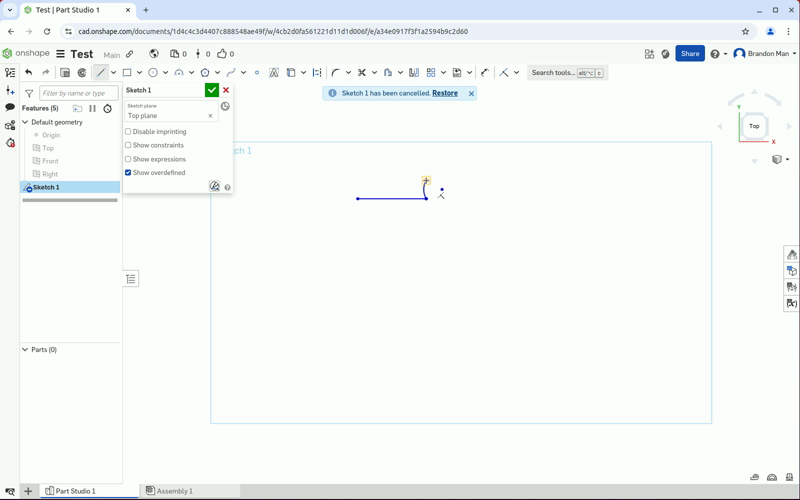
click(426, 180)
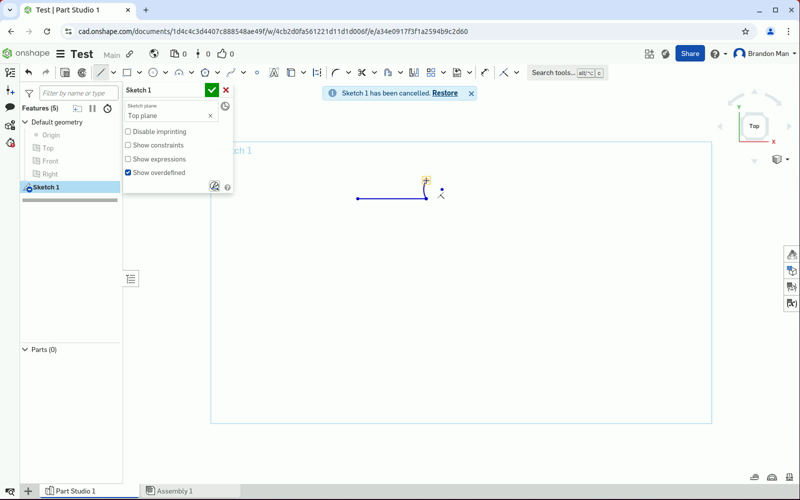
key_down(shift)
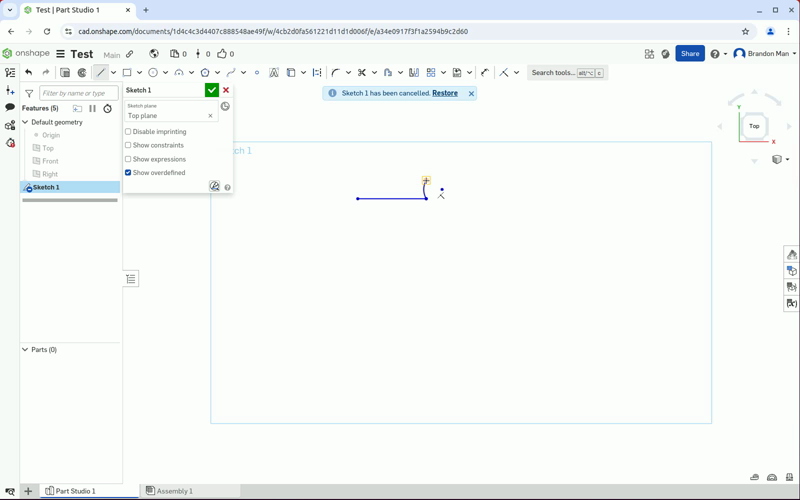
mouse_move(357, 180)
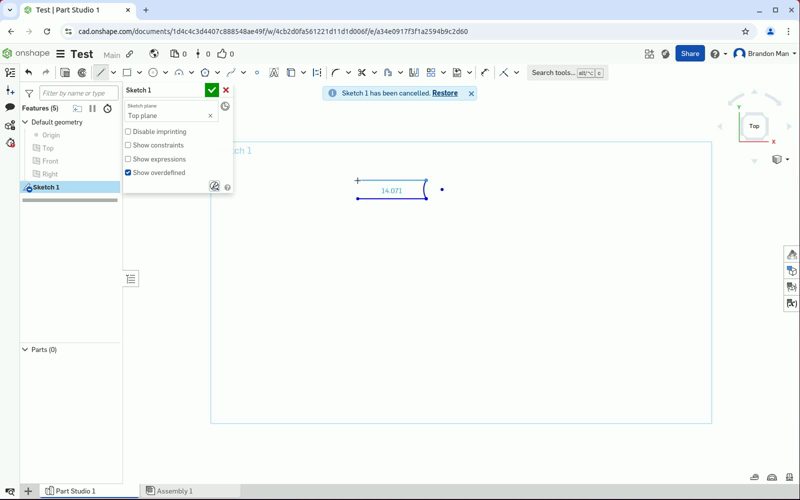
click(357, 180)
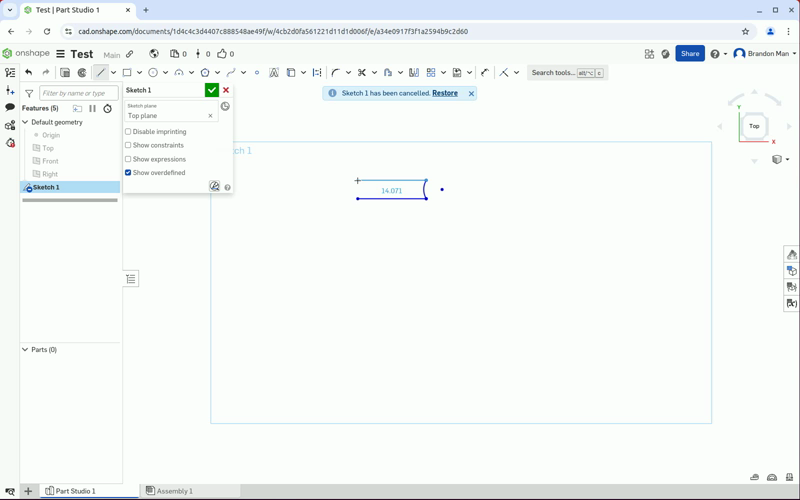
key_up(shift)
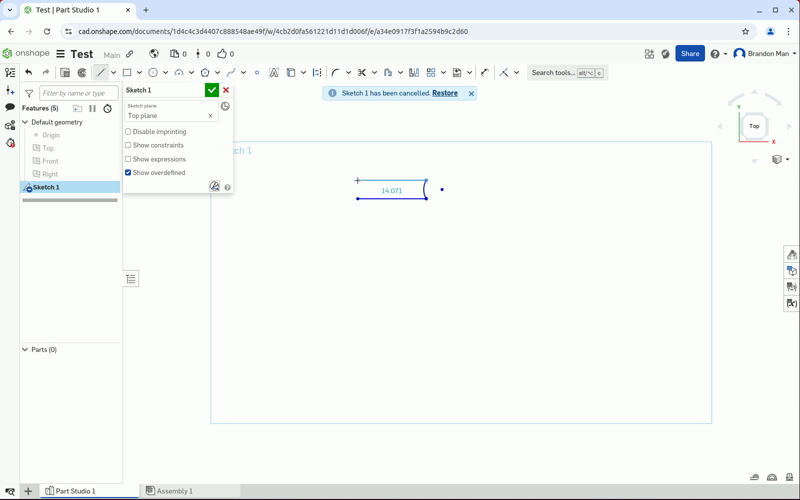
key(esc)
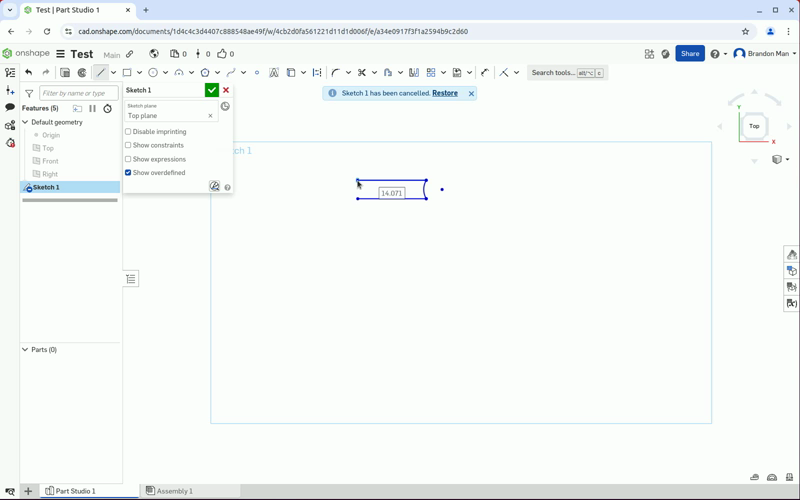
key(a)
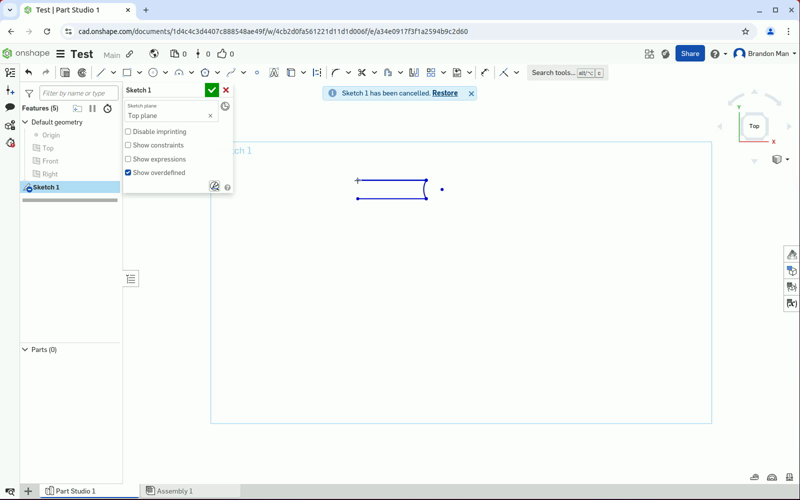
mouse_move(357, 180)
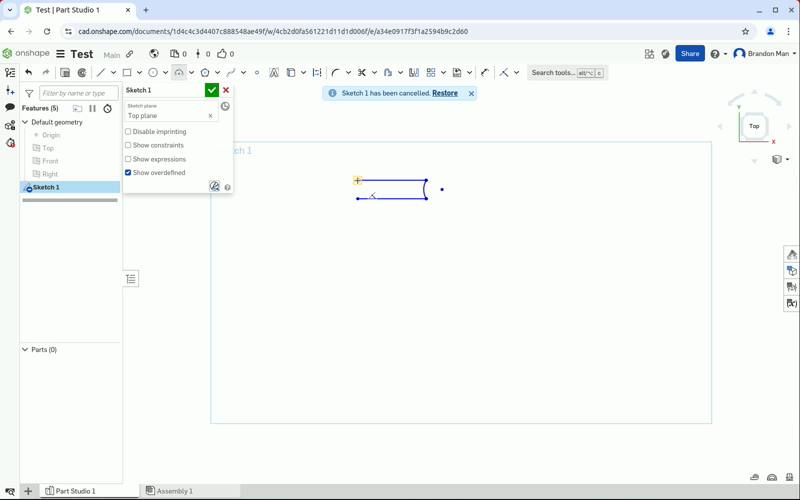
click(357, 180)
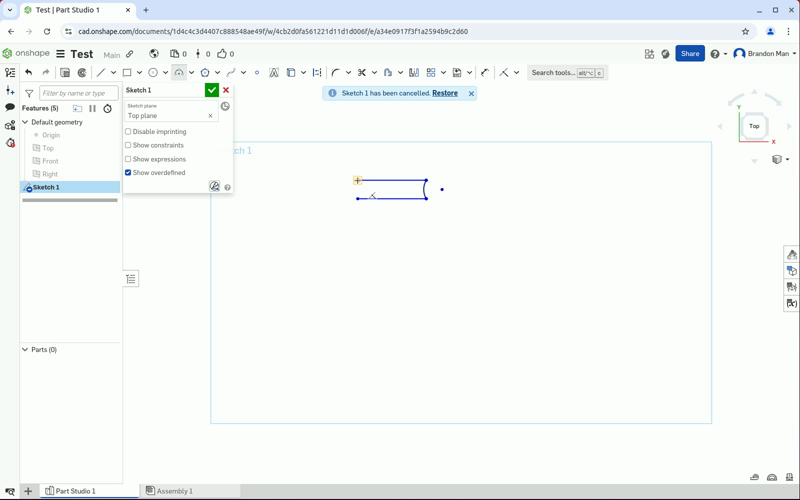
mouse_move(357, 198)
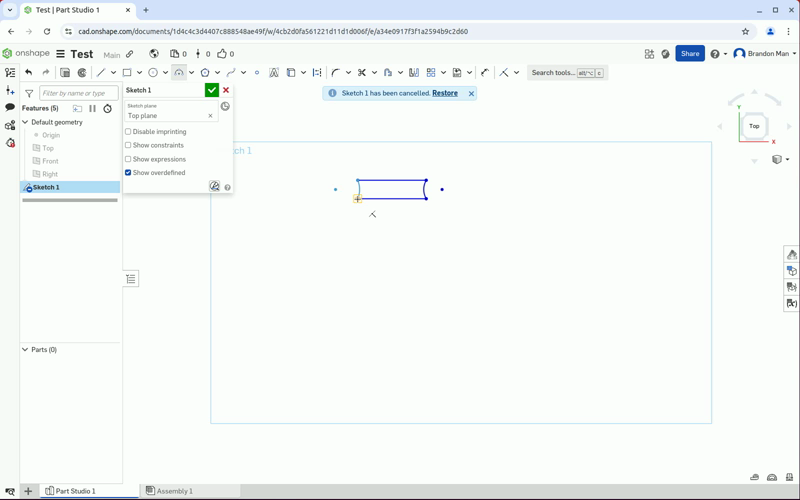
click(357, 198)
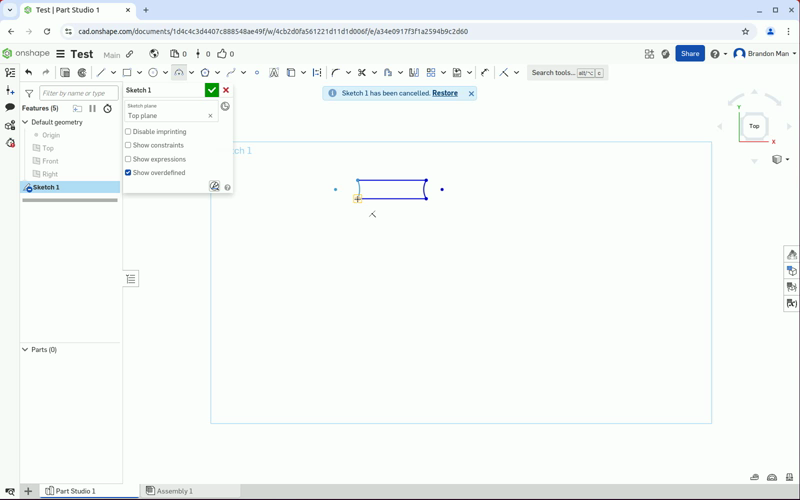
key_down(shift)
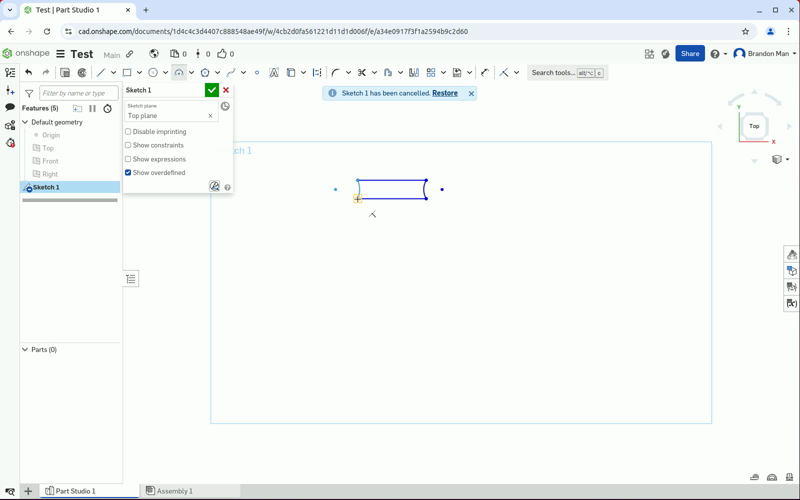
mouse_move(348, 189)
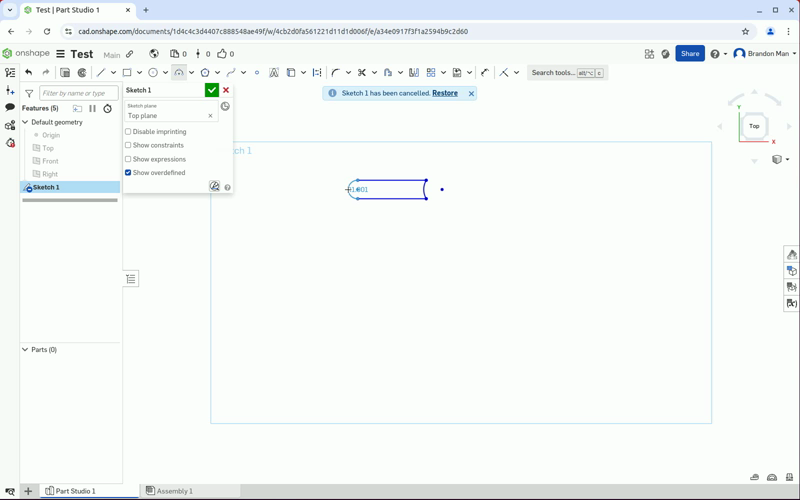
click(348, 189)
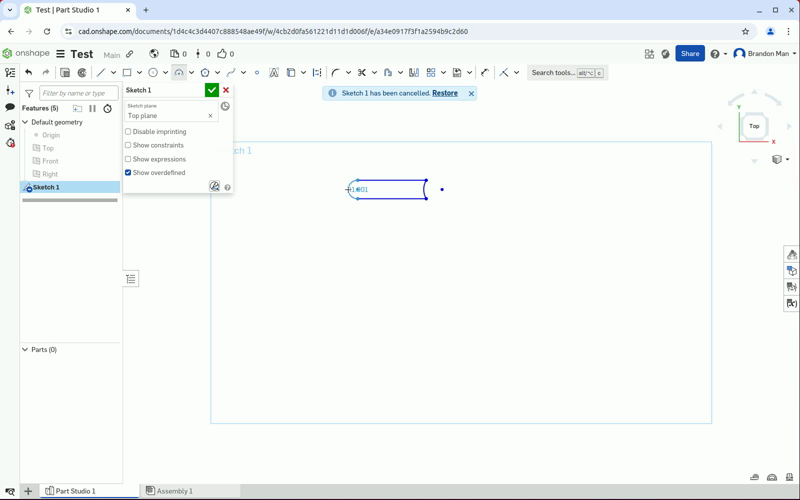
key_up(shift)
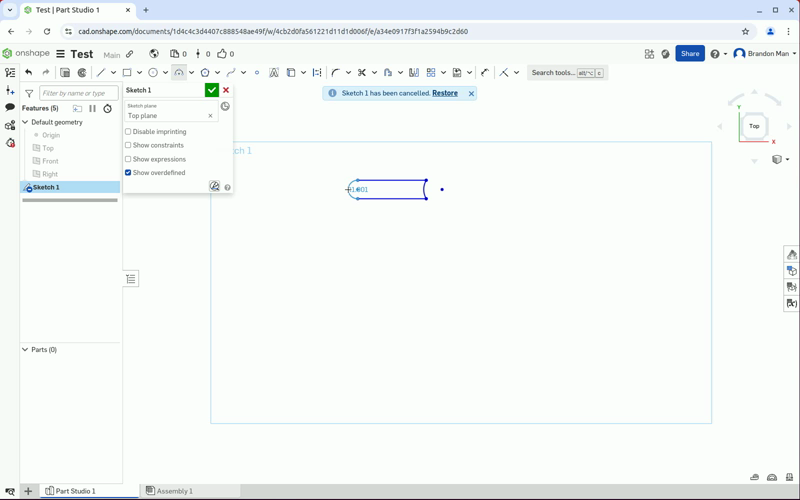
key(esc)
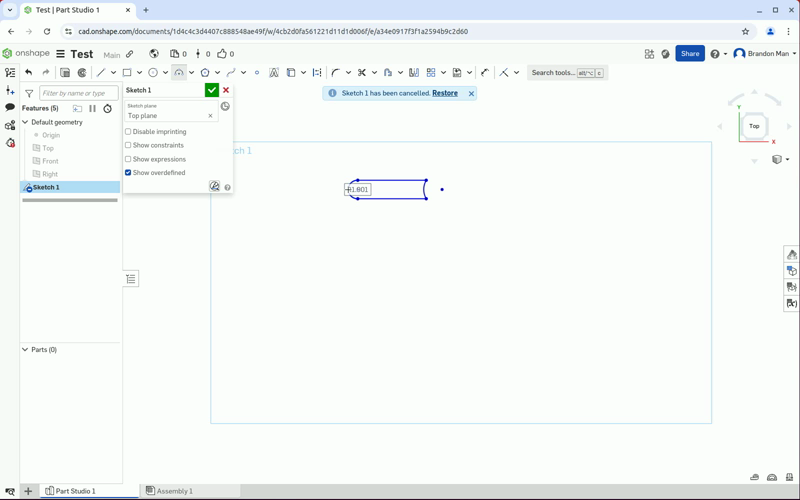
key(c)
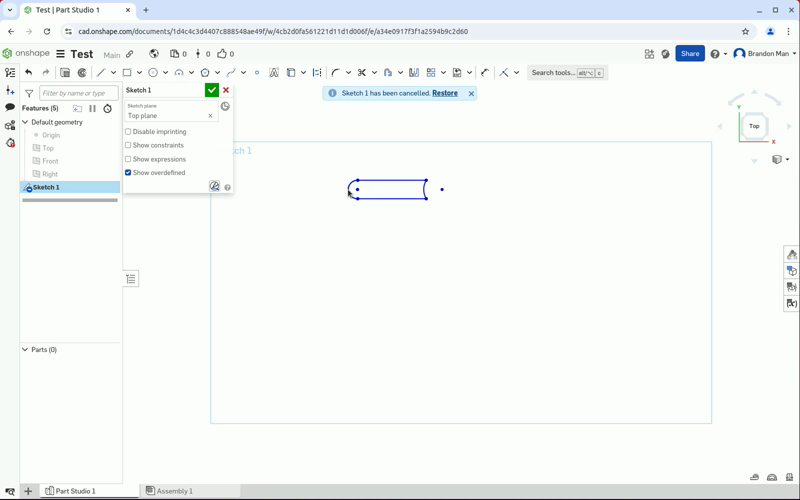
key_down(shift)
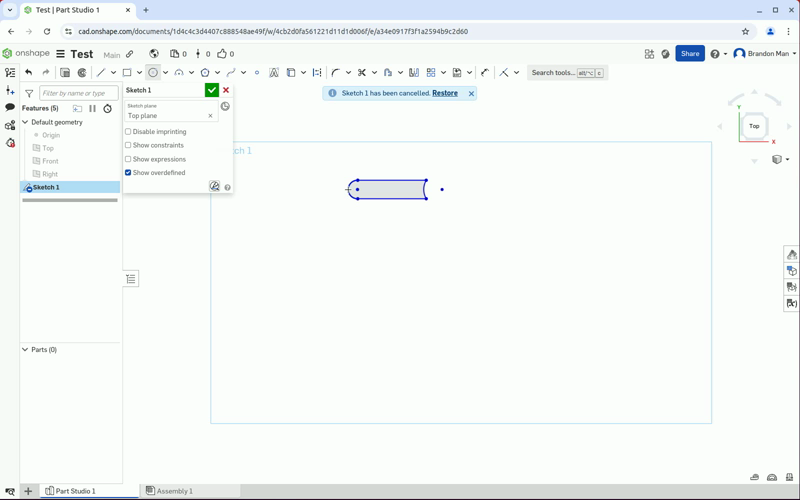
mouse_move(357, 189)
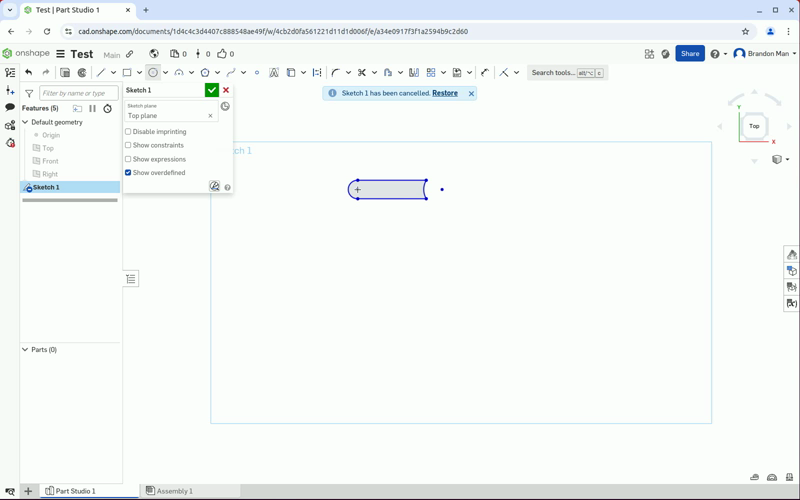
click(357, 189)
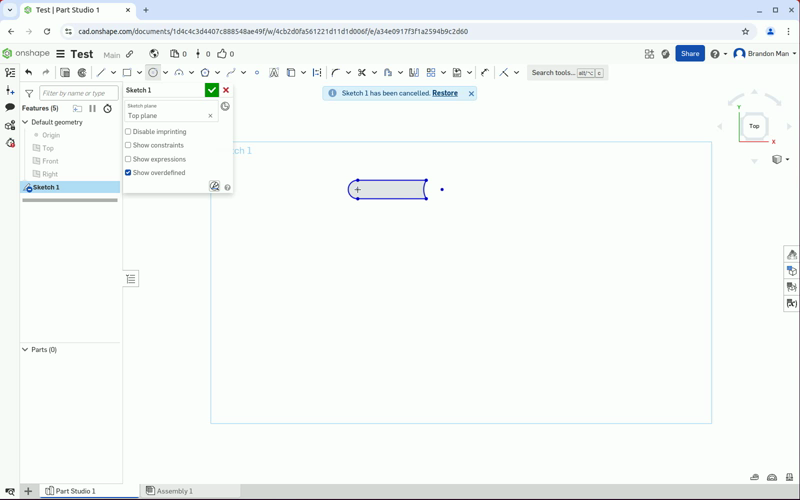
key_up(shift)
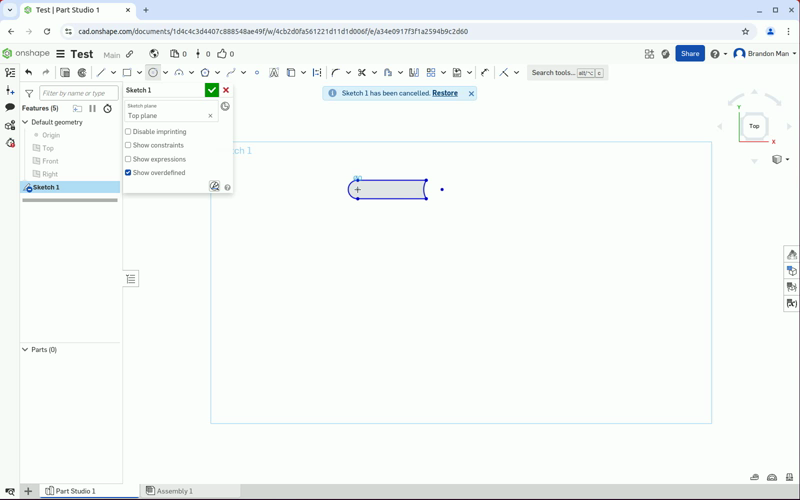
mouse_move(362, 189)
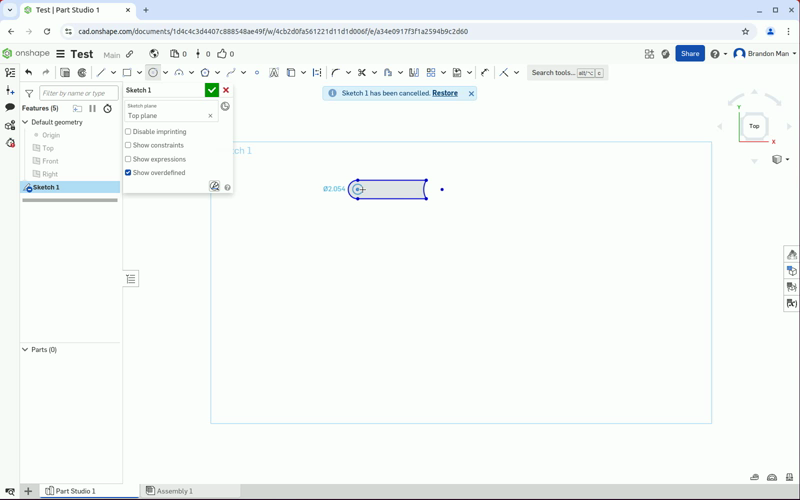
click(362, 189)
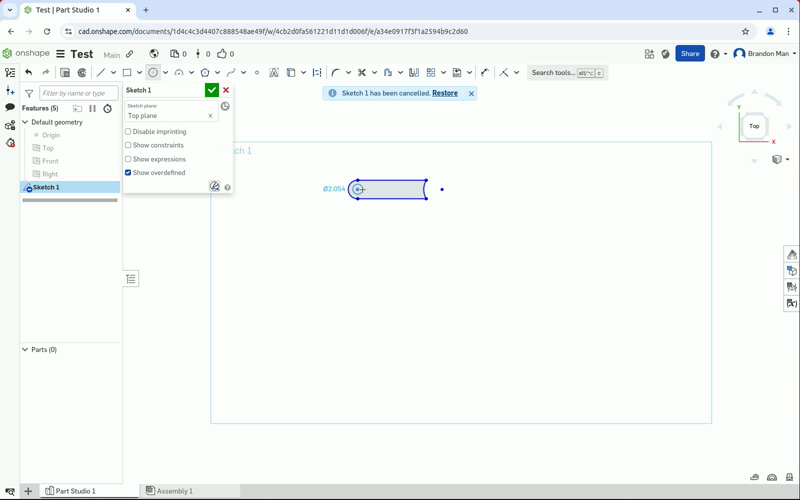
key(esc)
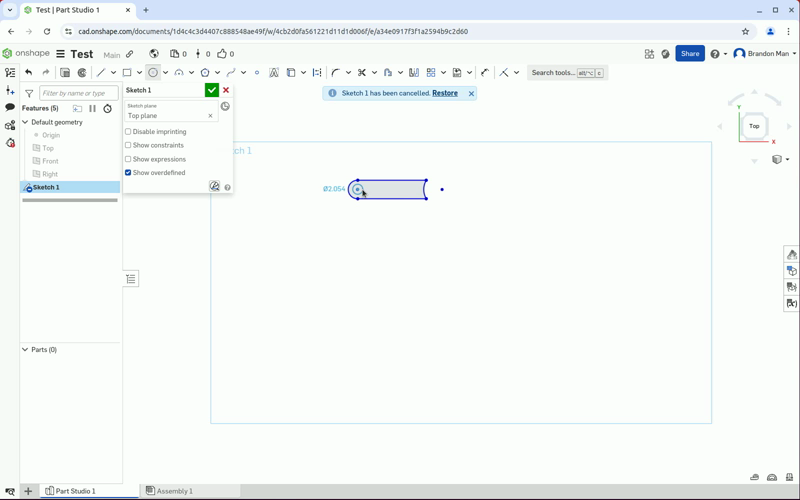
mouse_move(420, 193)
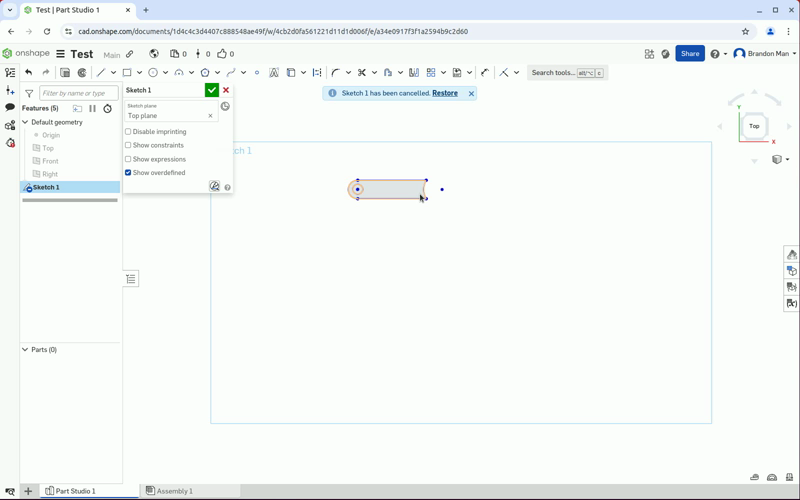
scroll(6)
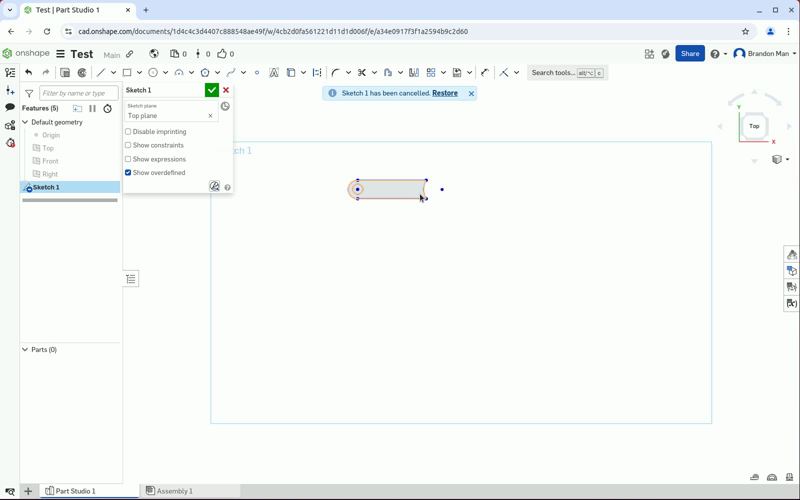
scroll(6)
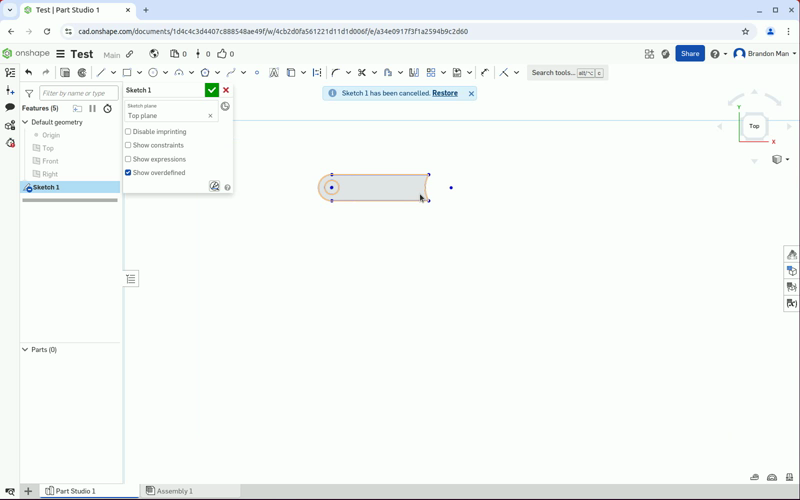
scroll(6)
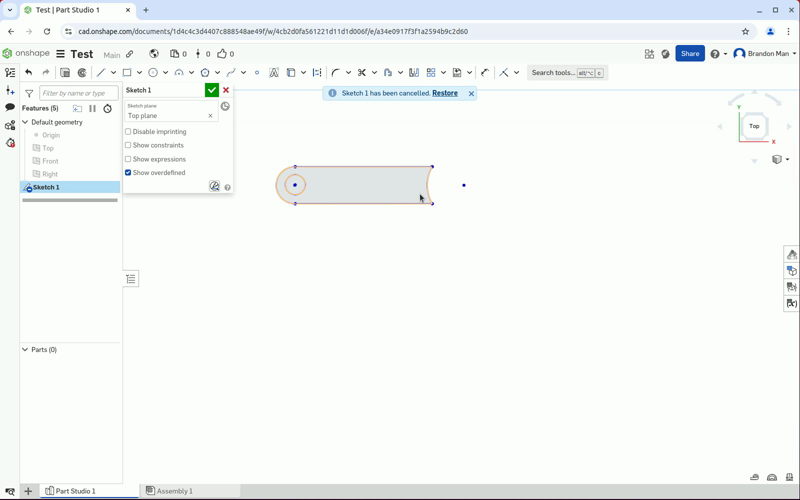
scroll(6)
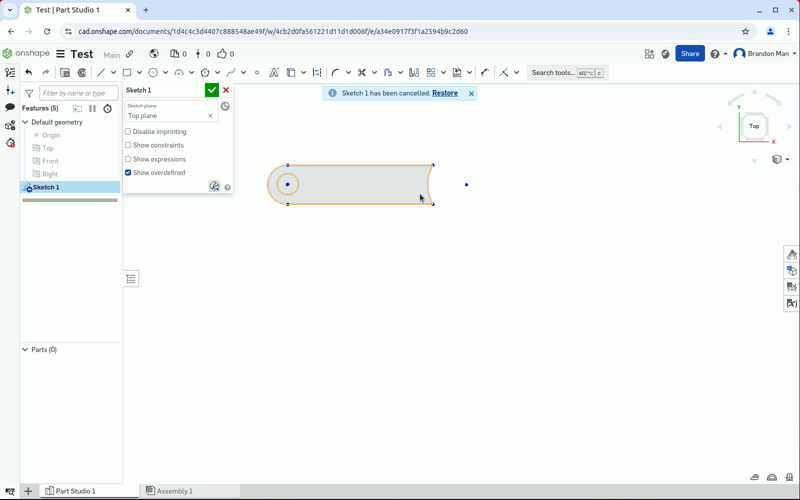
scroll(6)
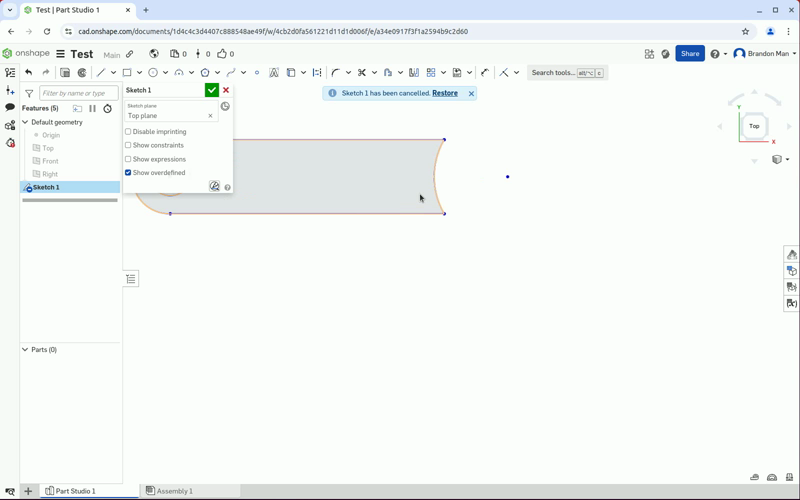
scroll(6)
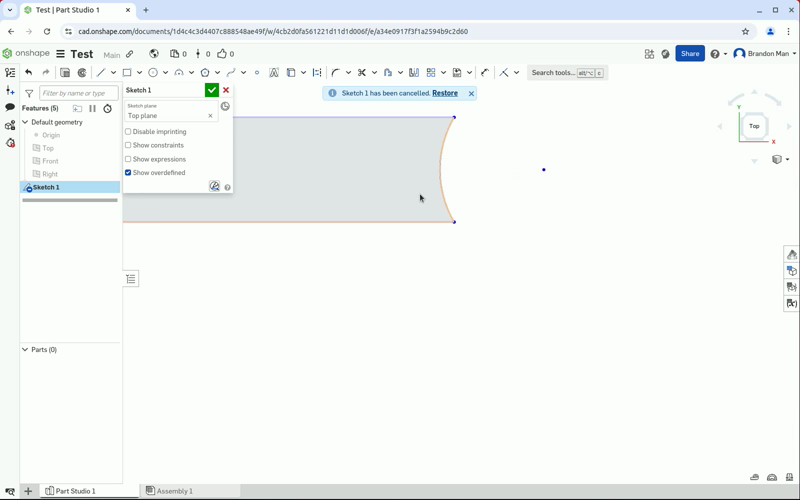
scroll(6)
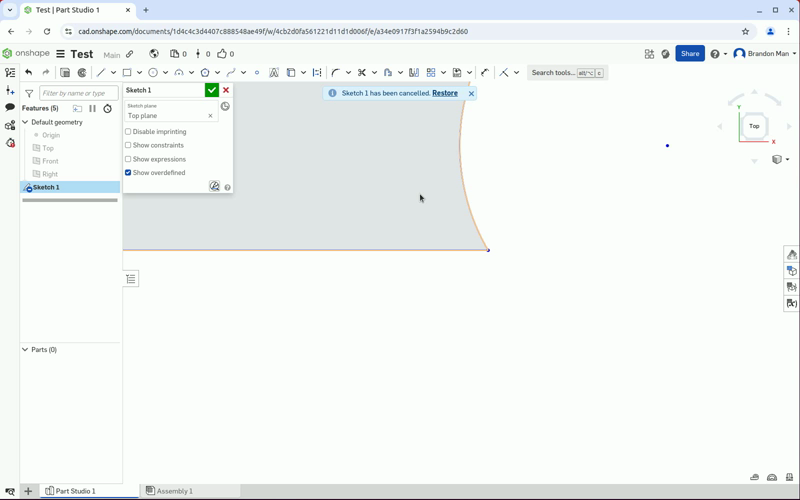
click(420, 193)
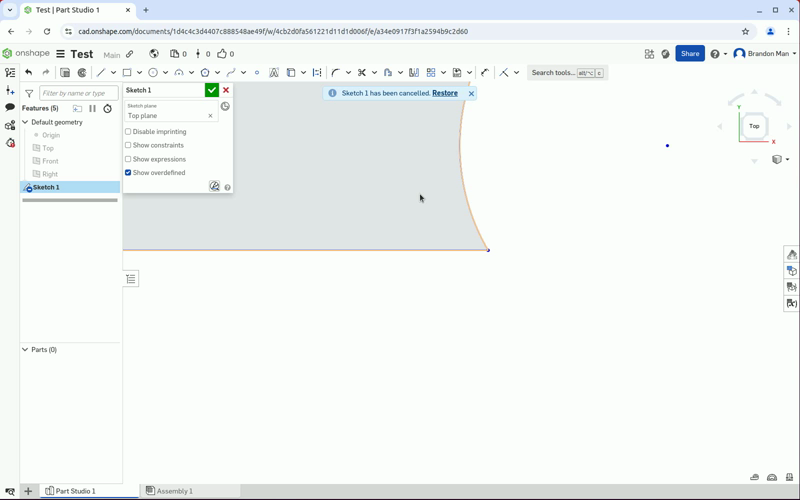
scroll(-6)
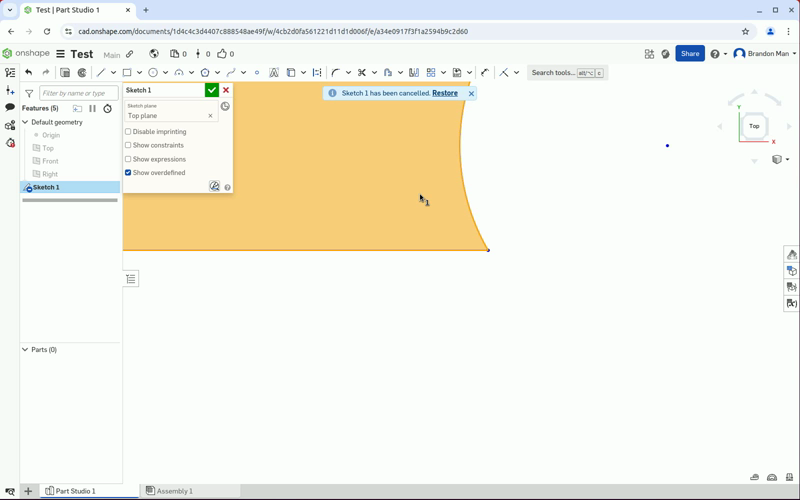
scroll(-6)
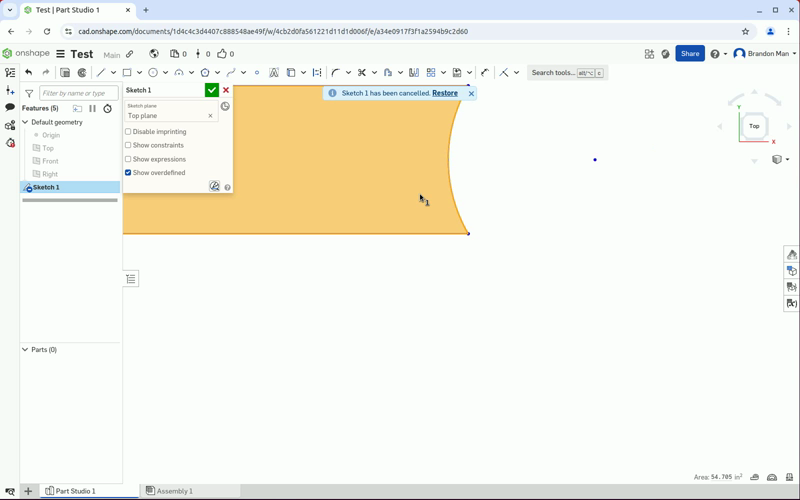
scroll(-6)
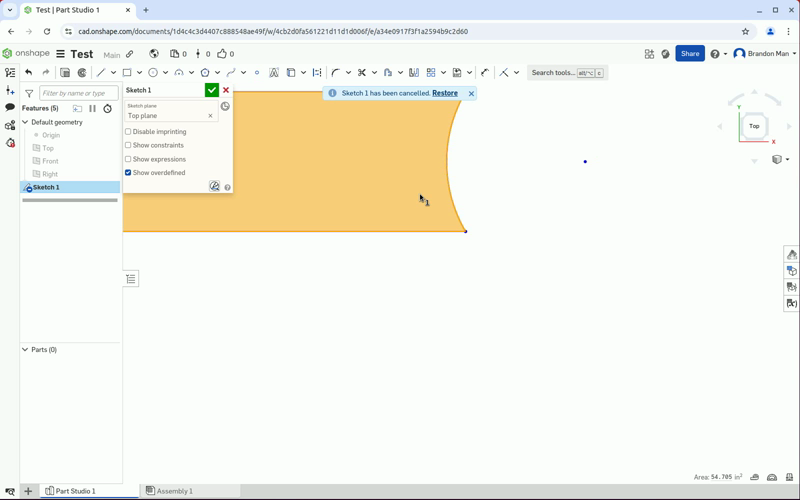
scroll(-6)
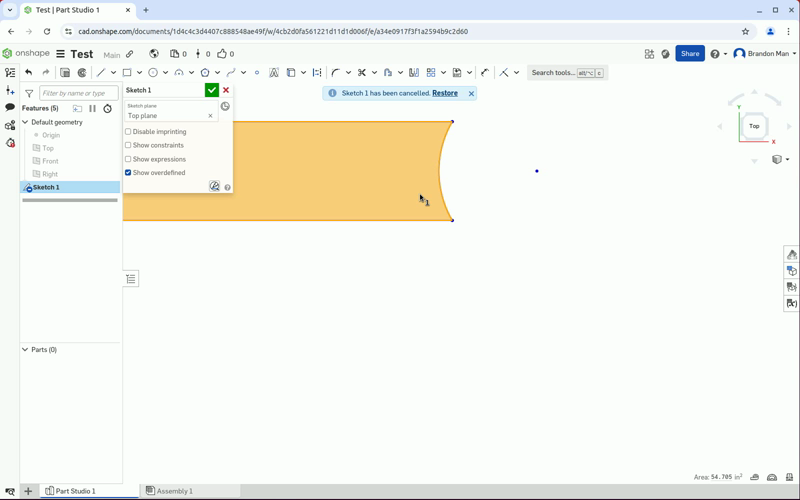
scroll(-6)
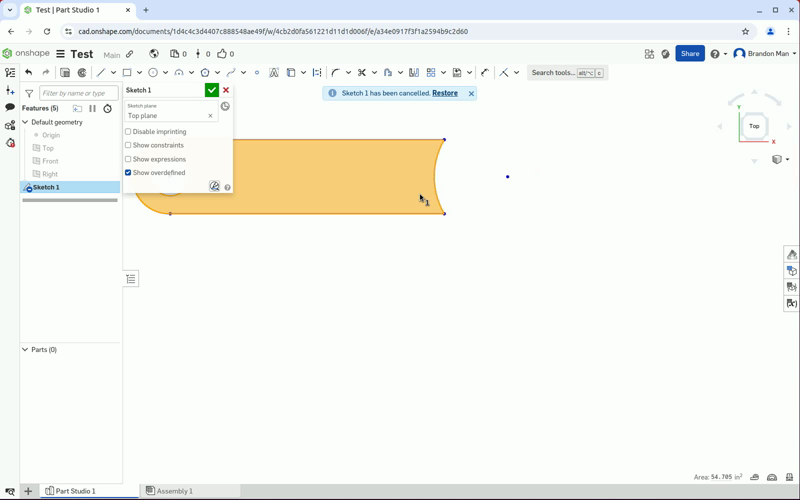
scroll(-6)
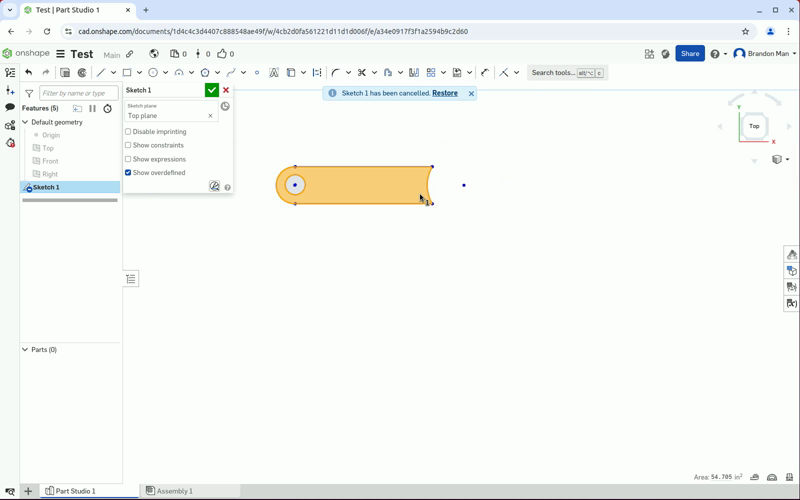
scroll(-6)
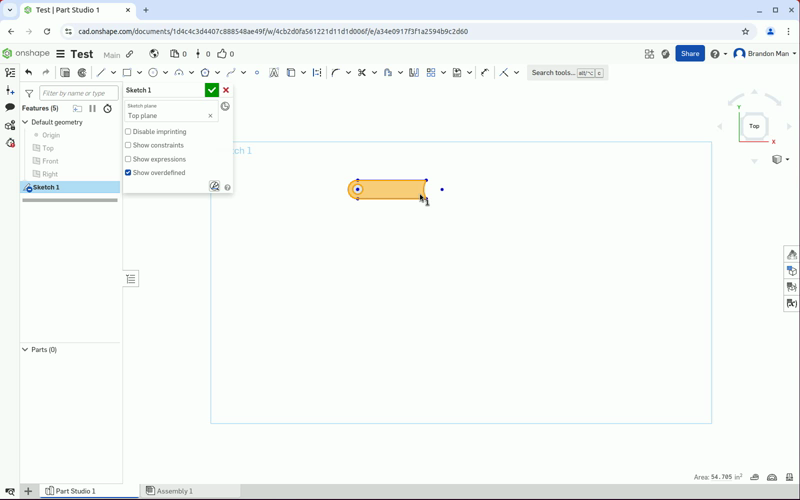
mouse_move(73, 352)
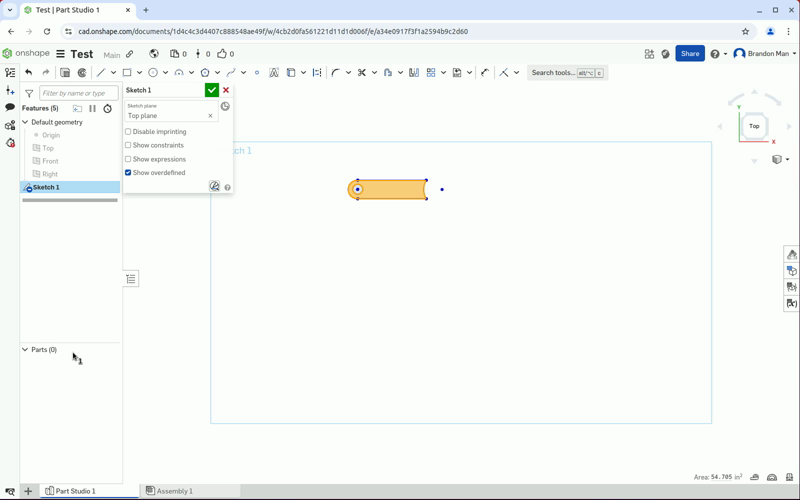
key(shift+y)
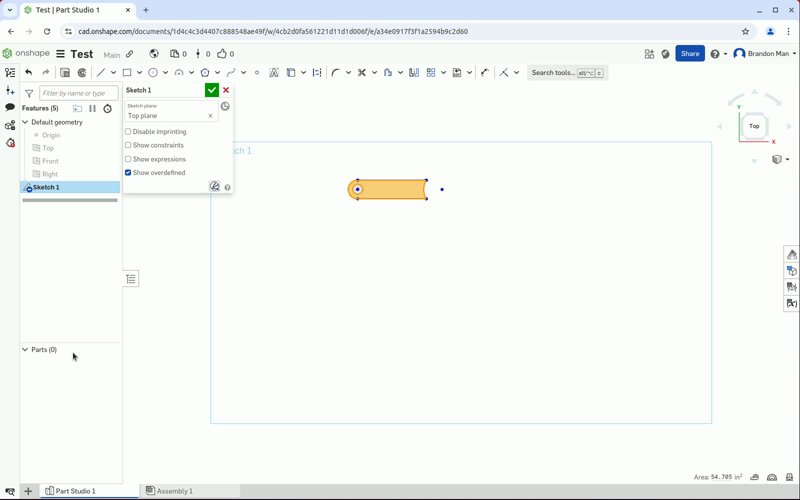
key(shift+e)
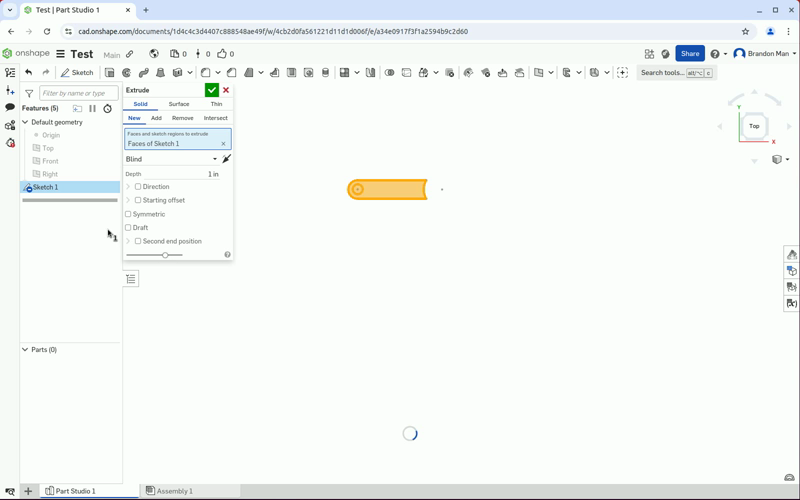
mouse_move(143, 106)
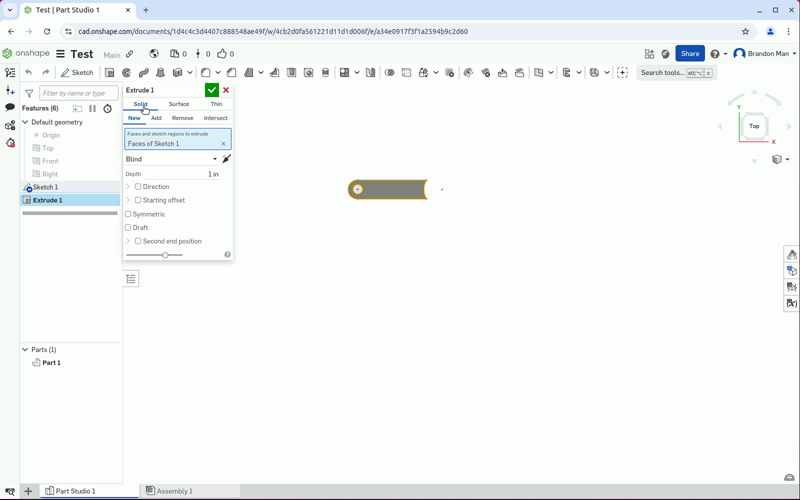
click(143, 106)
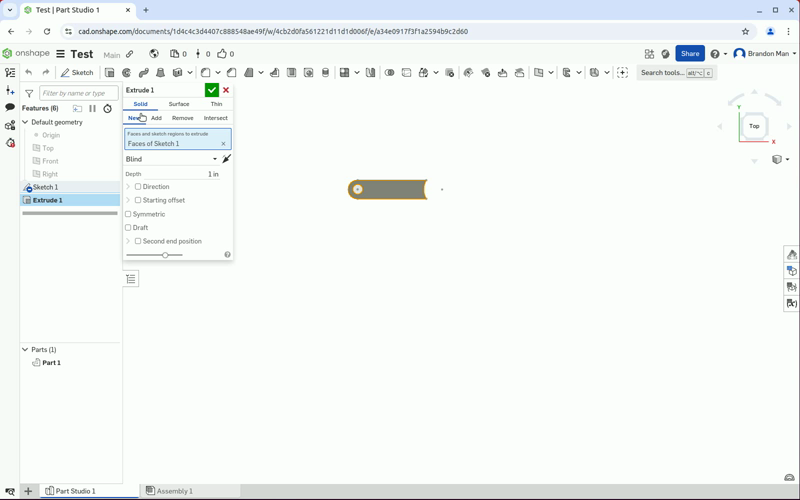
mouse_move(137, 120)
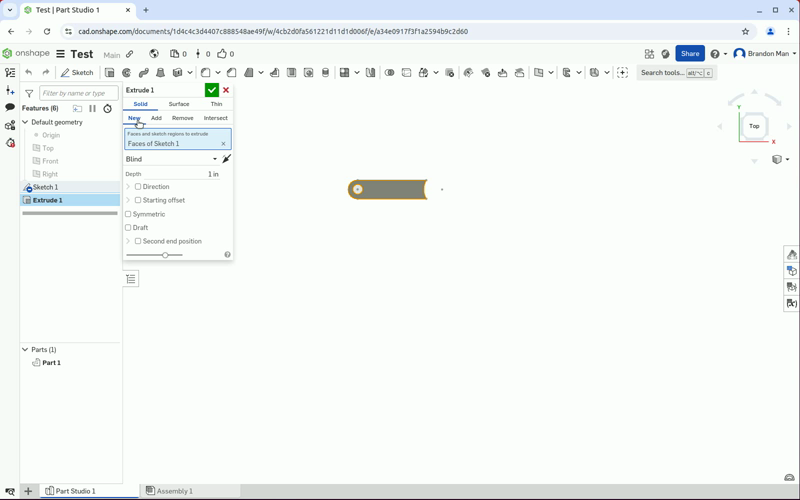
click(137, 120)
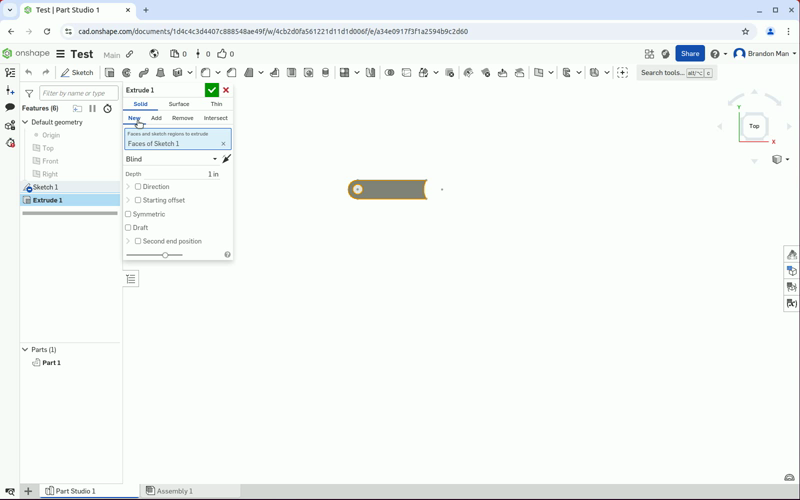
key(tab, 4)
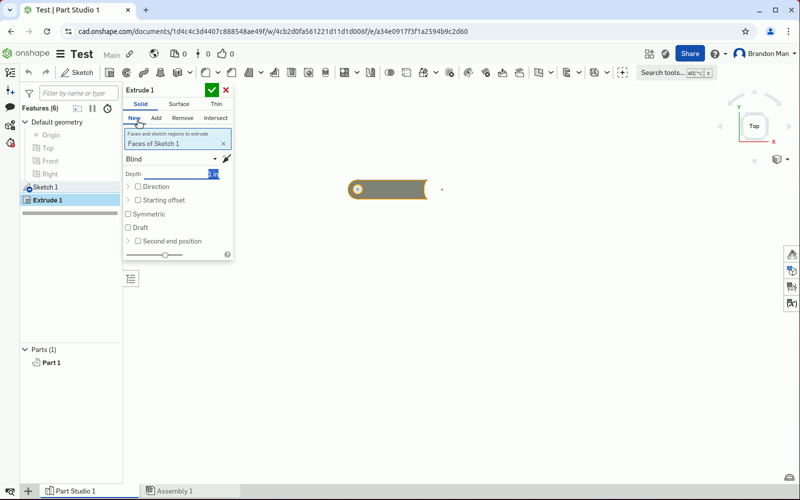
text(1.926)
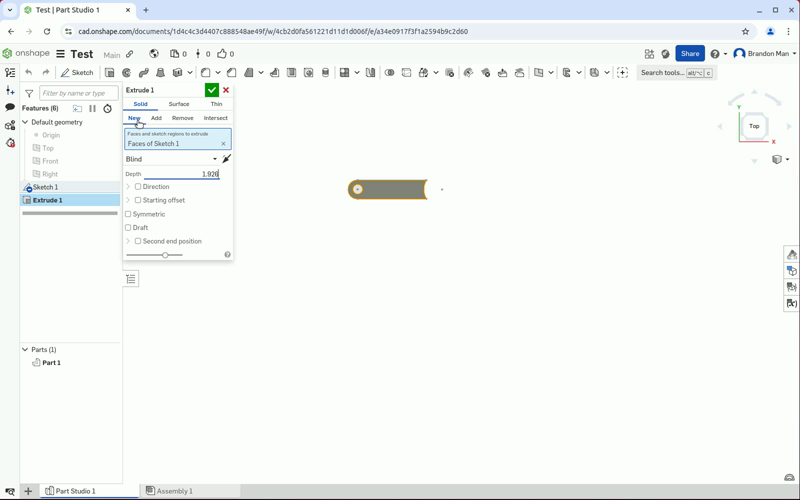
key(enter)
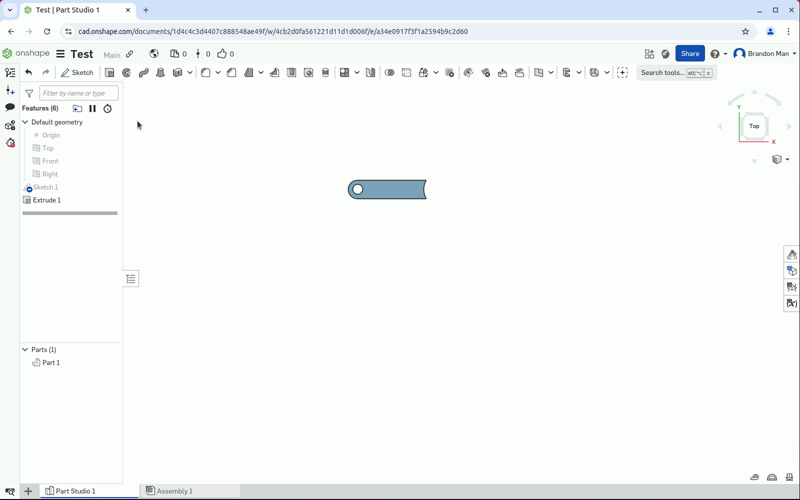
key(shift+h)
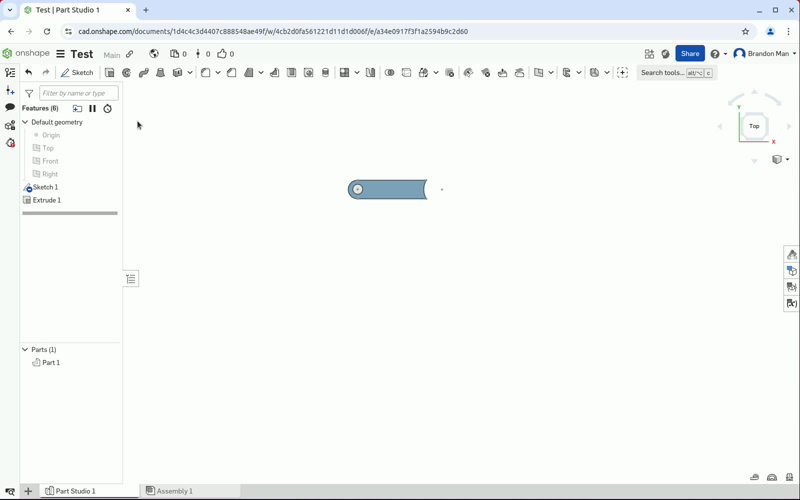
key(shift+h)
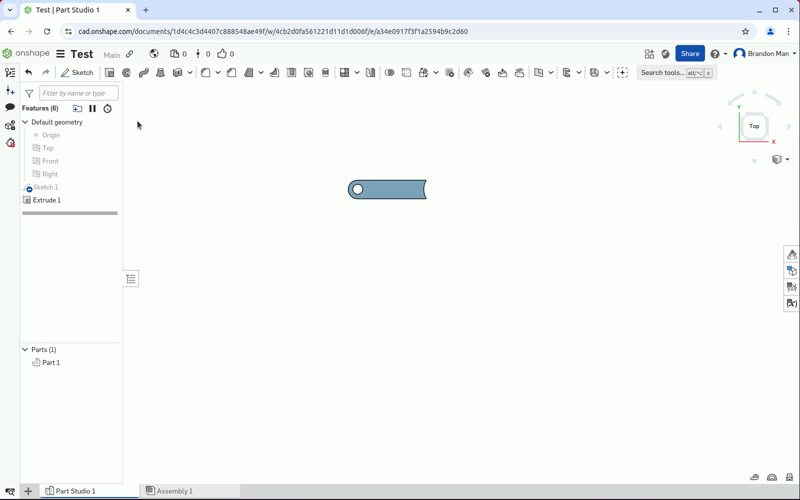
mouse_move(73, 189)
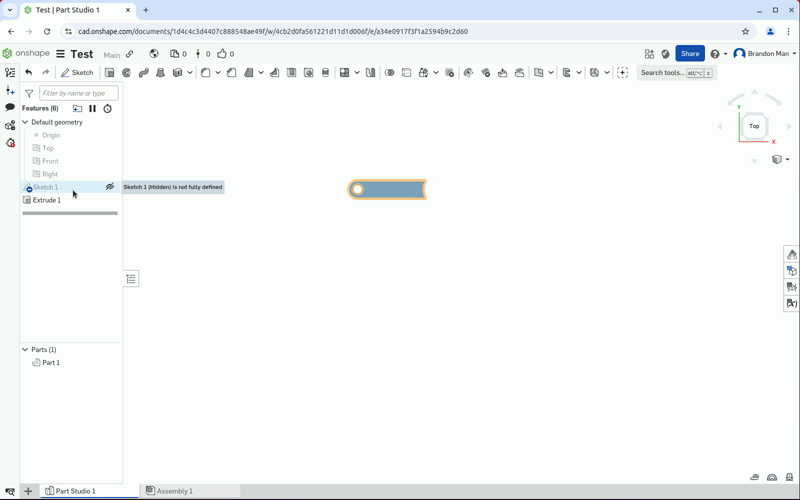
click(73, 189)
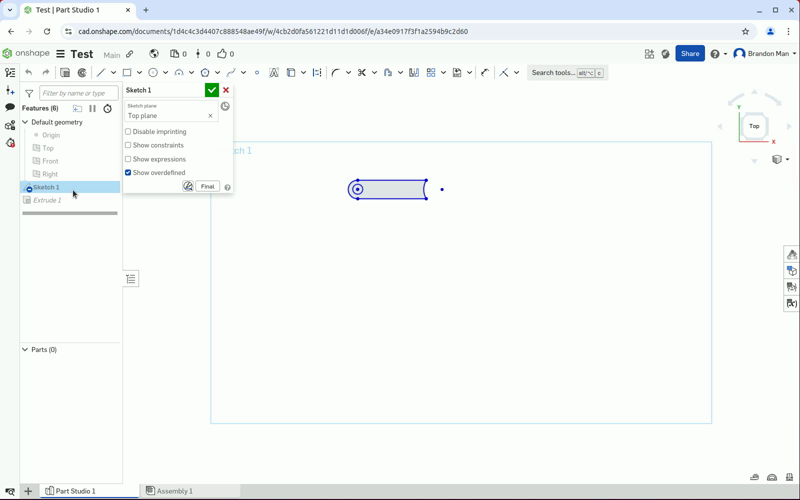
mouse_move(229, 92)
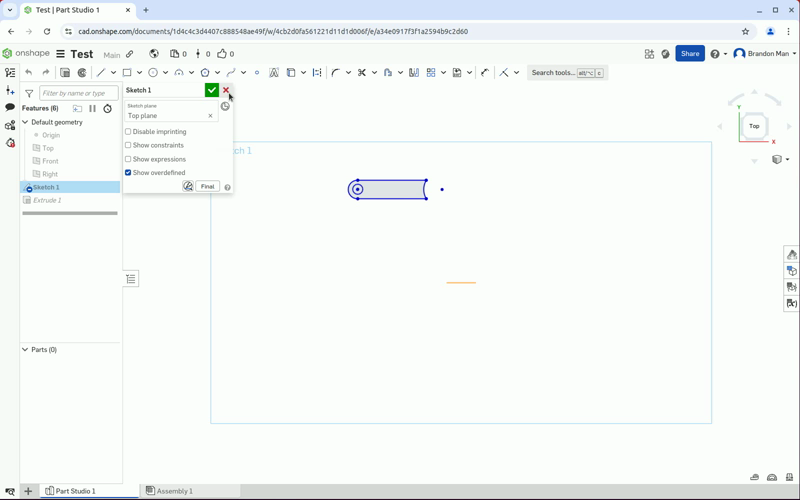
click(229, 92)
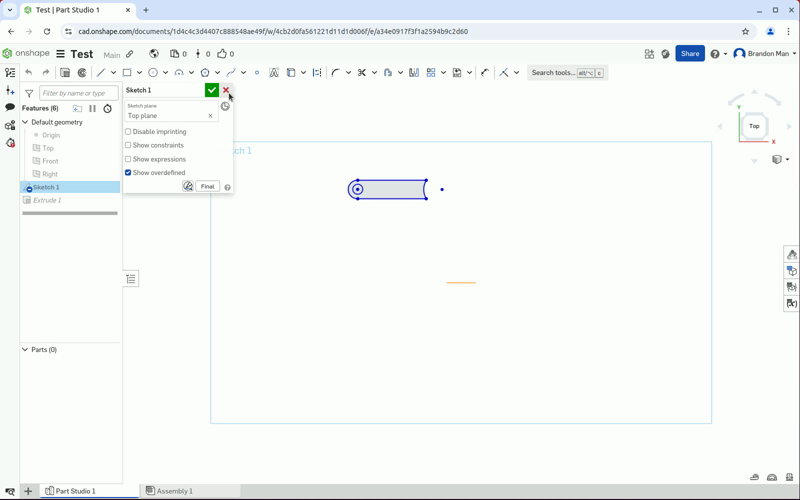
key(shift+s)
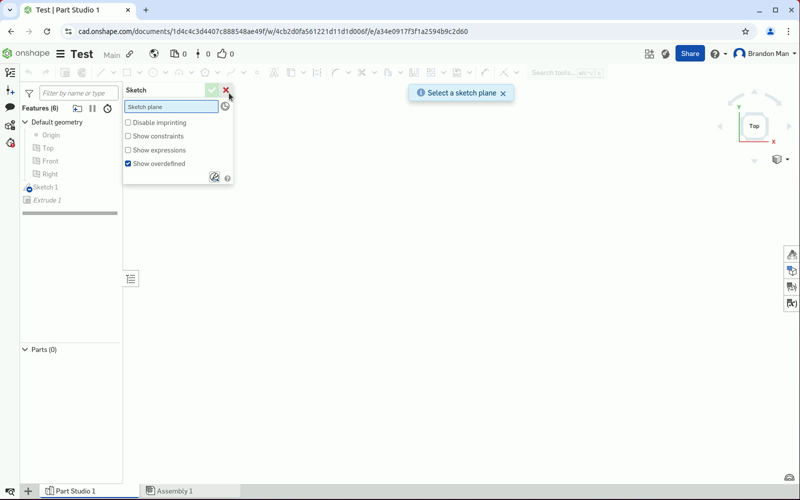
mouse_move(73, 150)
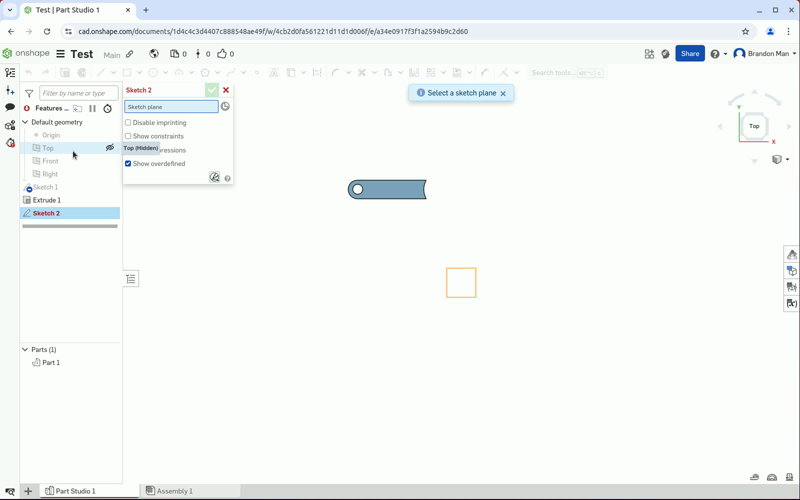
click(73, 150)
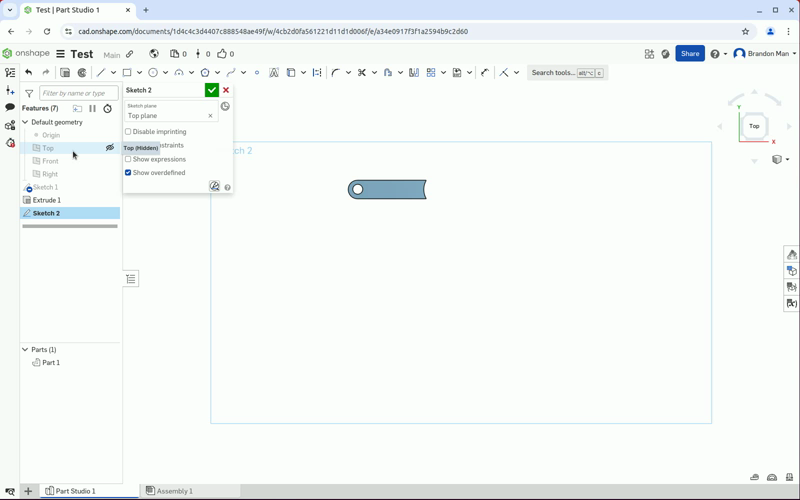
mouse_move(73, 352)
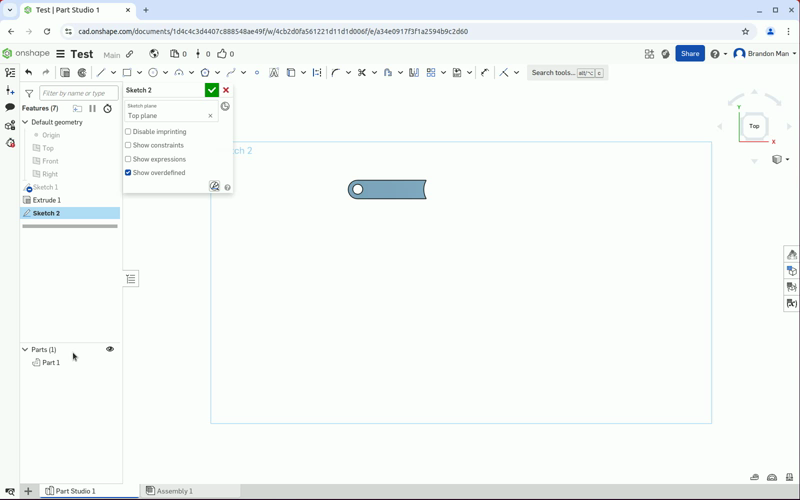
key(y)
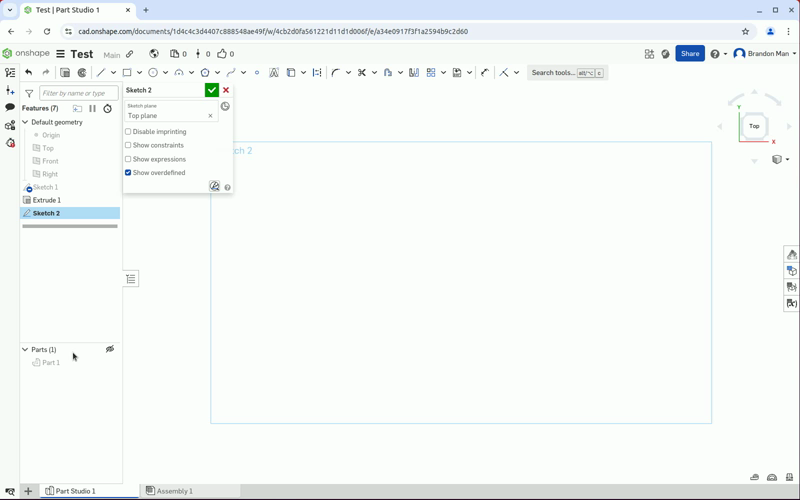
key(l)
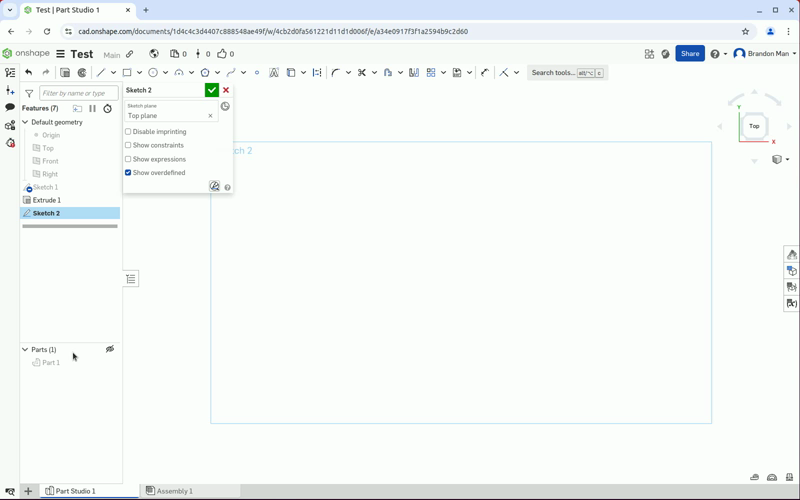
key_down(shift)
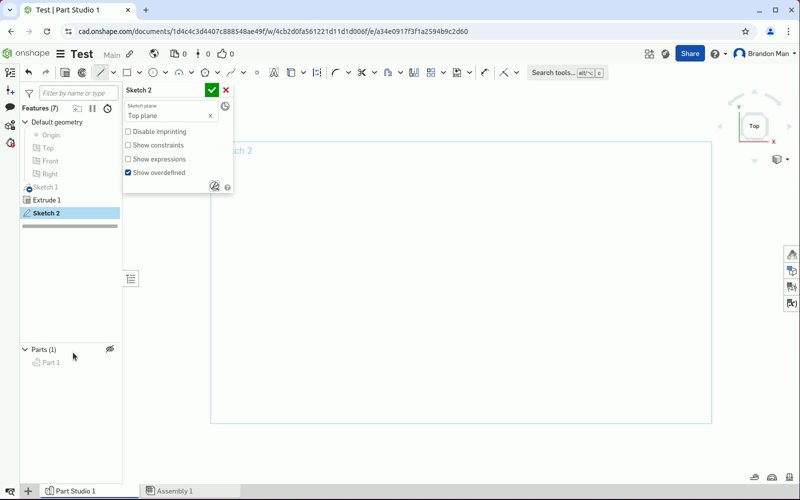
mouse_move(451, 282)
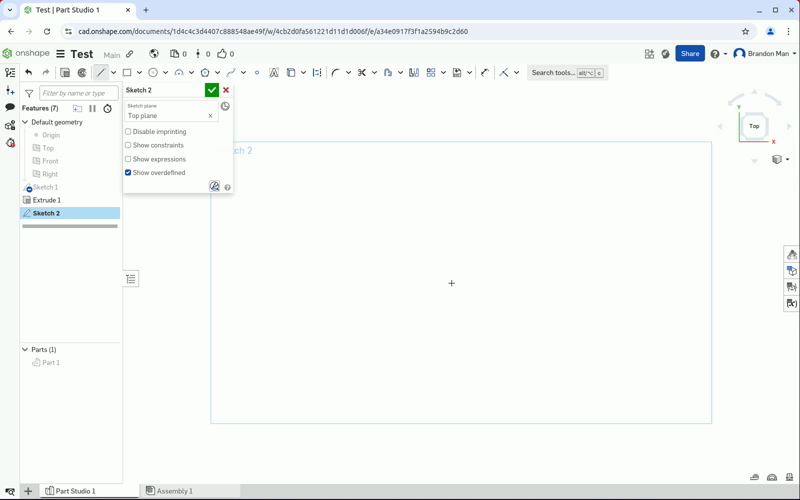
click(451, 282)
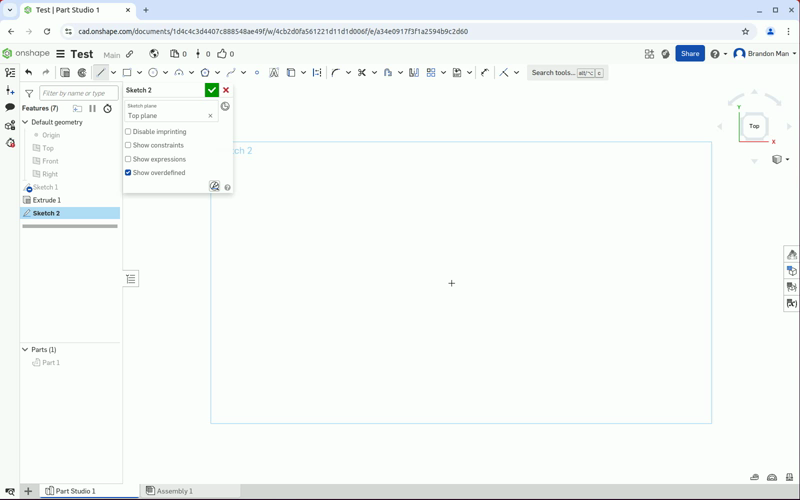
key_up(shift)
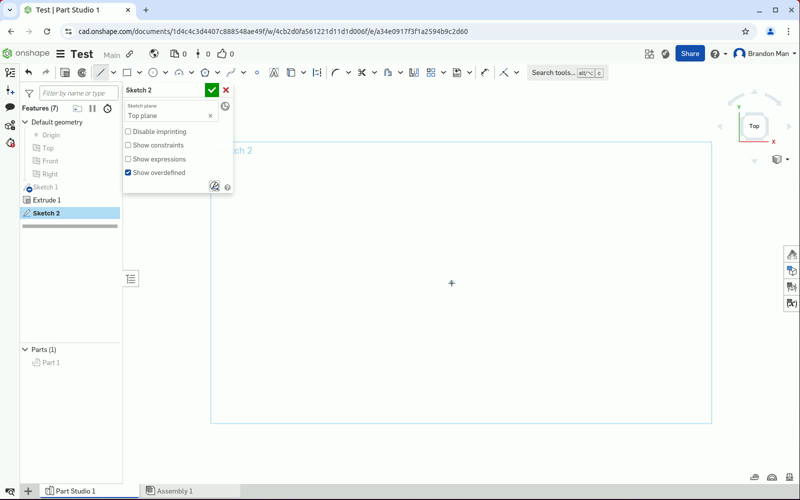
key_down(shift)
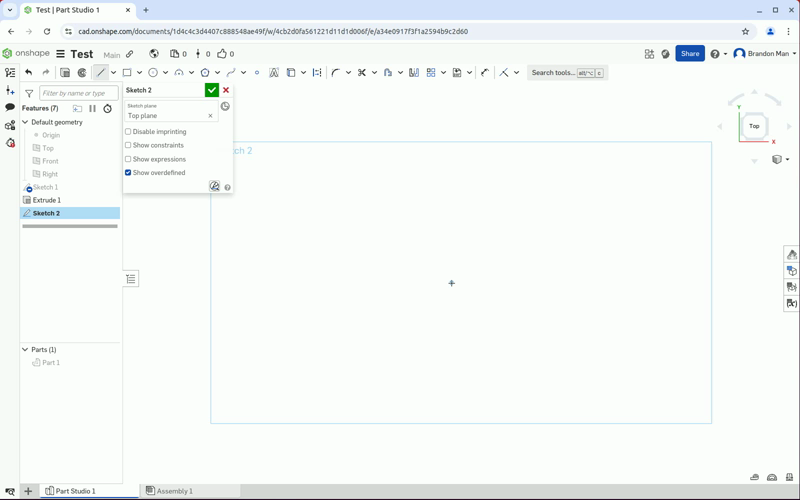
mouse_move(481, 282)
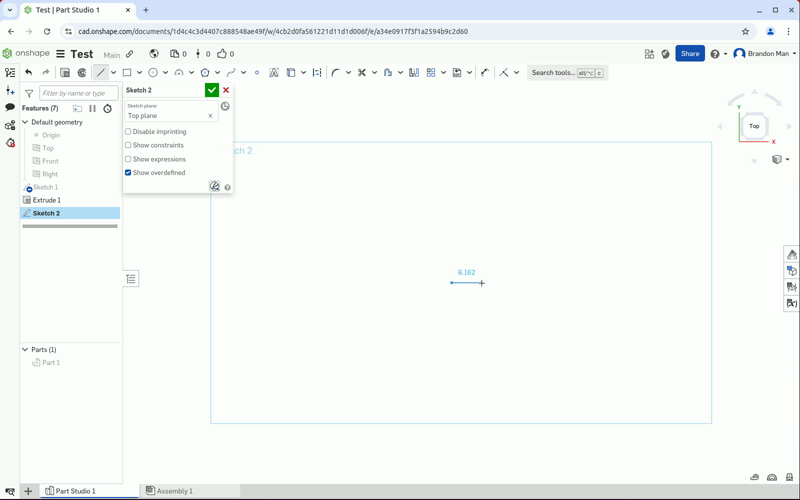
mouse_move(470, 282)
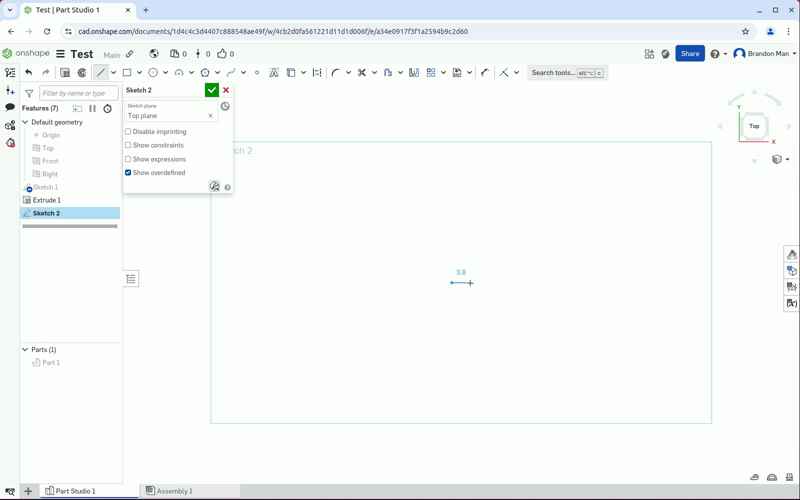
click(470, 282)
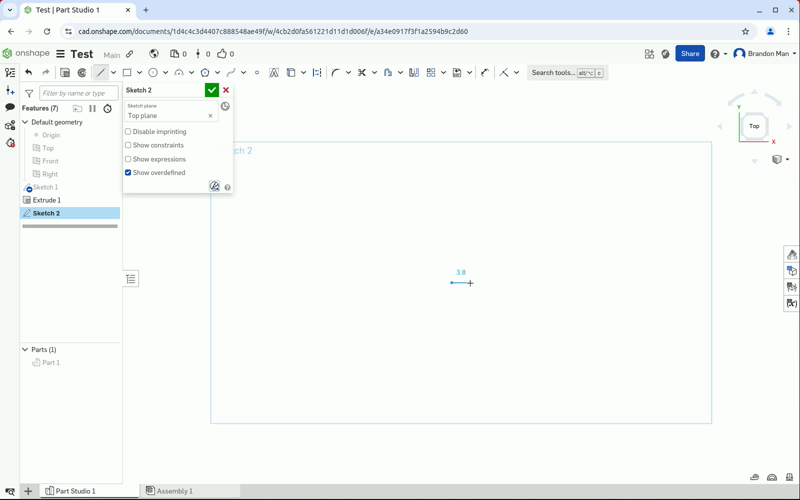
key_up(shift)
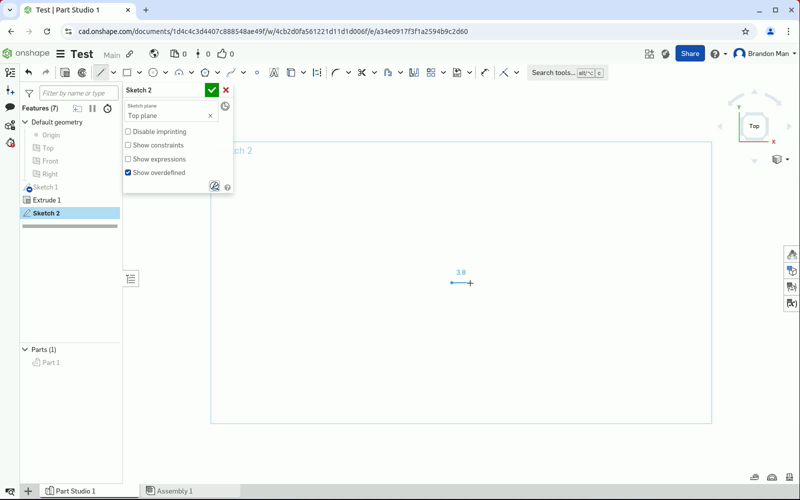
key_down(shift)
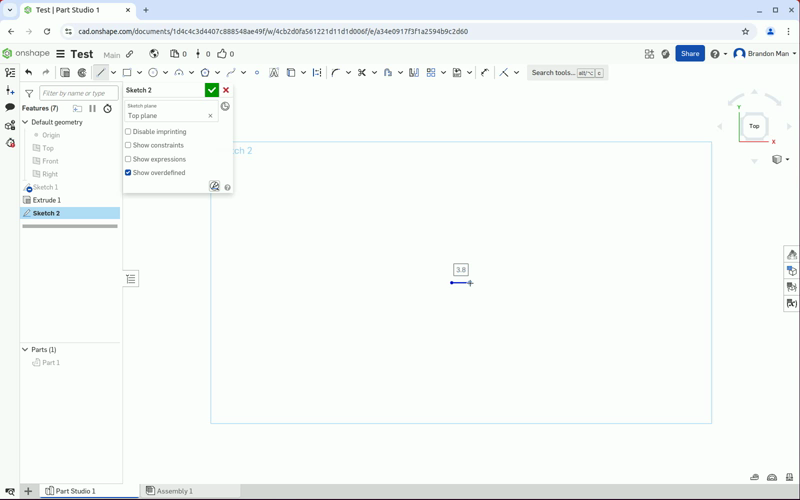
mouse_move(470, 205)
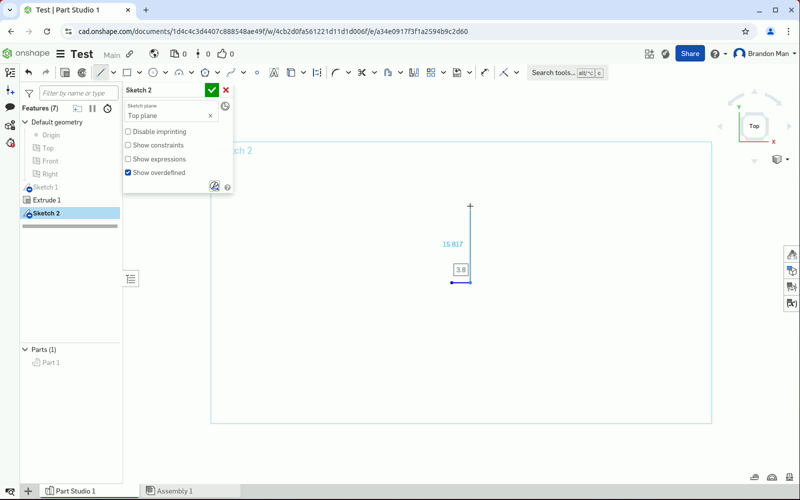
click(470, 205)
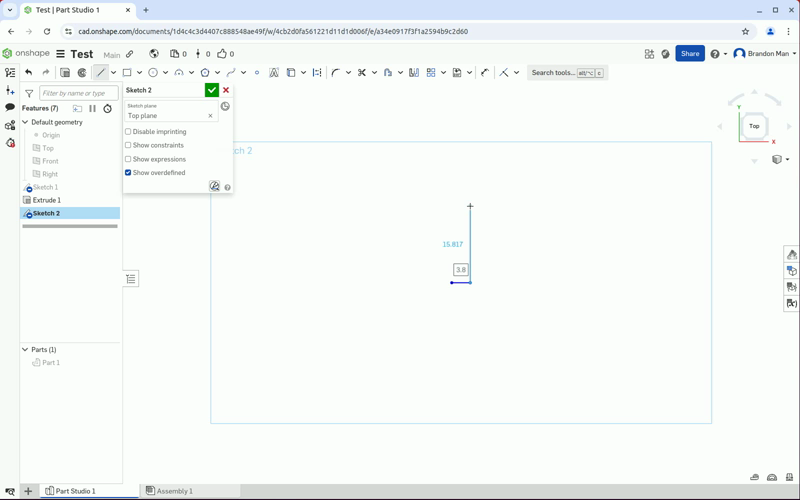
key_up(shift)
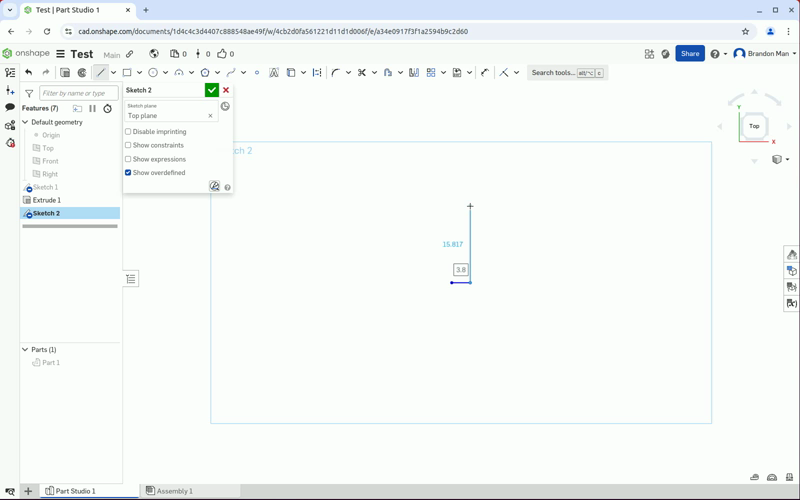
key(esc)
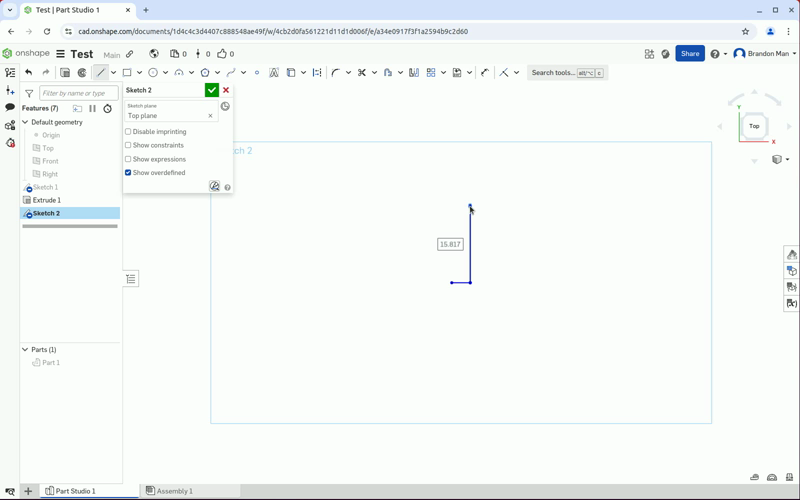
key(a)
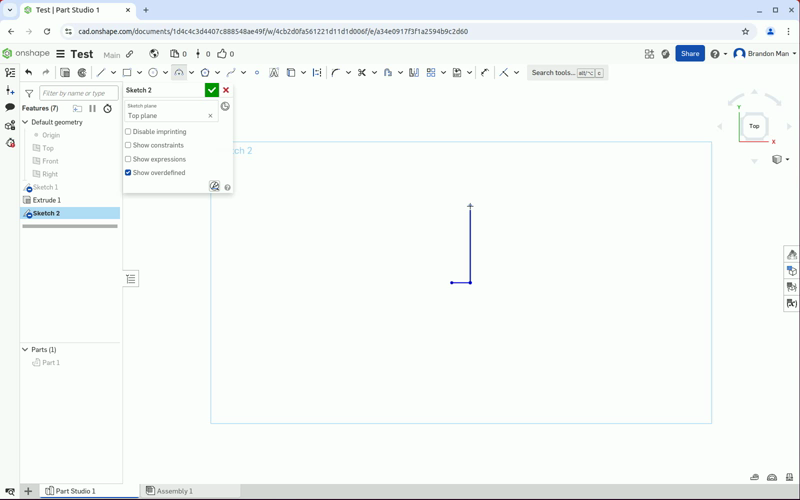
mouse_move(470, 205)
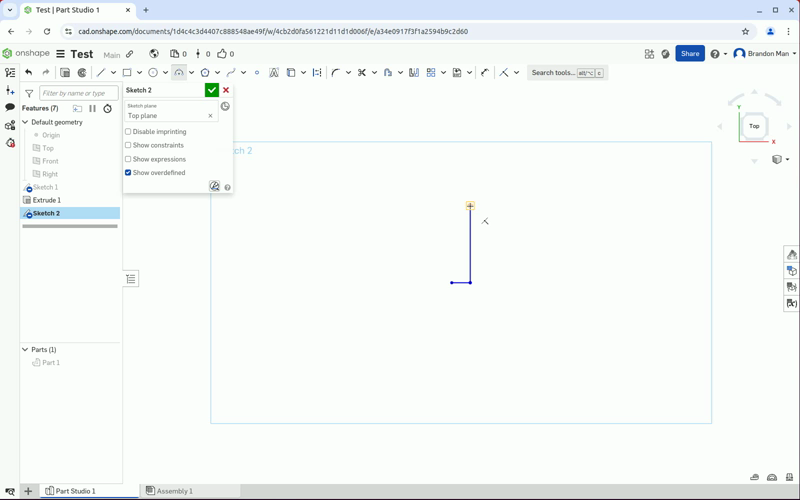
click(470, 205)
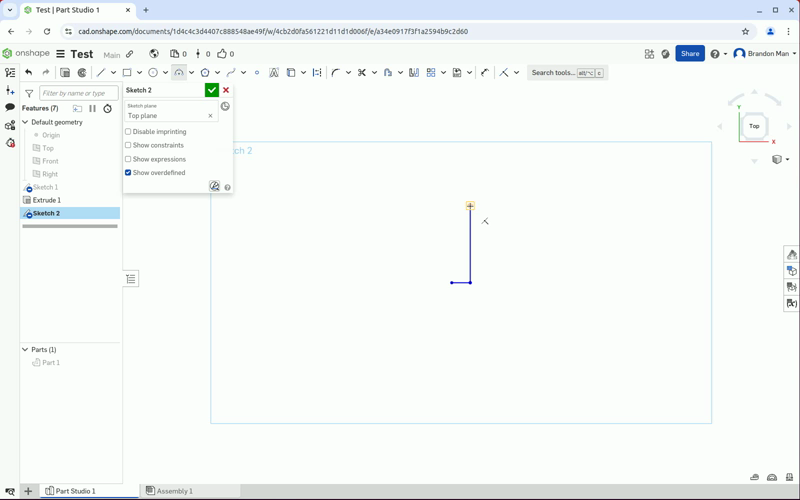
key_down(shift)
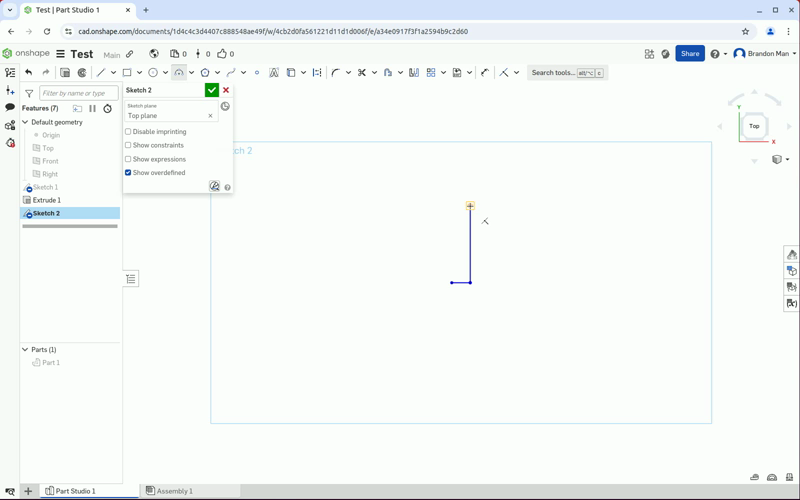
mouse_move(464, 192)
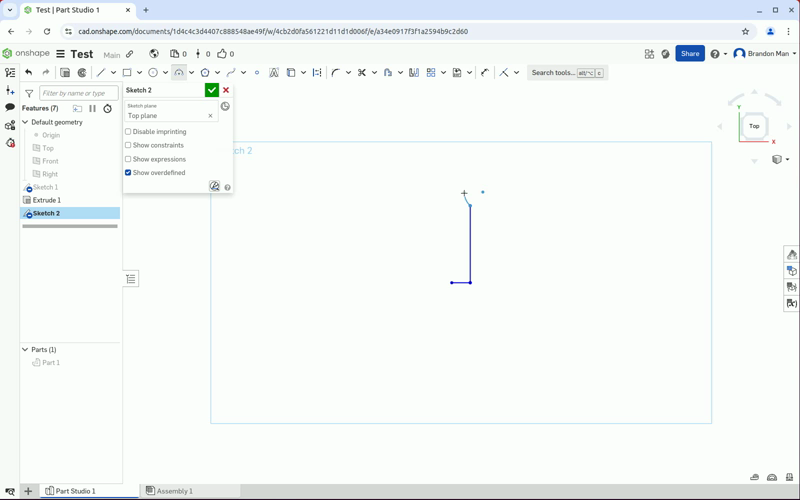
click(464, 192)
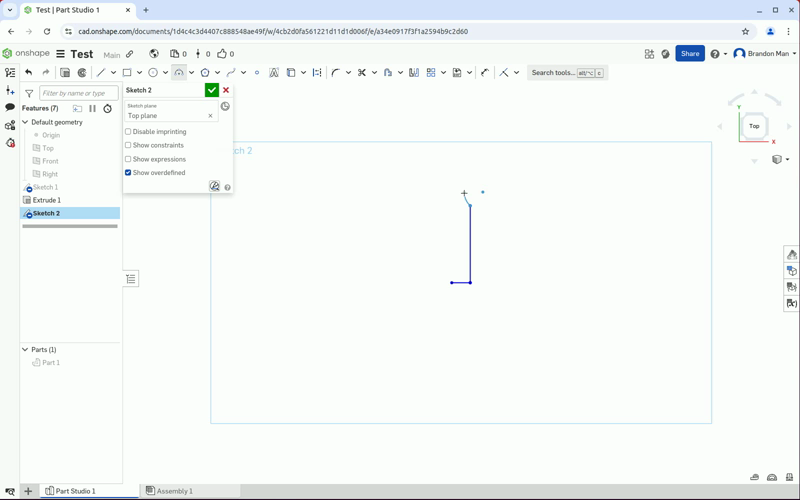
mouse_move(468, 198)
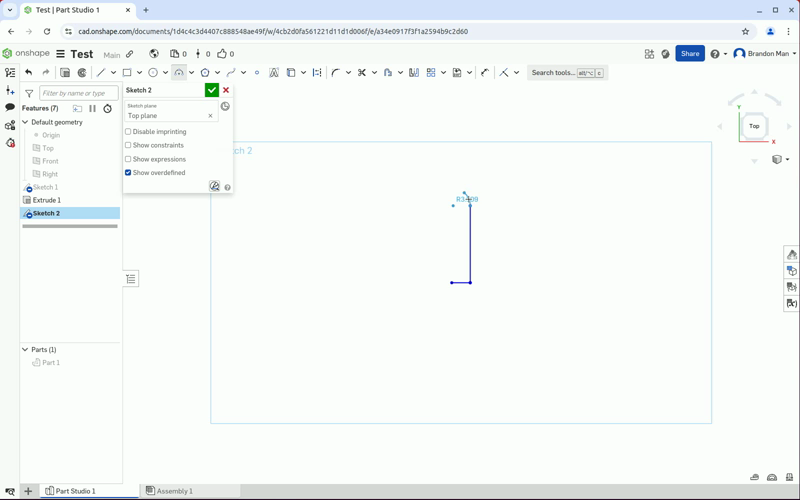
click(468, 198)
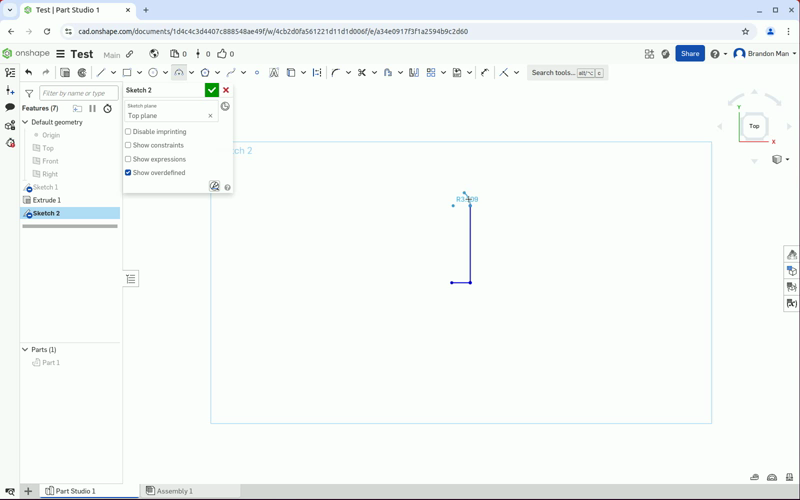
key_up(shift)
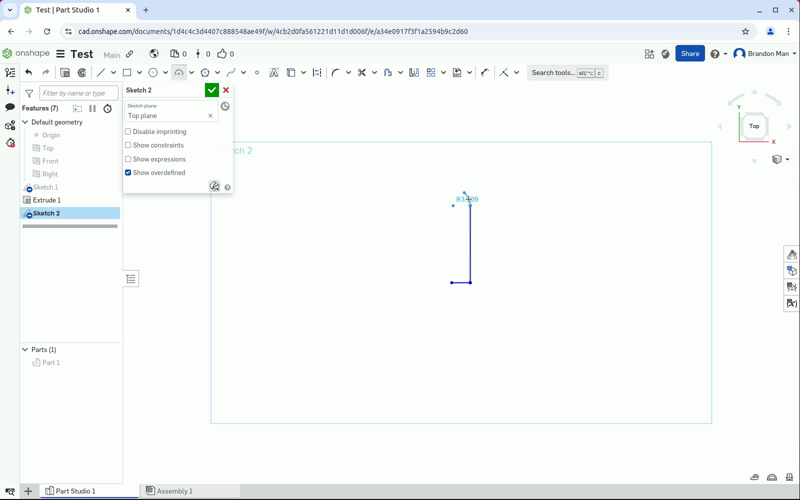
key(esc)
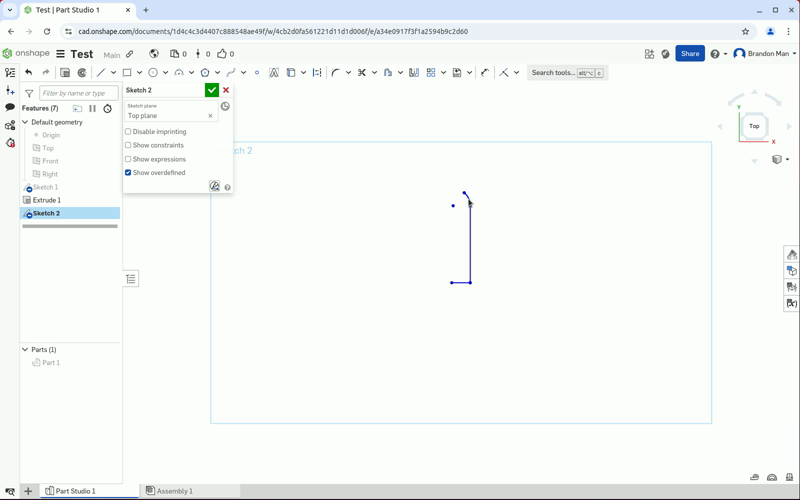
key(l)
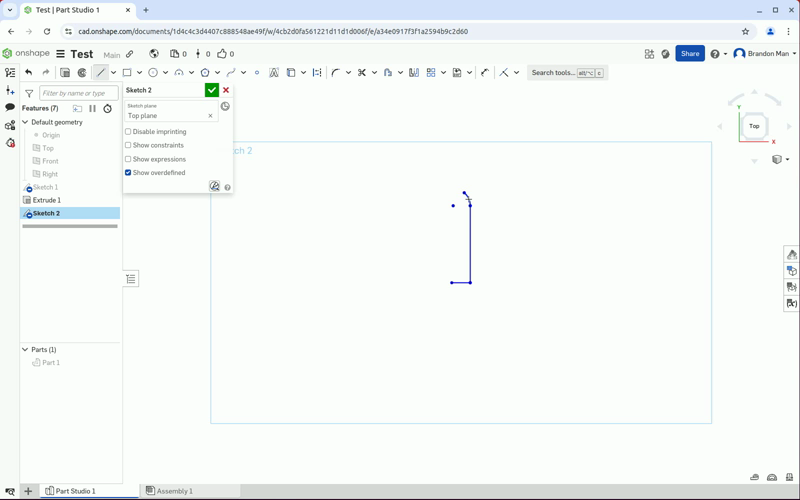
mouse_move(464, 192)
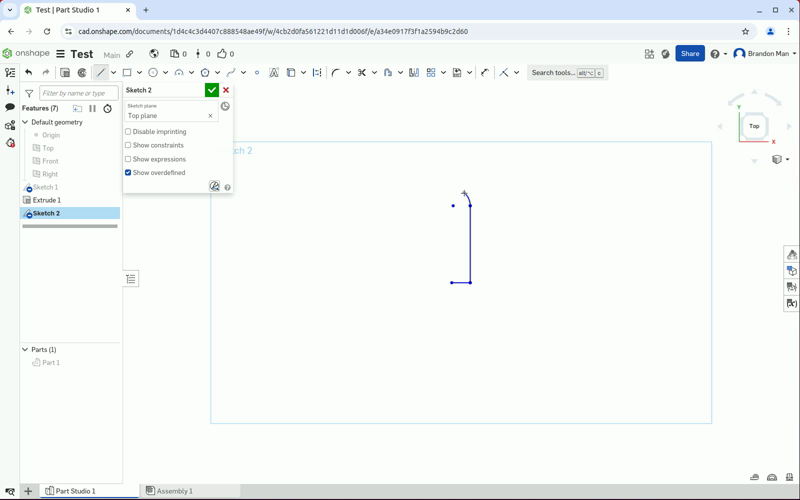
click(464, 192)
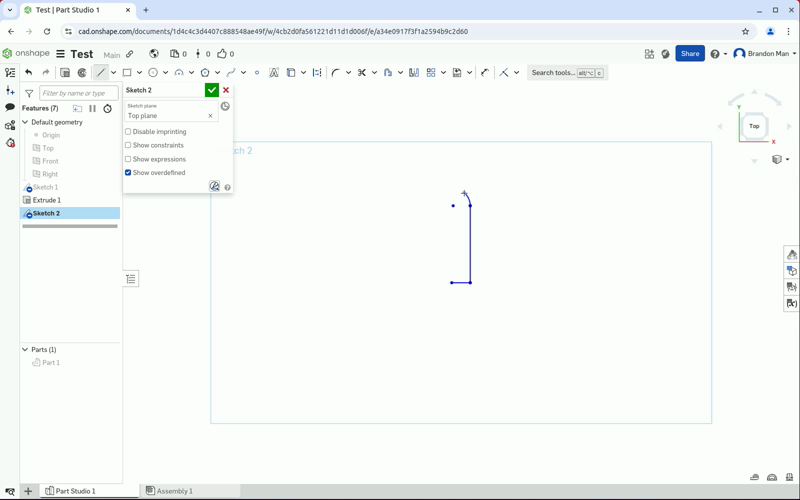
key_down(shift)
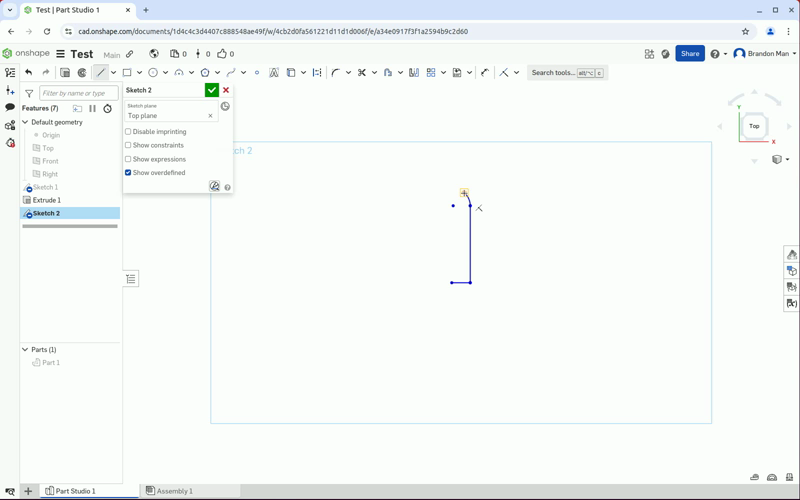
mouse_move(494, 192)
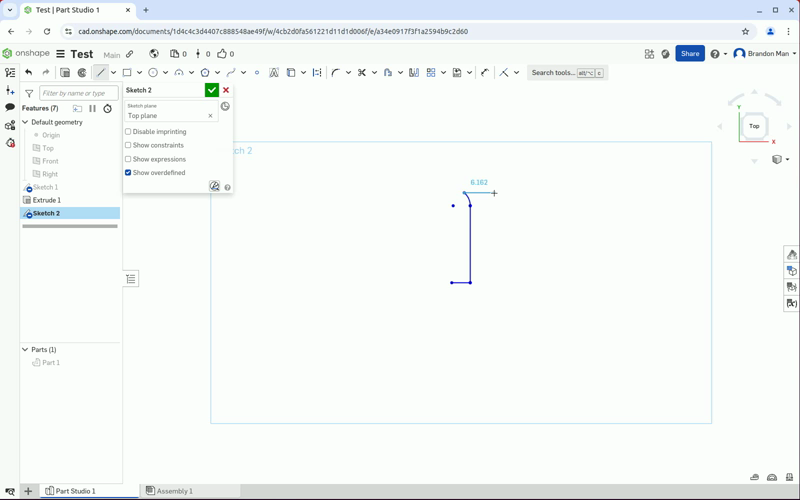
mouse_move(461, 189)
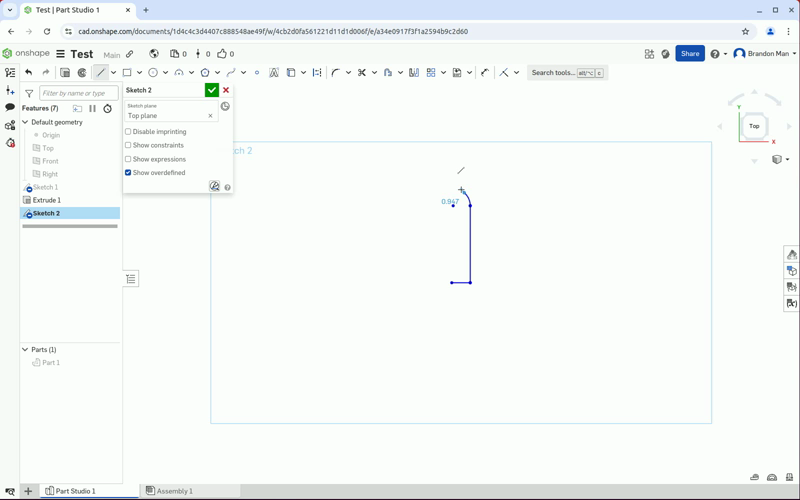
scroll(6)
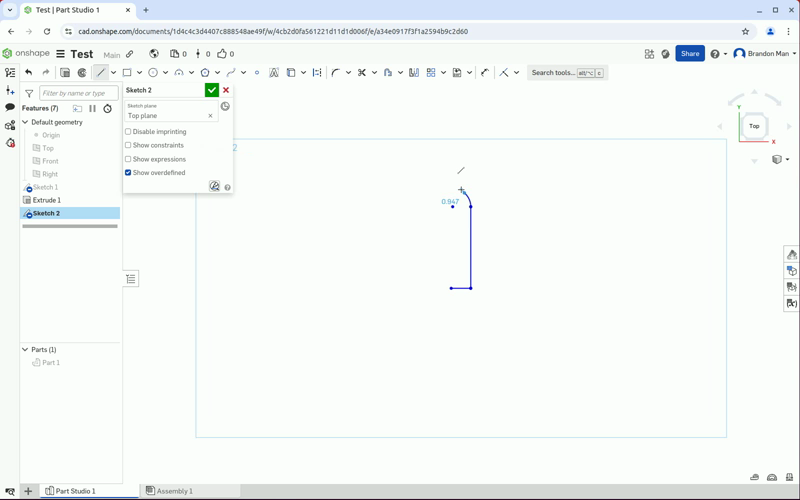
scroll(6)
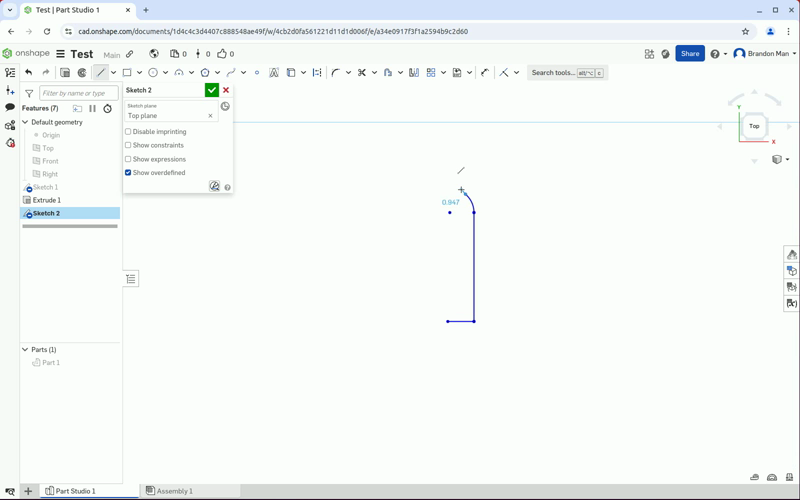
scroll(6)
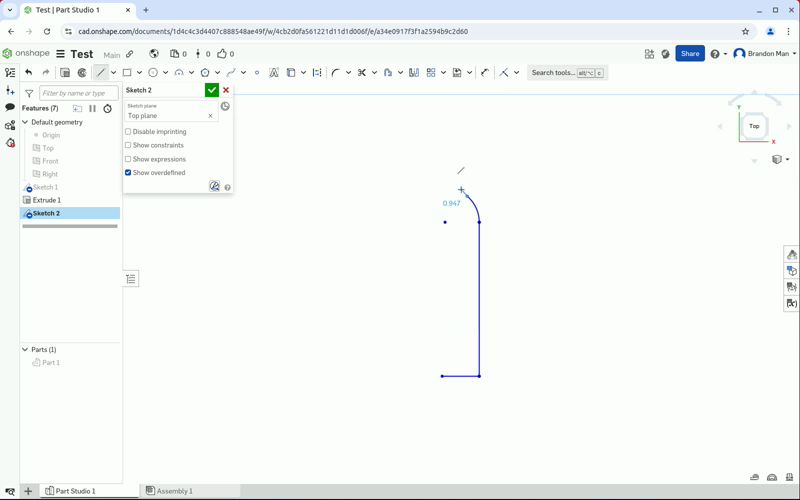
scroll(6)
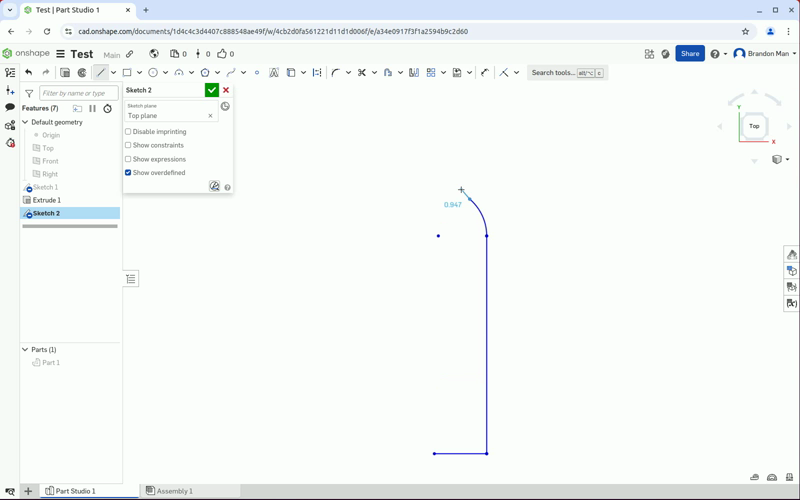
scroll(6)
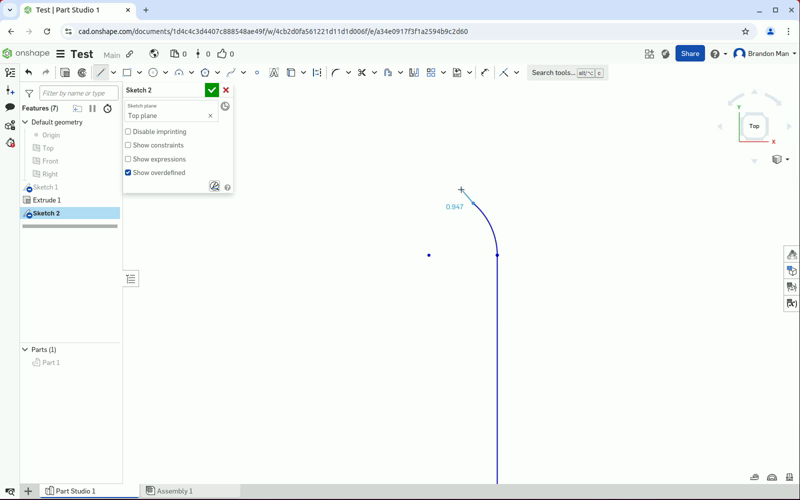
scroll(6)
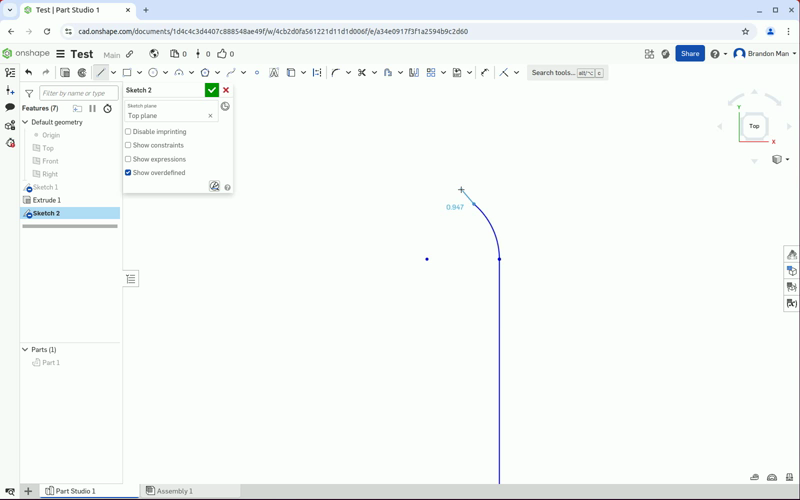
scroll(6)
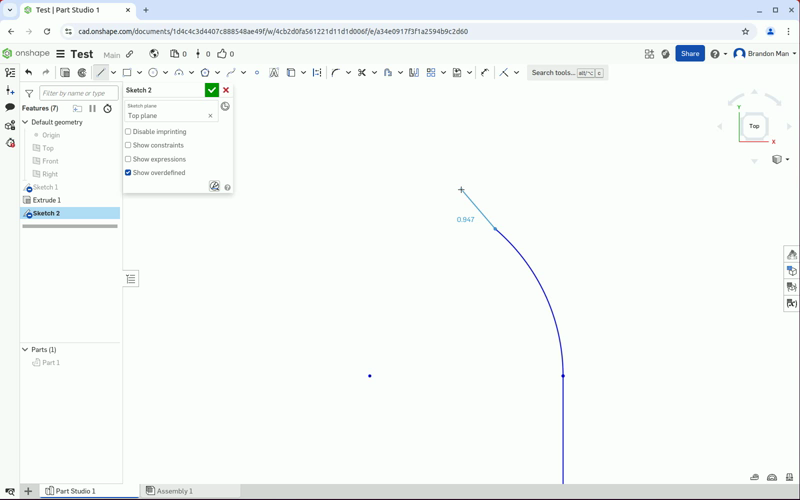
click(461, 189)
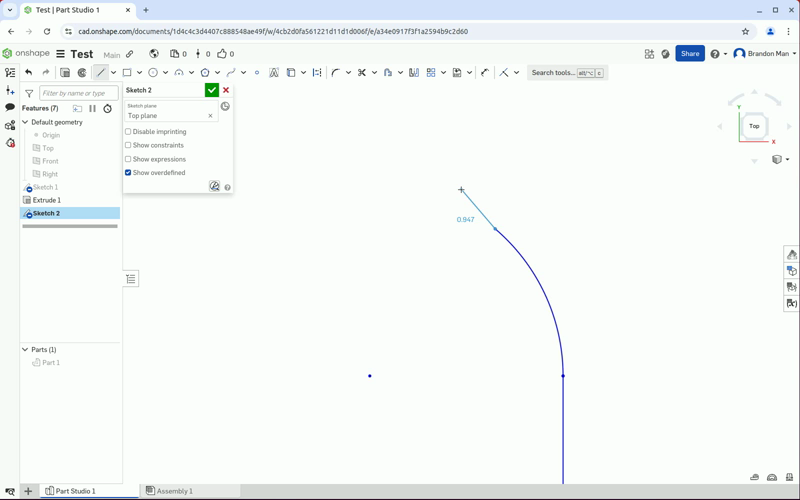
scroll(-6)
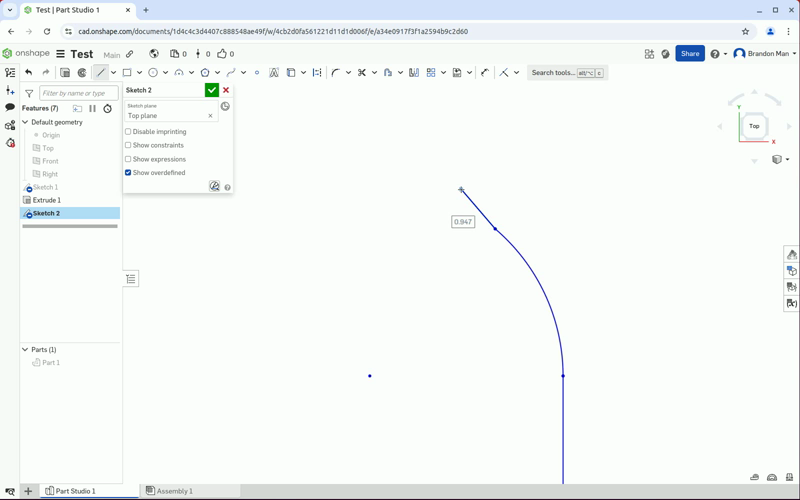
scroll(-6)
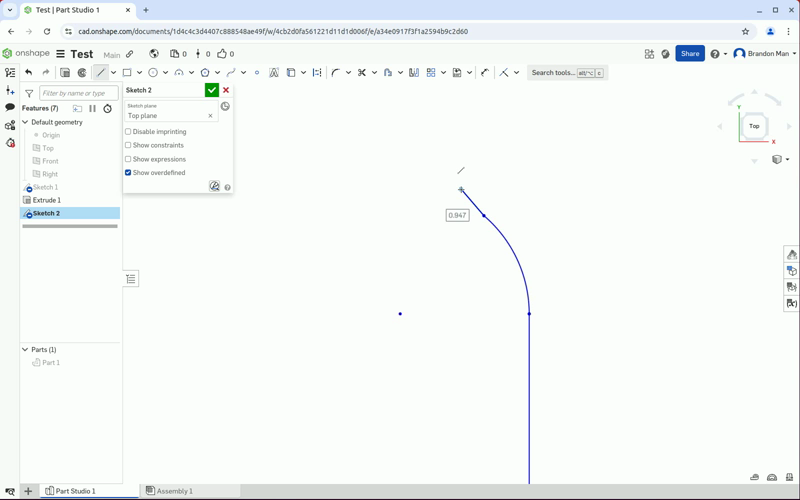
scroll(-6)
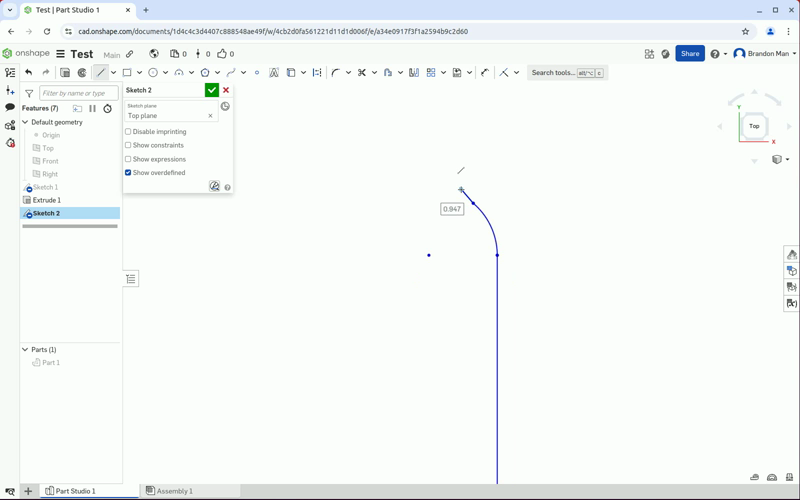
scroll(-6)
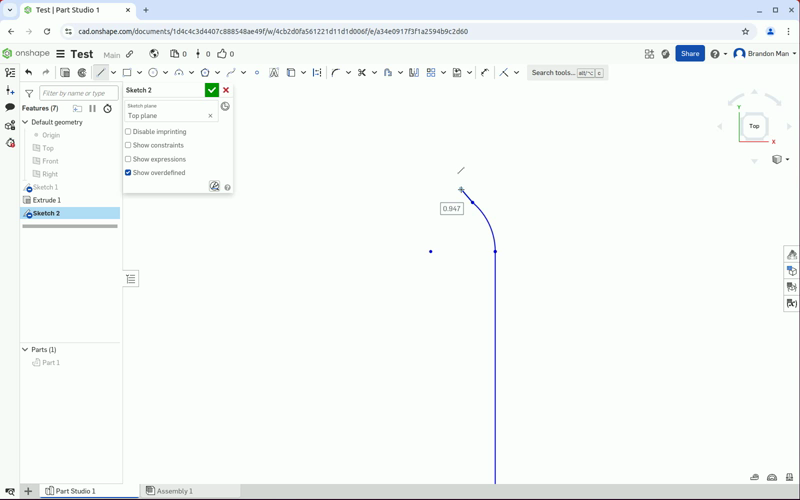
scroll(-6)
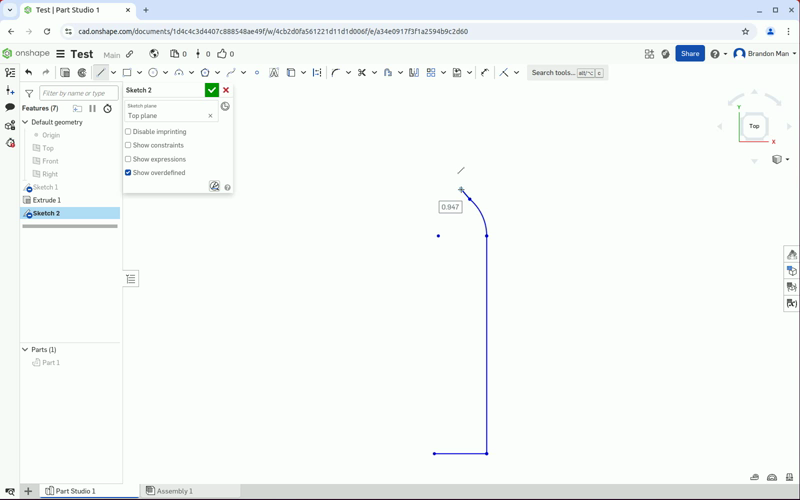
scroll(-6)
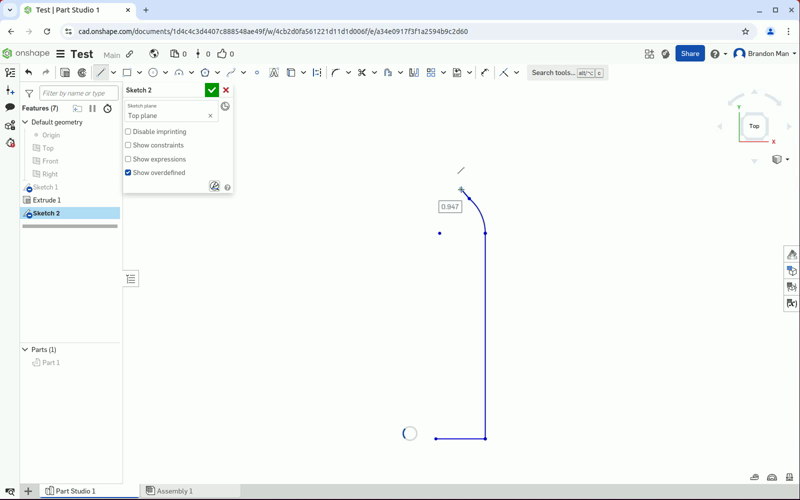
scroll(-6)
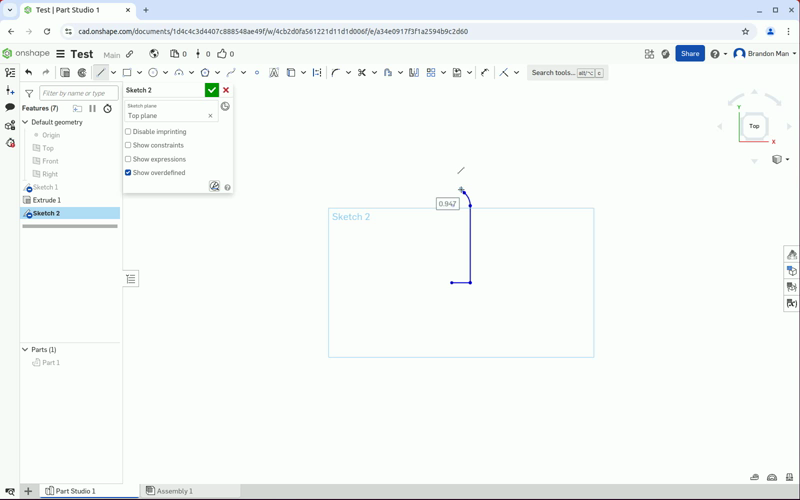
key_up(shift)
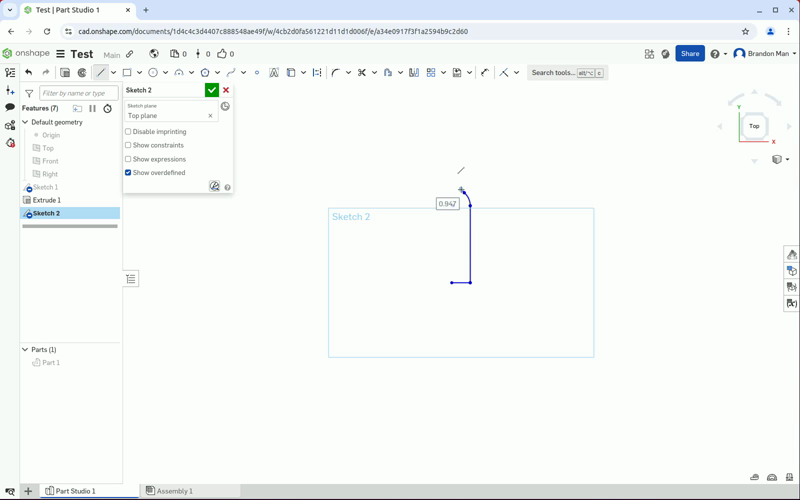
key(esc)
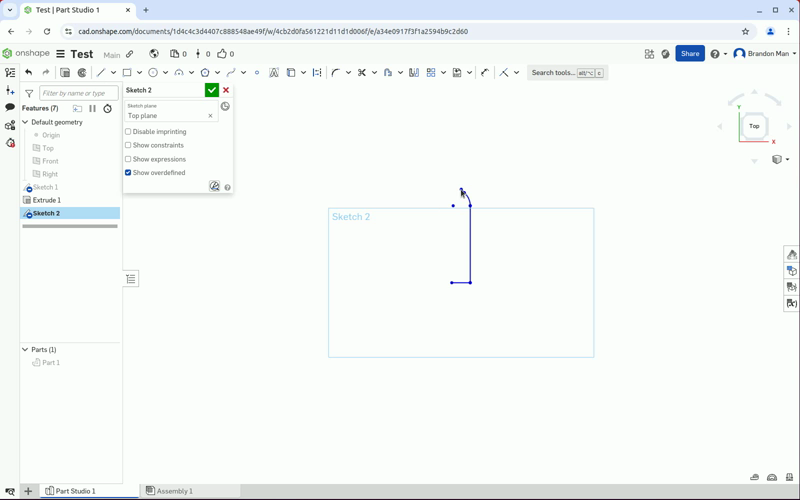
key(a)
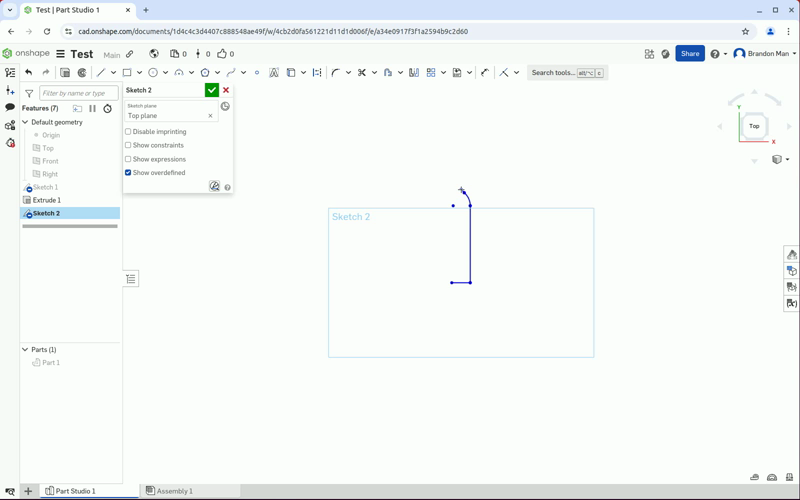
mouse_move(461, 189)
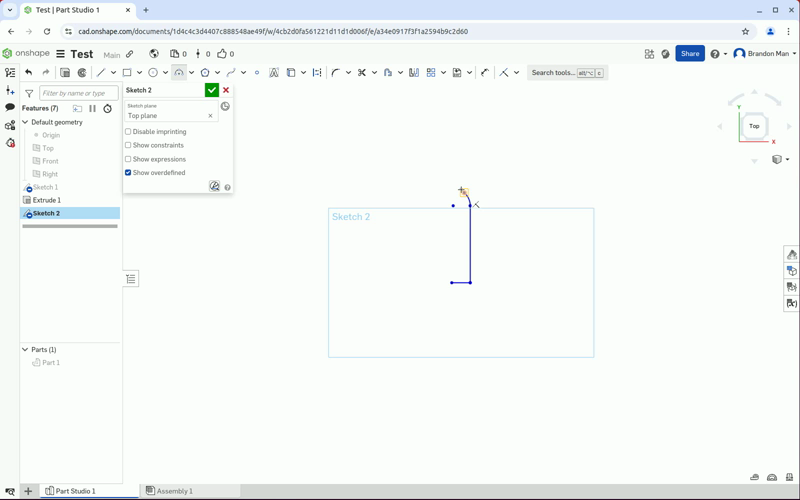
click(461, 189)
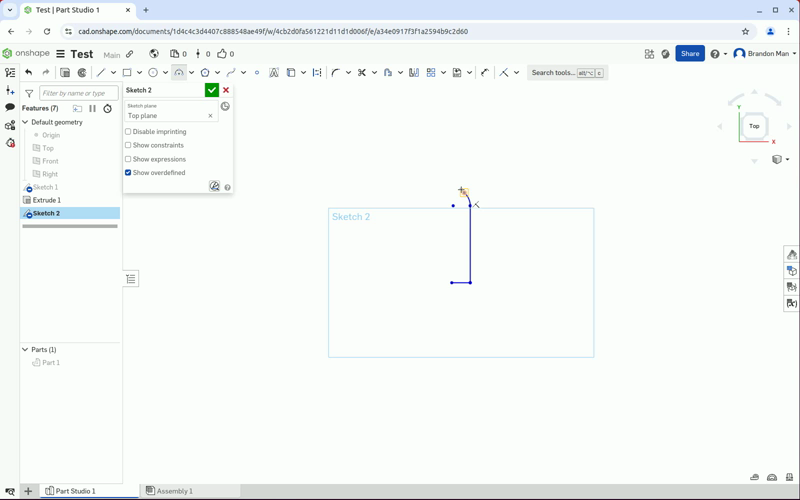
key_down(shift)
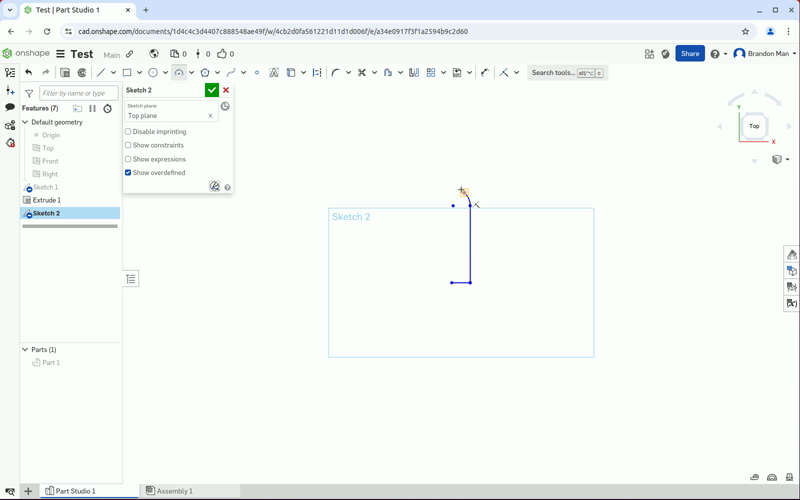
mouse_move(451, 205)
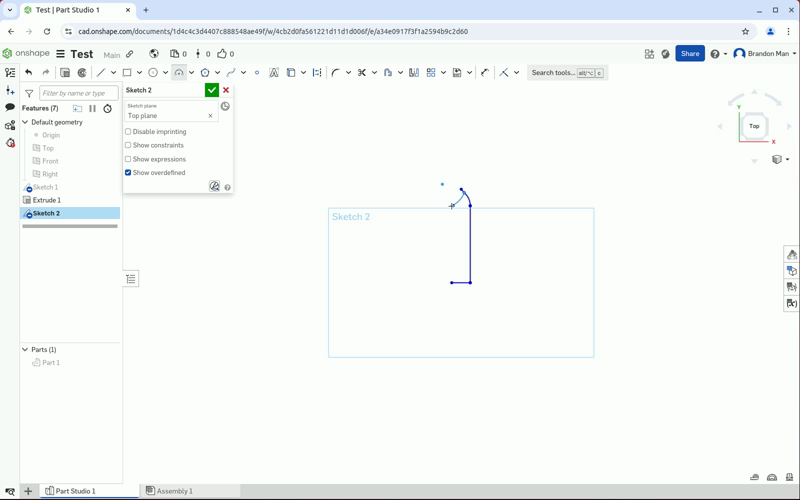
scroll(6)
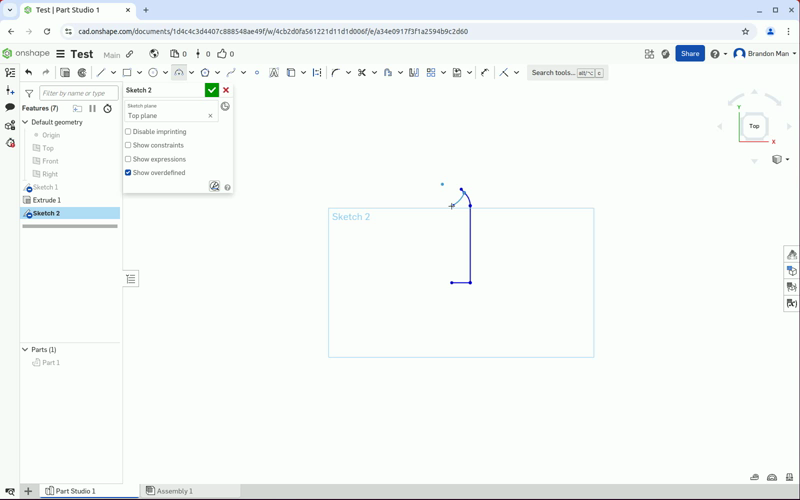
scroll(6)
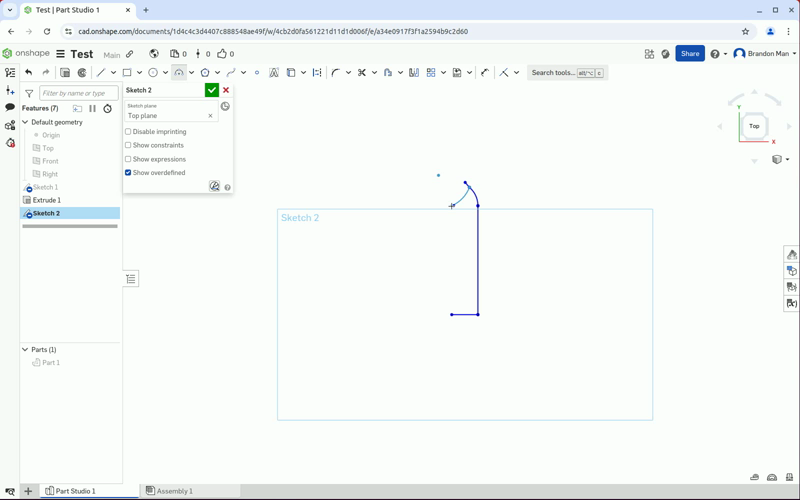
scroll(6)
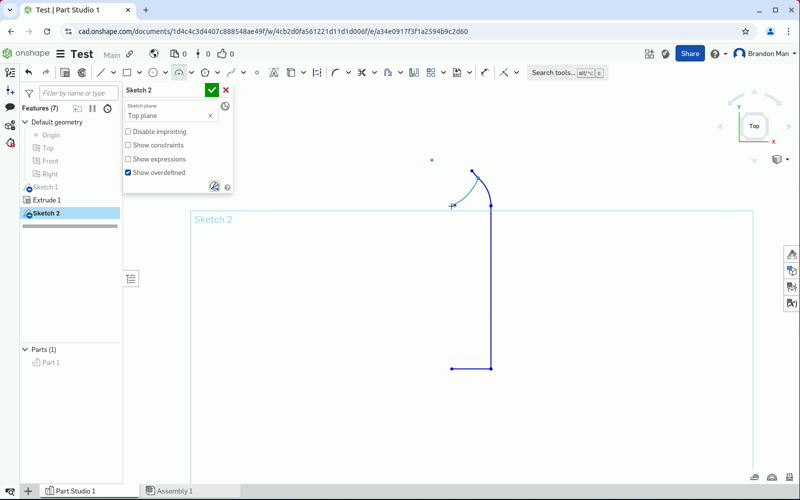
scroll(6)
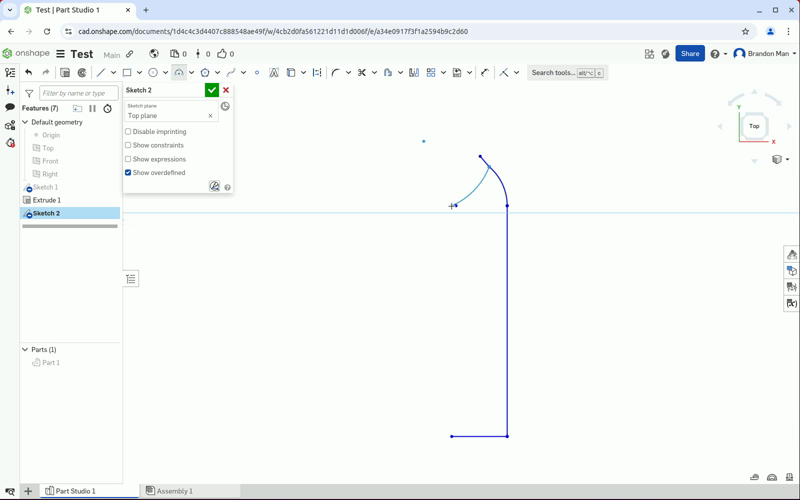
scroll(6)
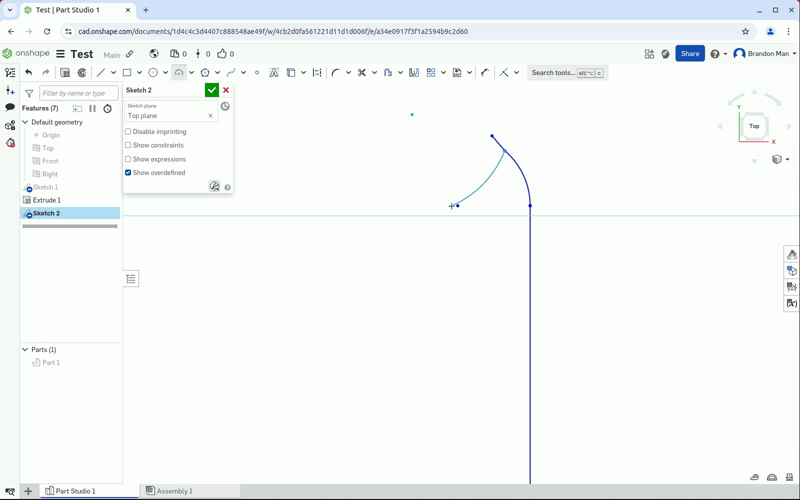
scroll(6)
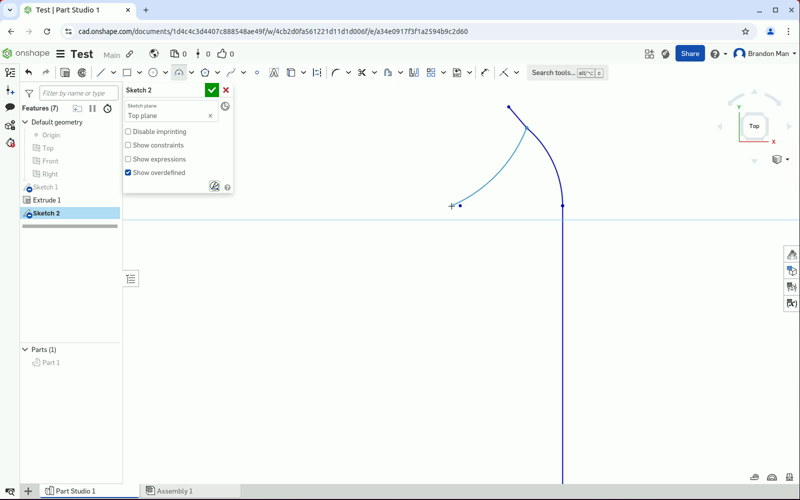
scroll(6)
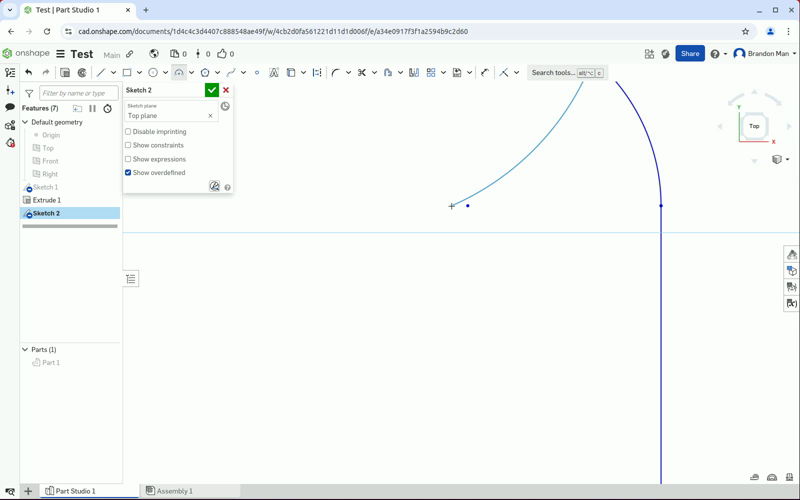
click(451, 205)
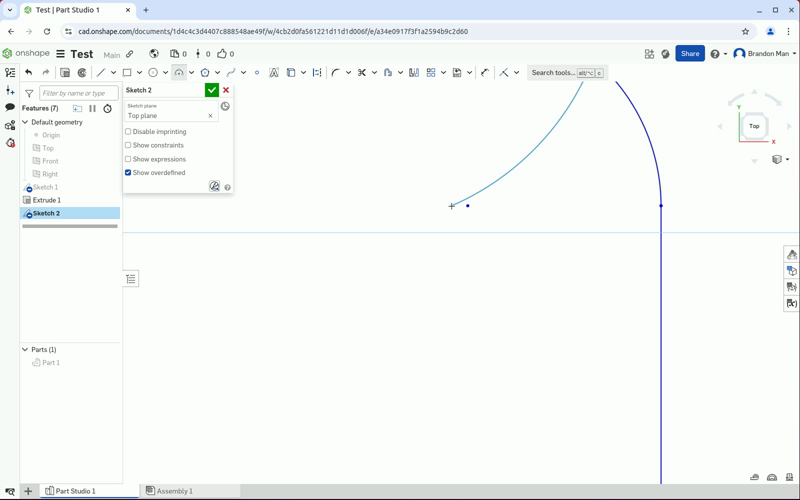
scroll(-6)
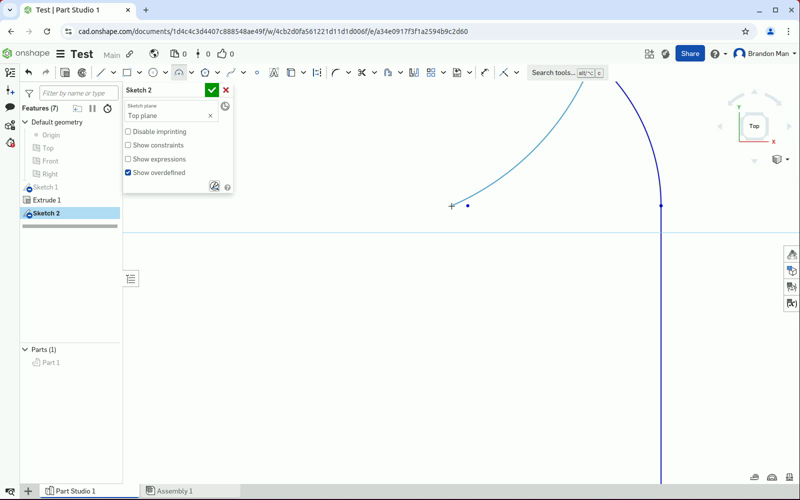
scroll(-6)
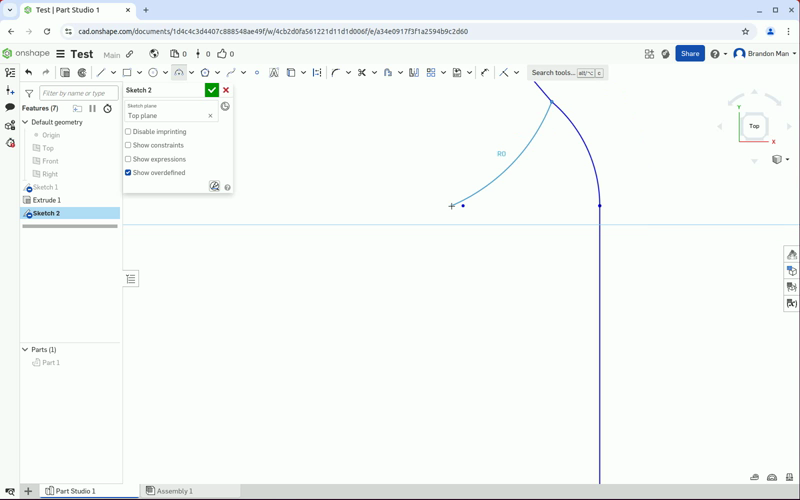
scroll(-6)
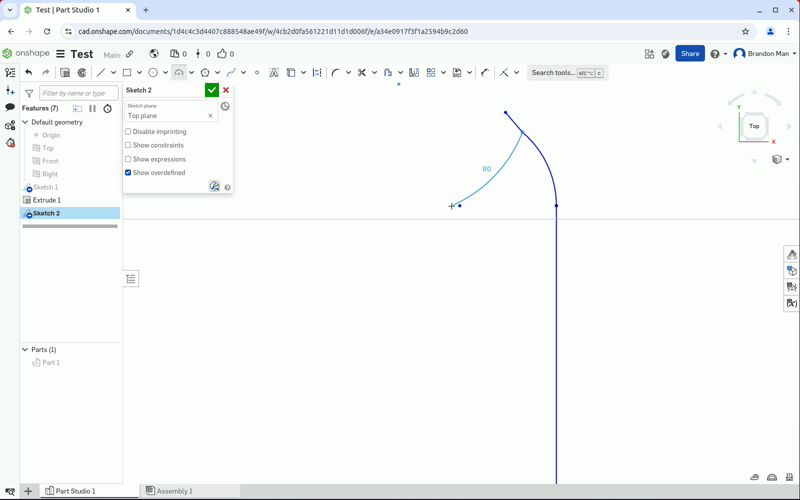
scroll(-6)
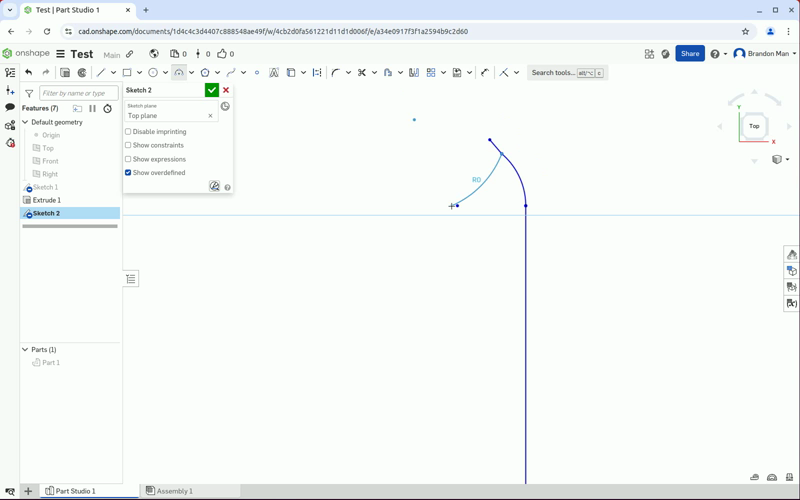
scroll(-6)
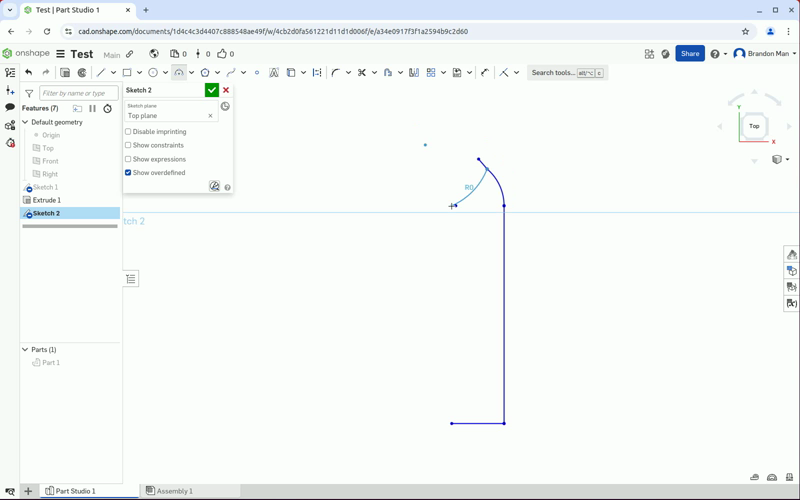
scroll(-6)
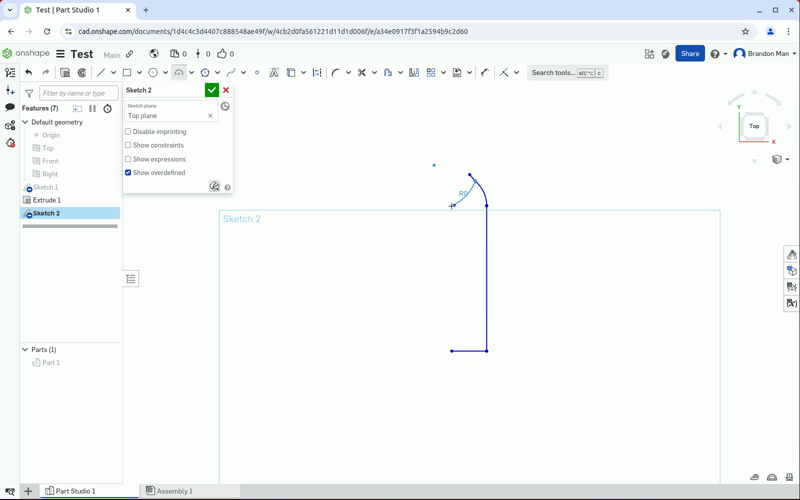
scroll(-6)
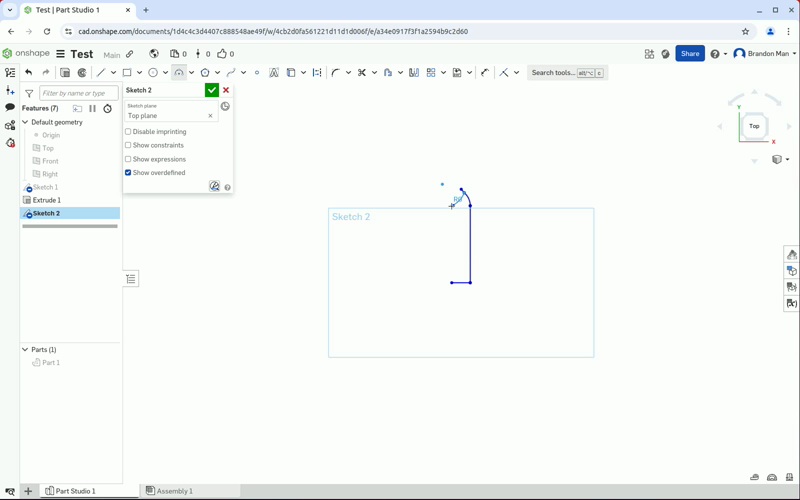
mouse_move(425, 180)
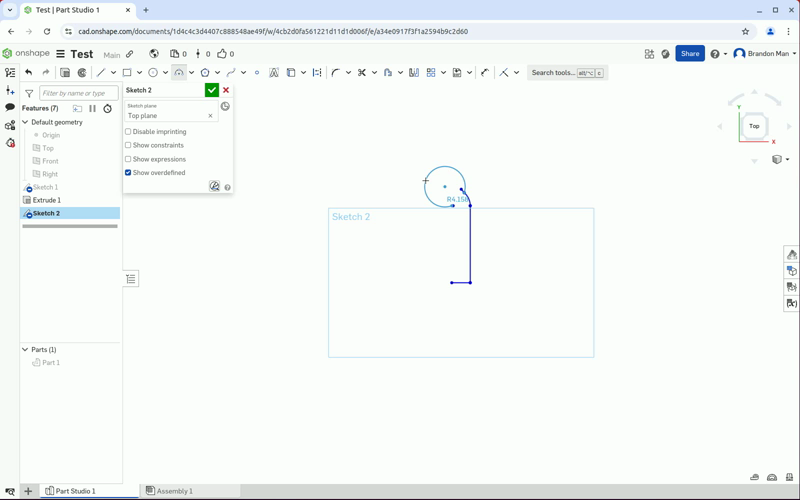
click(425, 180)
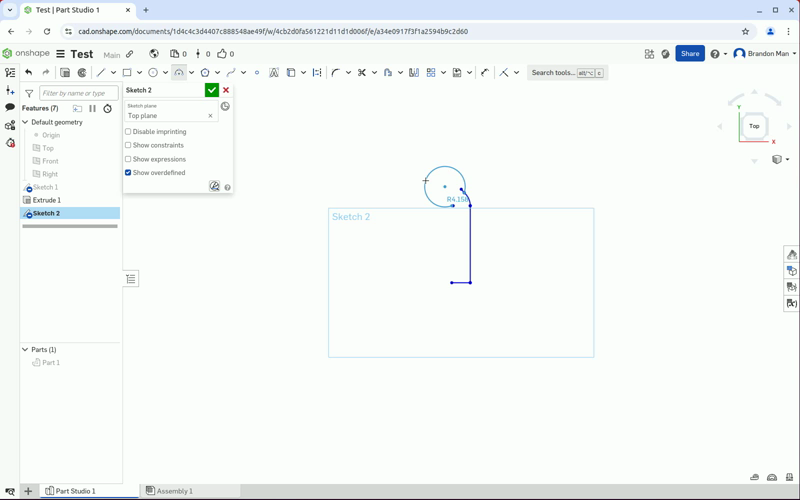
key_up(shift)
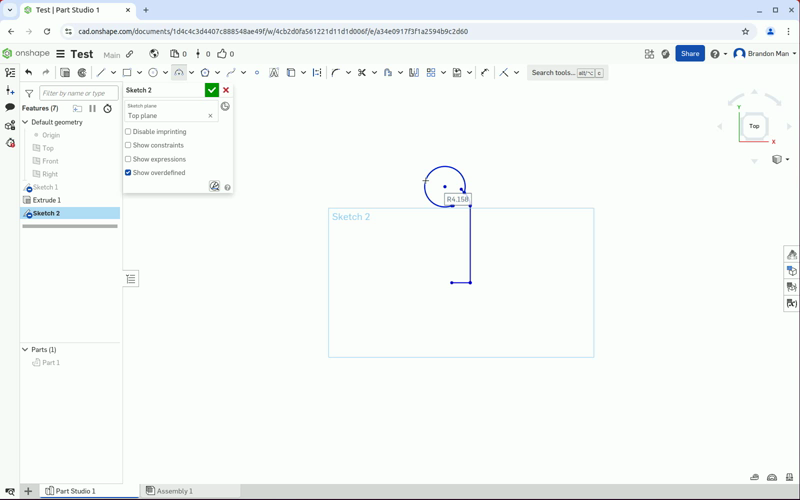
key(esc)
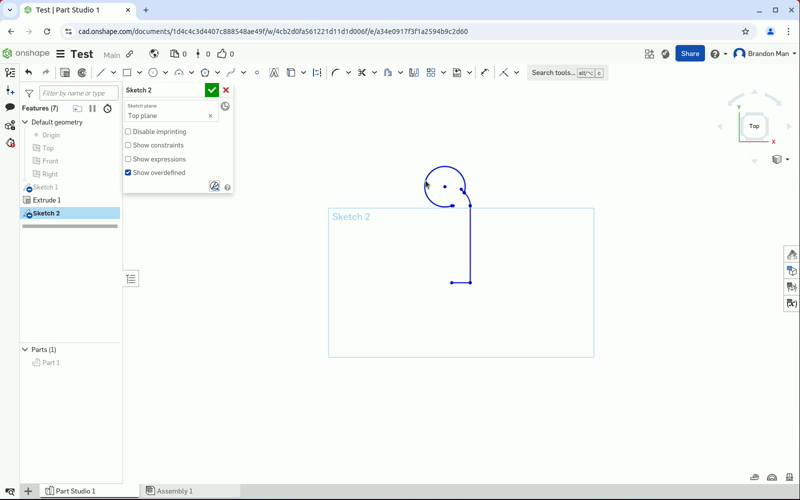
key(l)
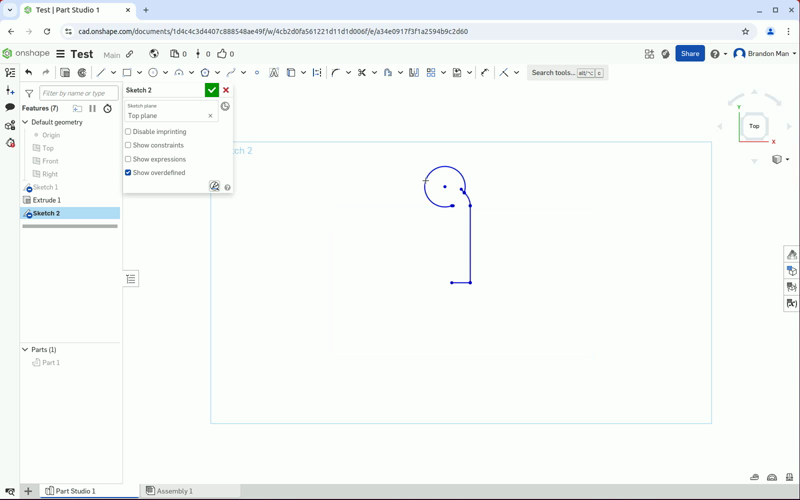
mouse_move(451, 205)
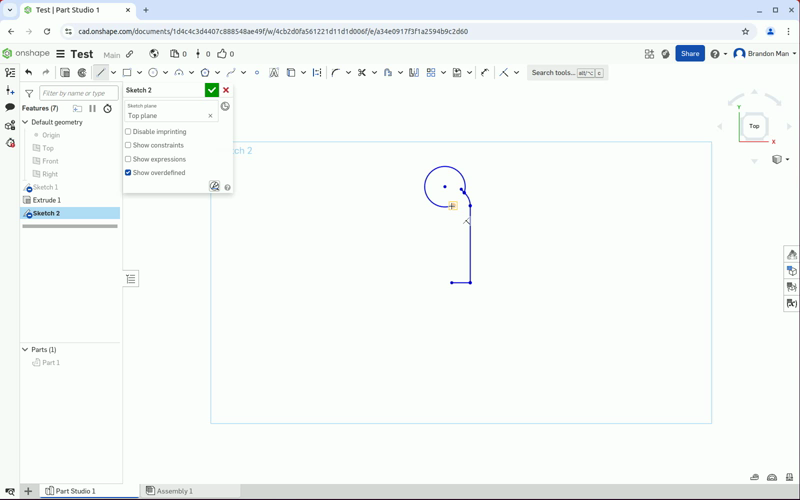
scroll(6)
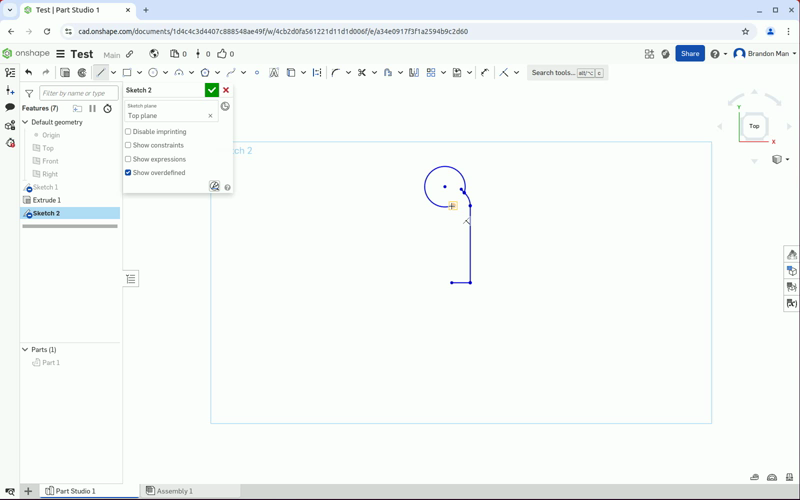
scroll(6)
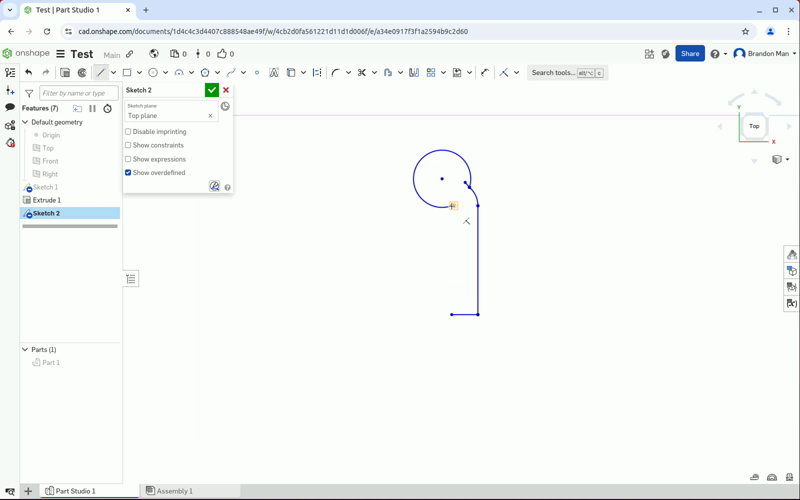
scroll(6)
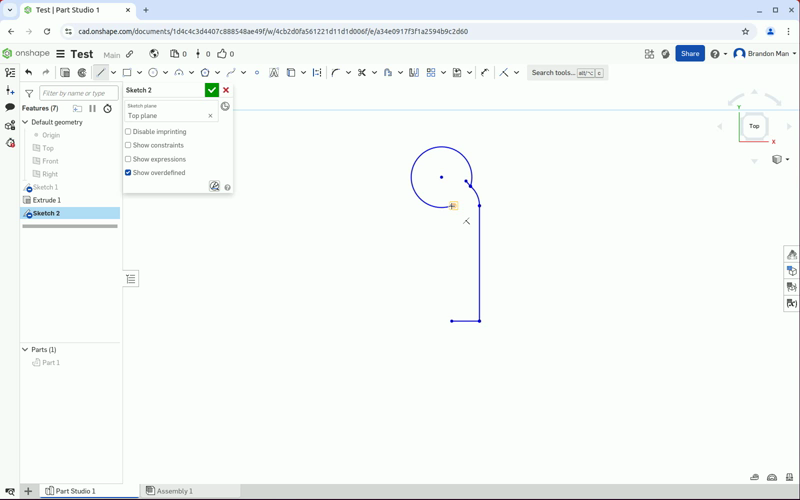
scroll(6)
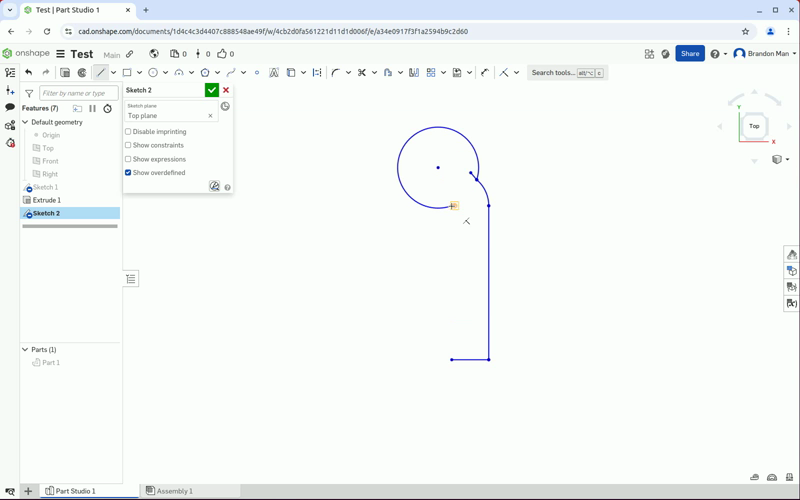
scroll(6)
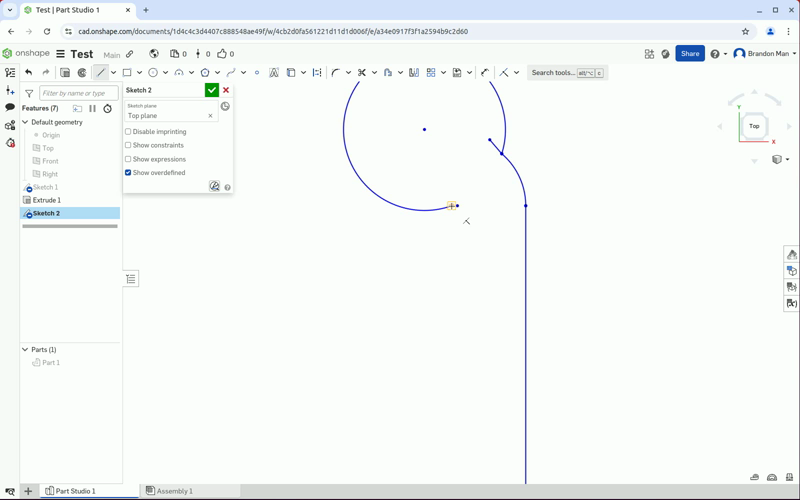
scroll(6)
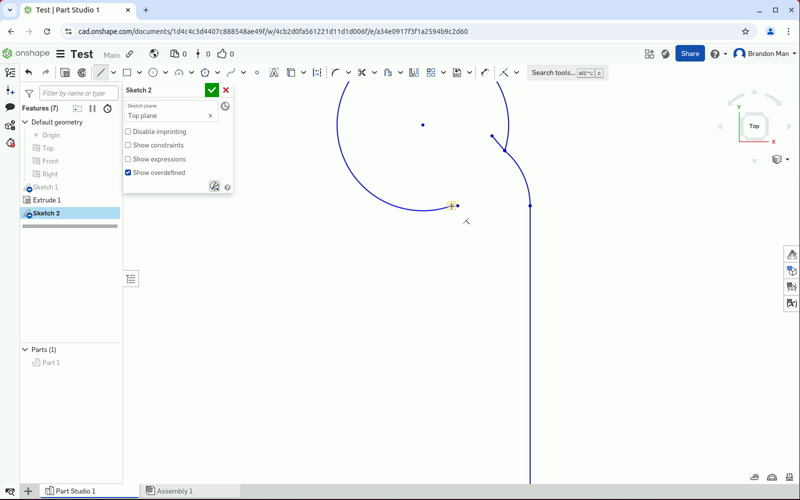
scroll(6)
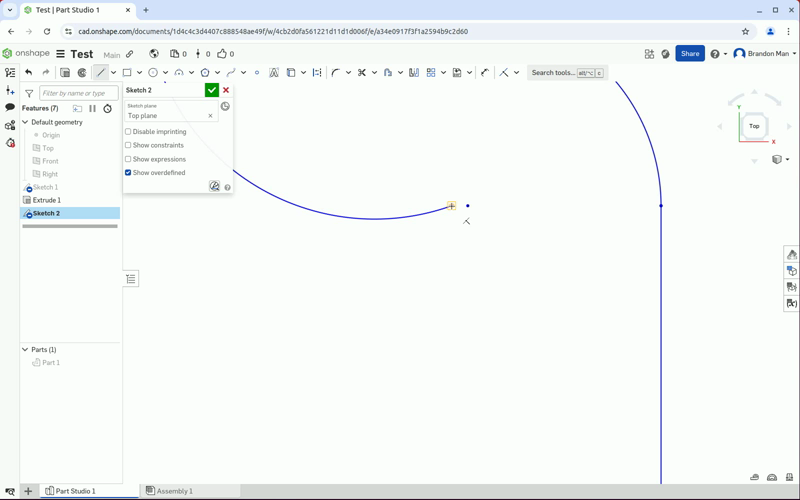
click(451, 205)
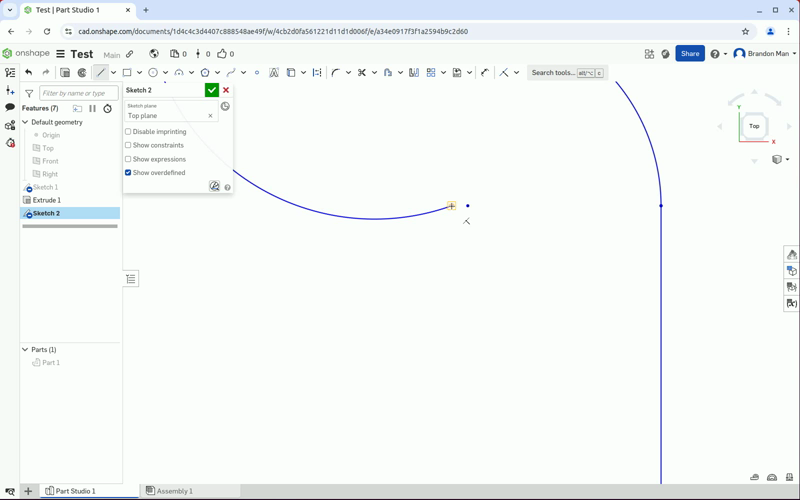
scroll(-6)
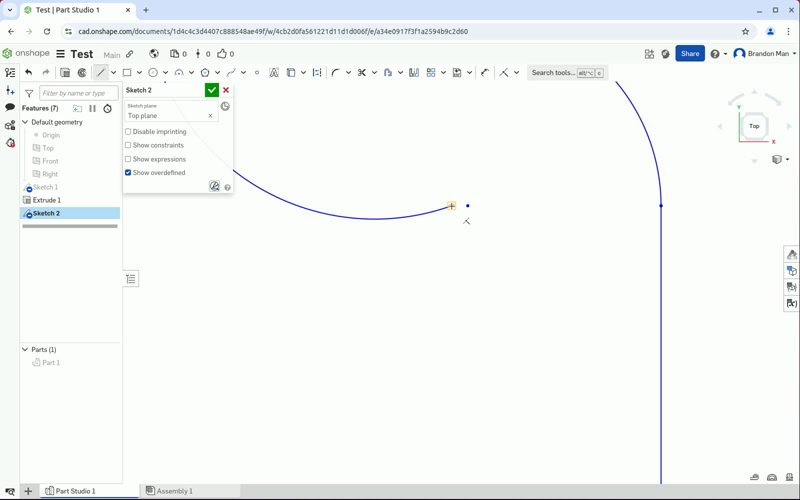
scroll(-6)
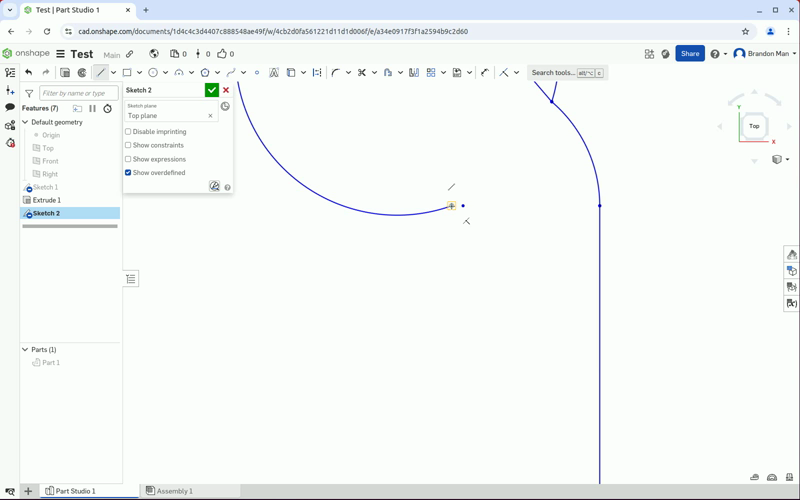
scroll(-6)
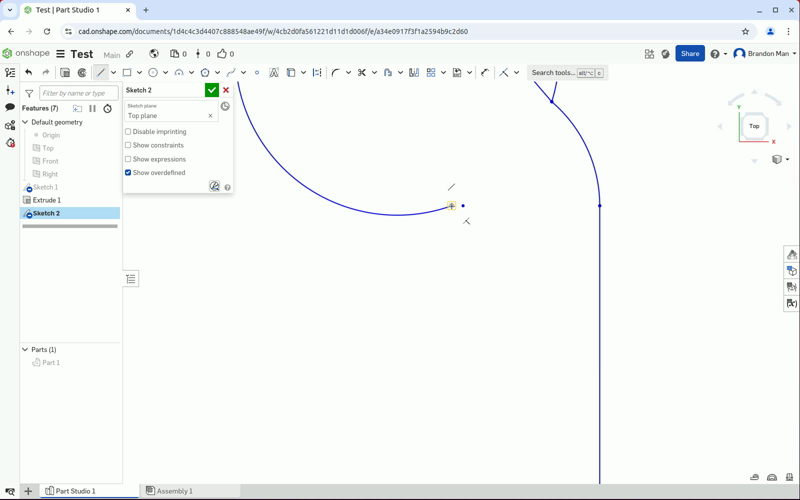
scroll(-6)
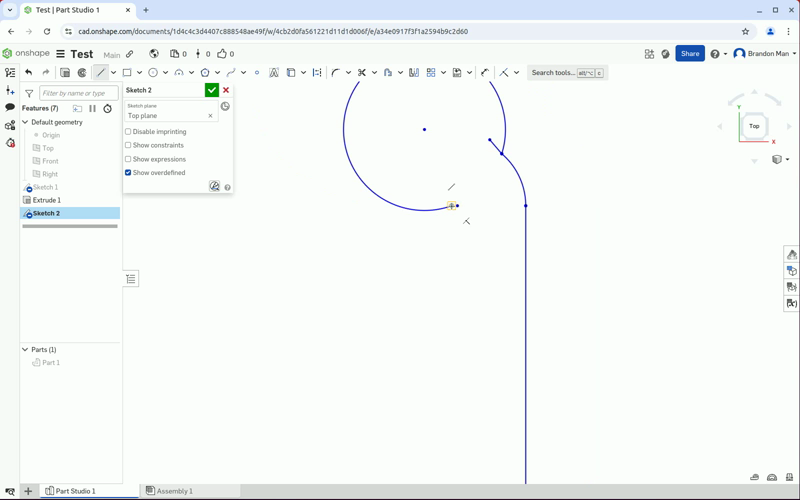
scroll(-6)
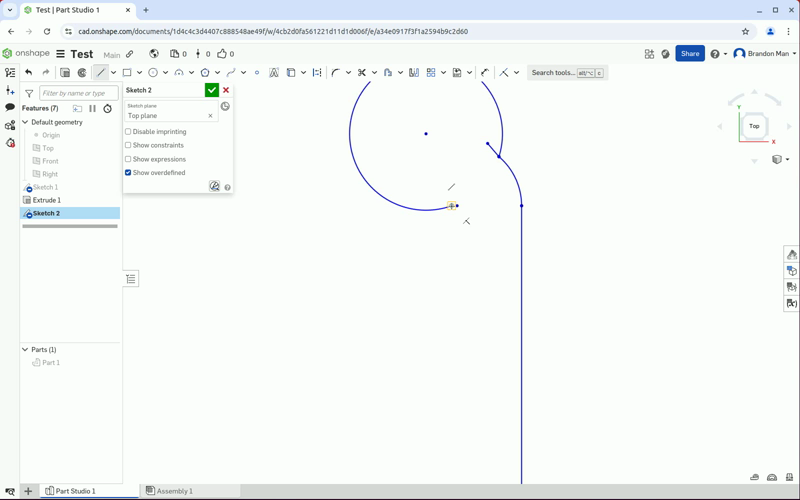
scroll(-6)
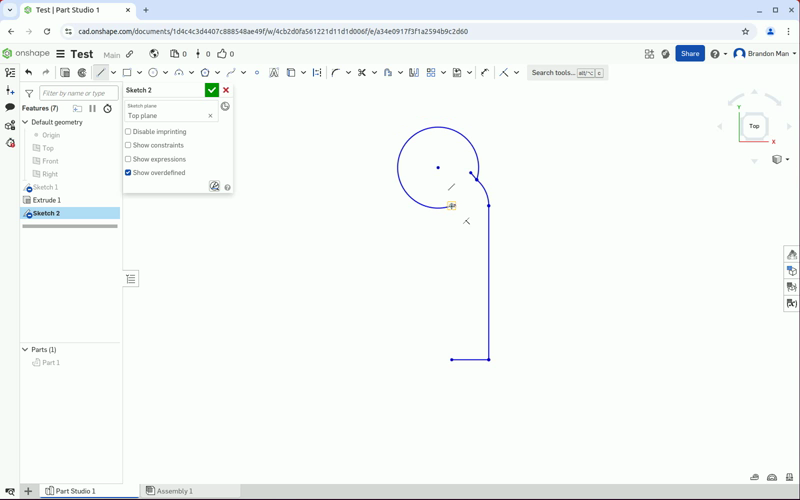
scroll(-6)
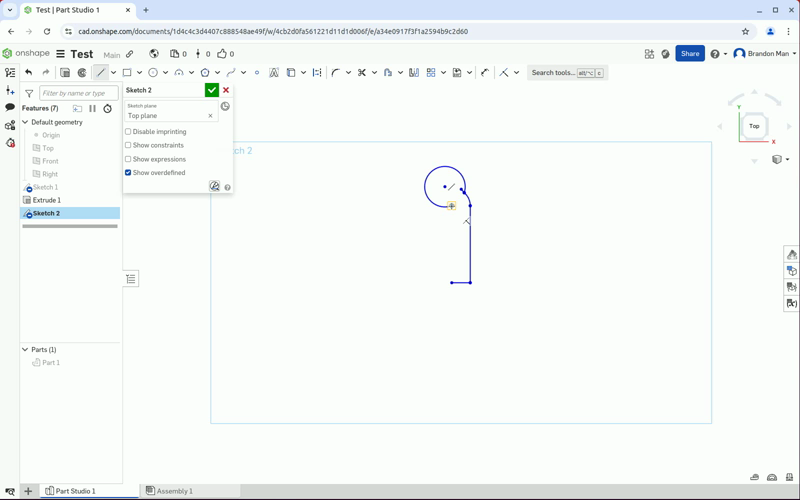
key_down(shift)
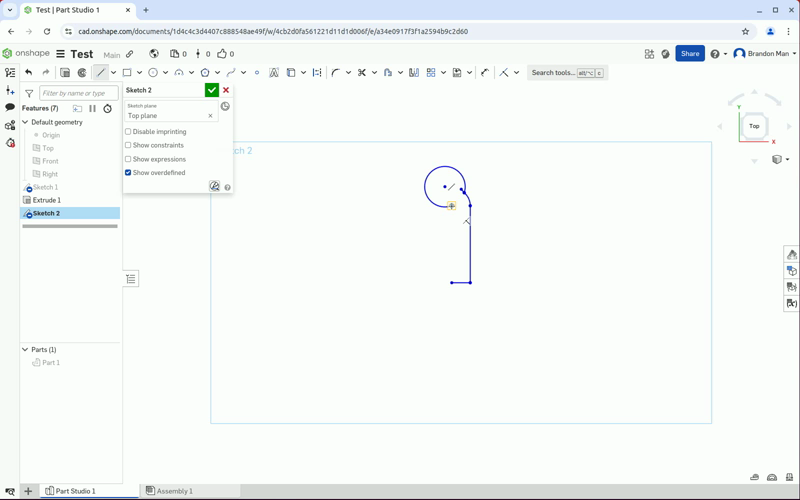
mouse_move(451, 282)
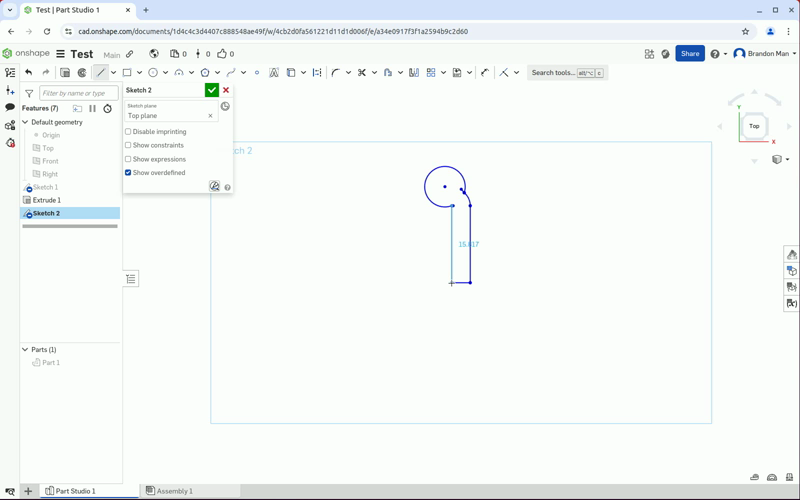
key_up(shift)
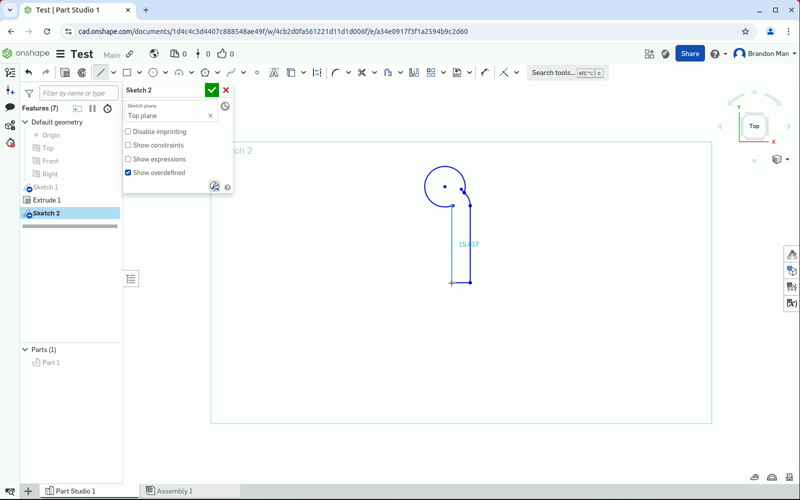
click(451, 282)
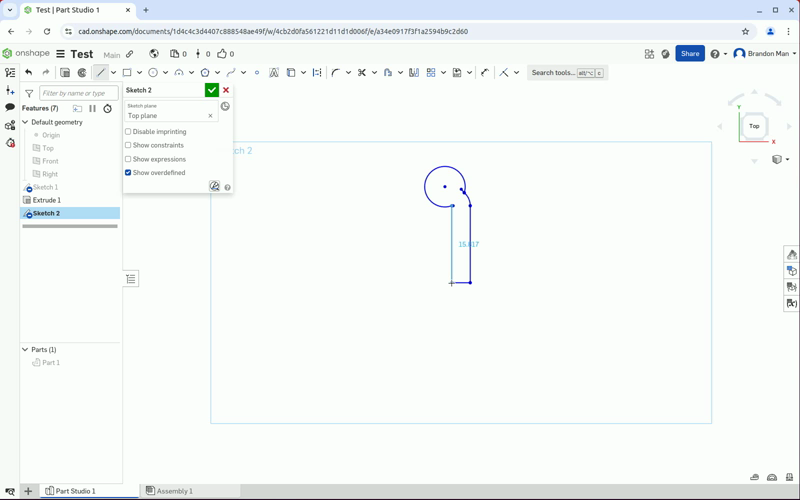
key(esc)
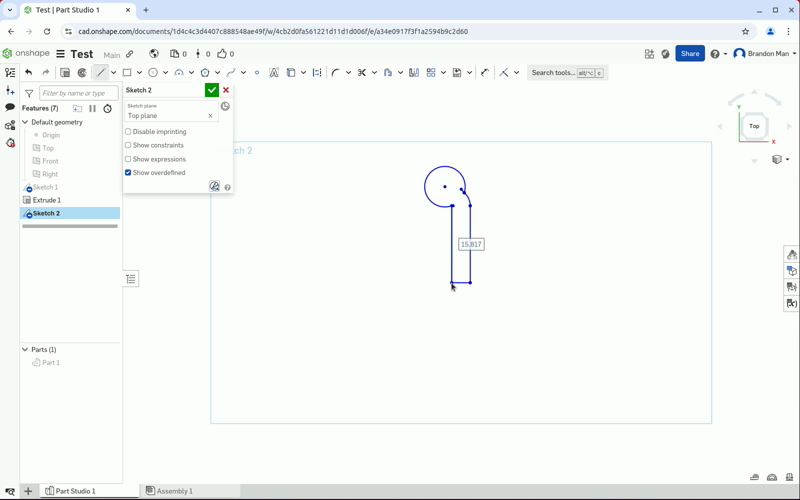
key(c)
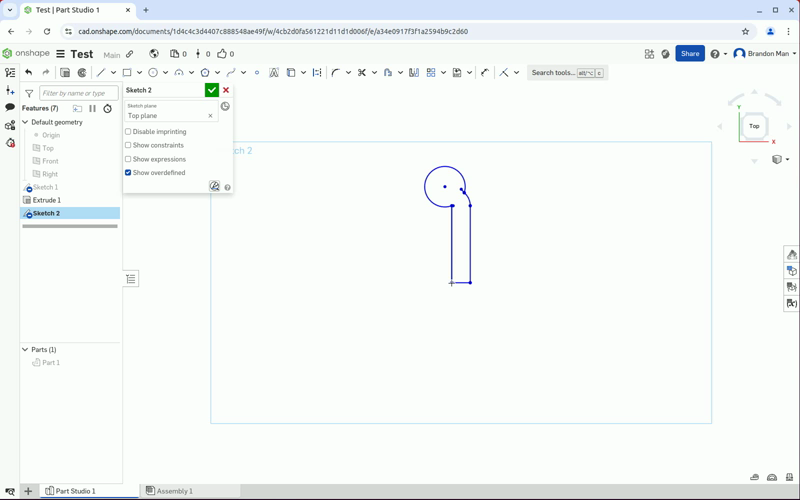
key_down(shift)
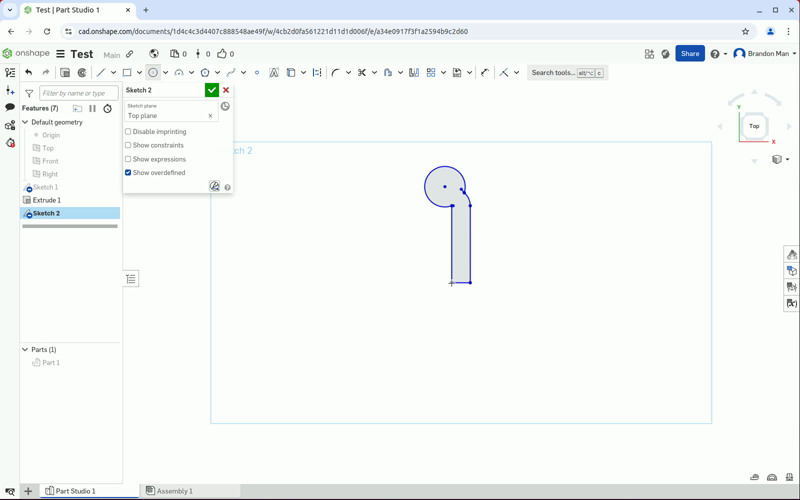
mouse_move(441, 189)
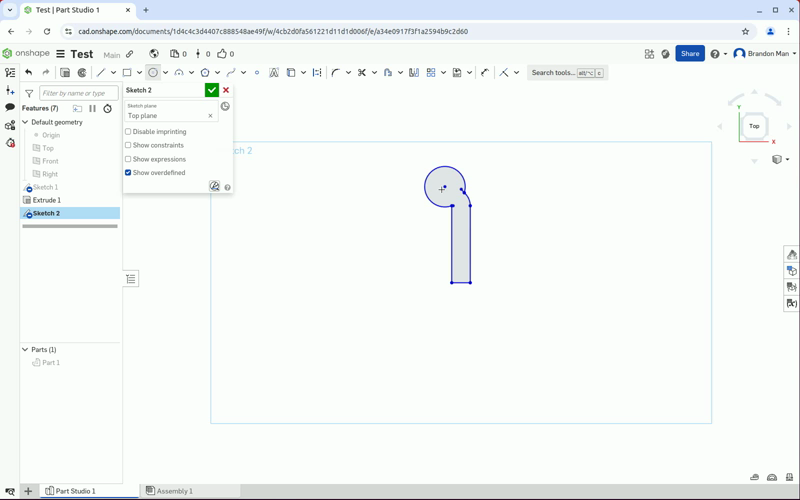
click(441, 189)
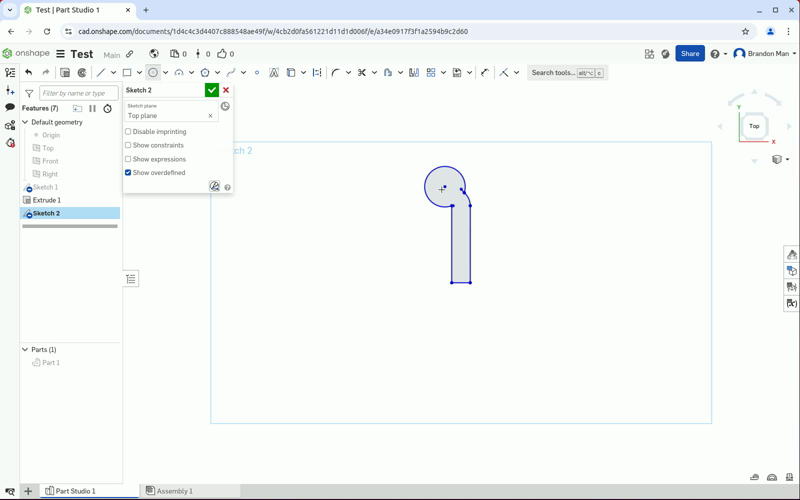
key_up(shift)
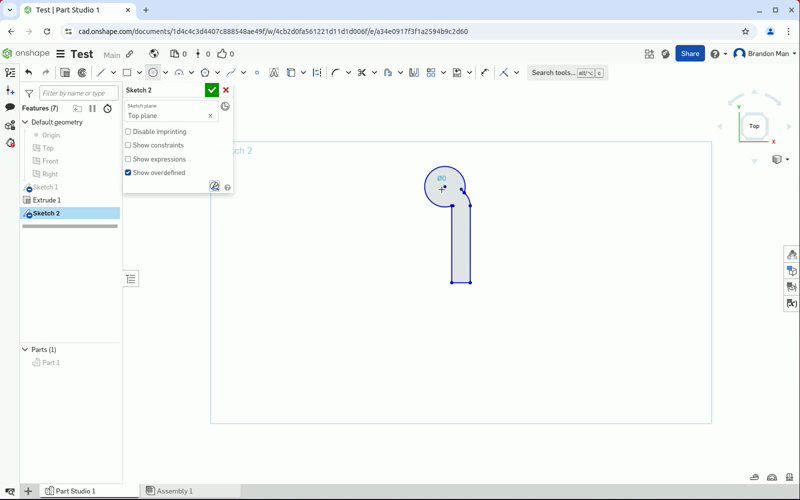
mouse_move(451, 189)
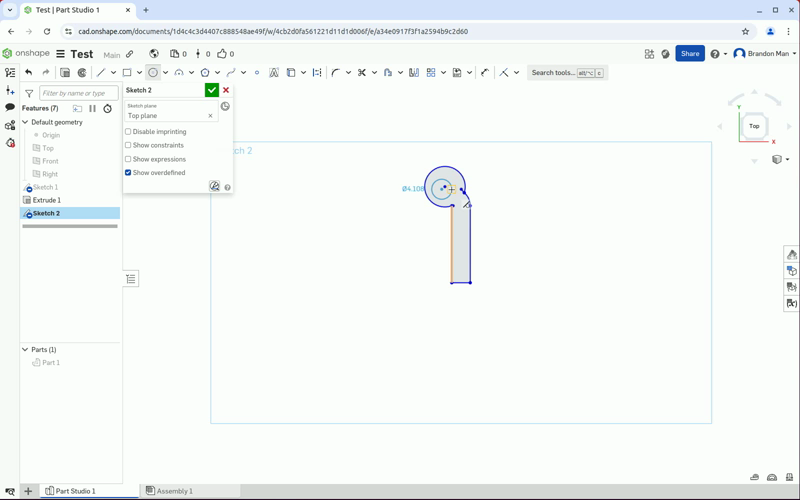
click(451, 189)
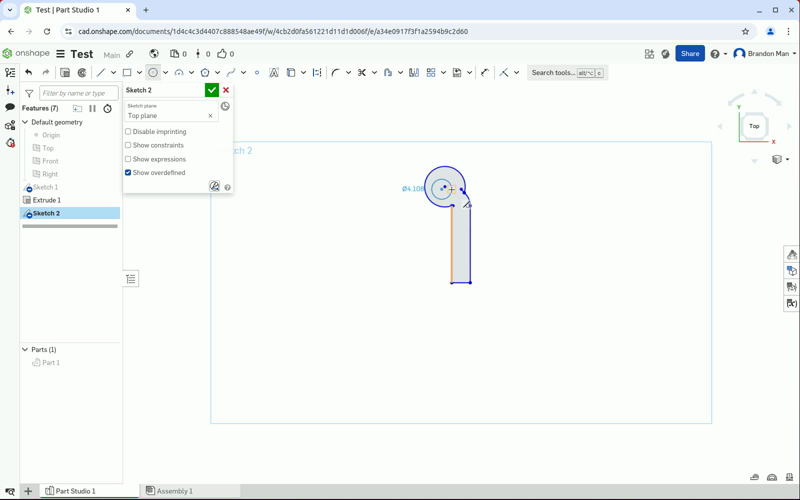
key(esc)
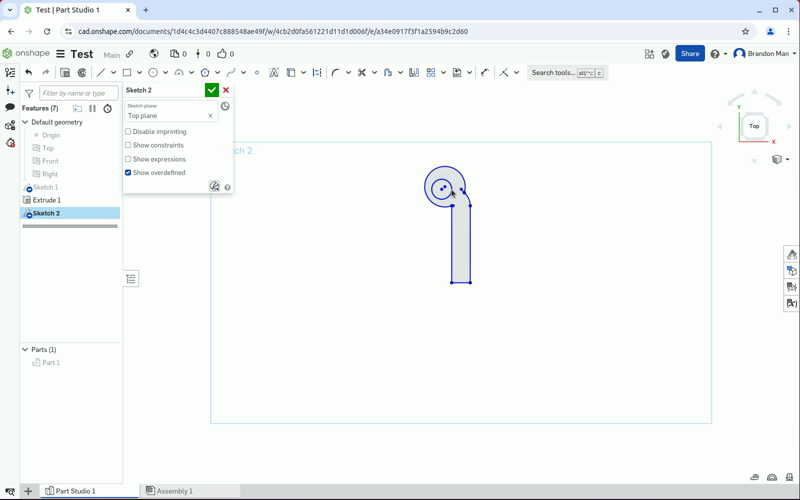
mouse_move(456, 253)
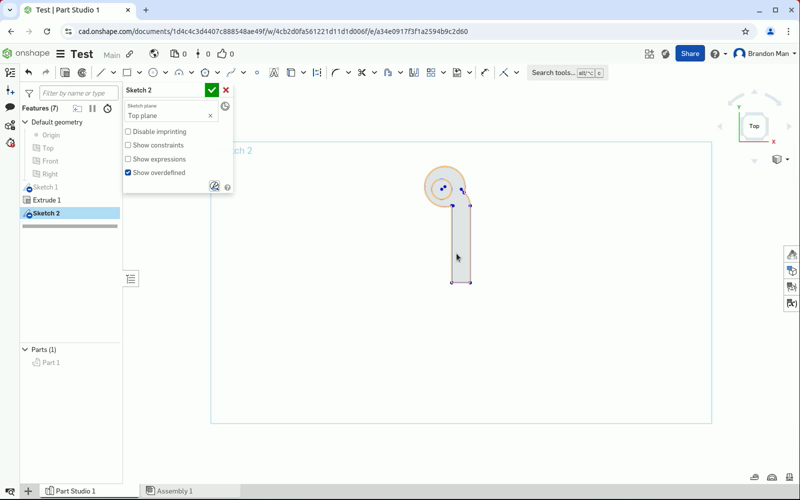
click(456, 253)
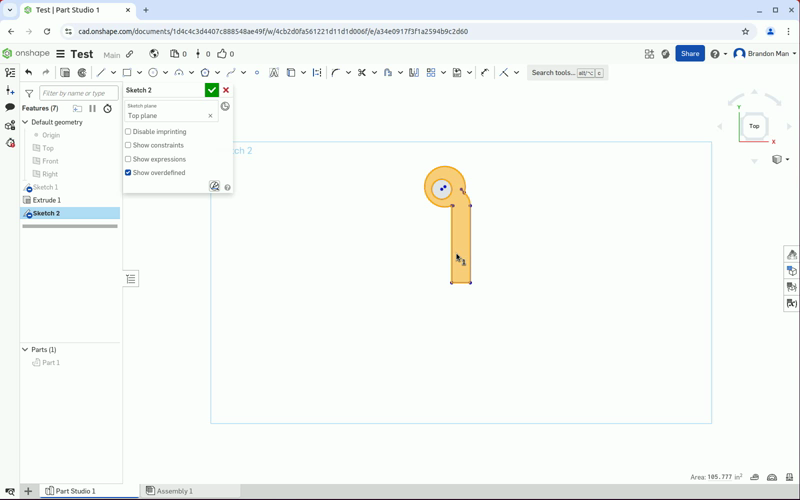
mouse_move(73, 352)
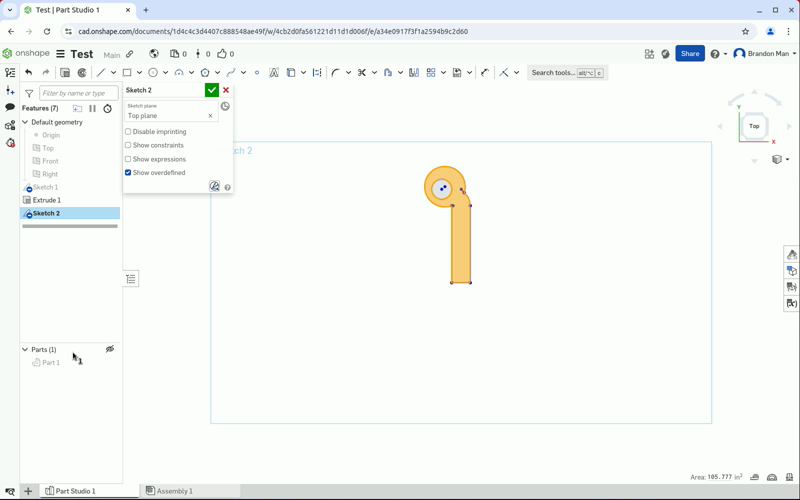
key(shift+y)
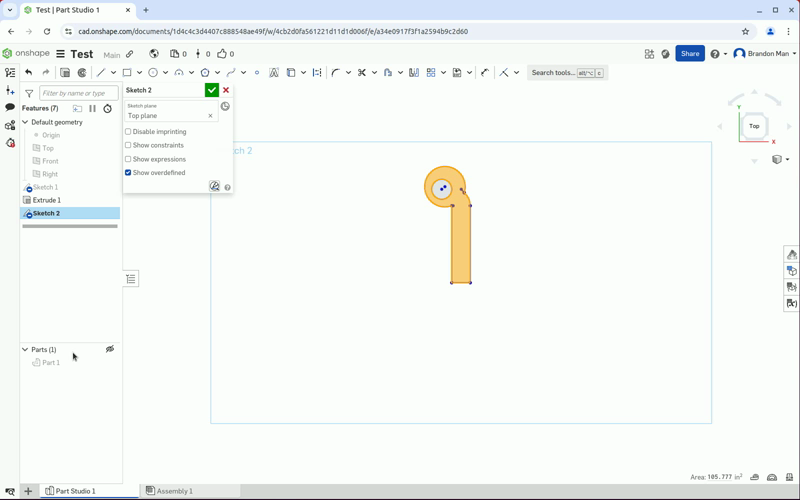
key(shift+e)
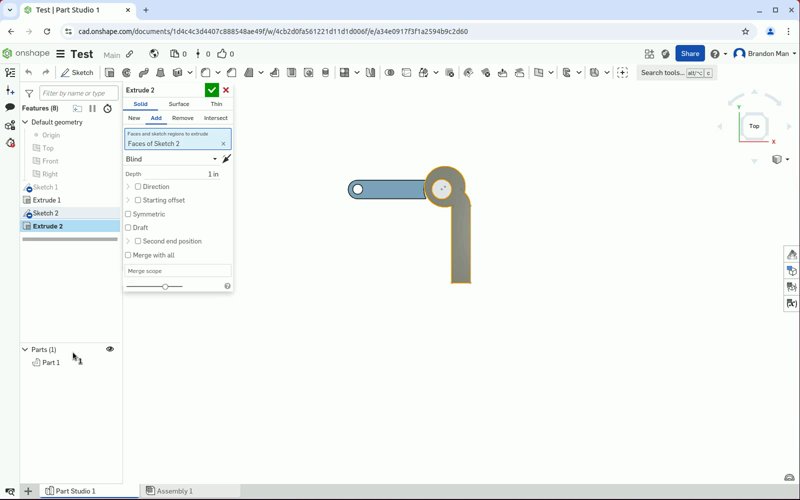
mouse_move(143, 106)
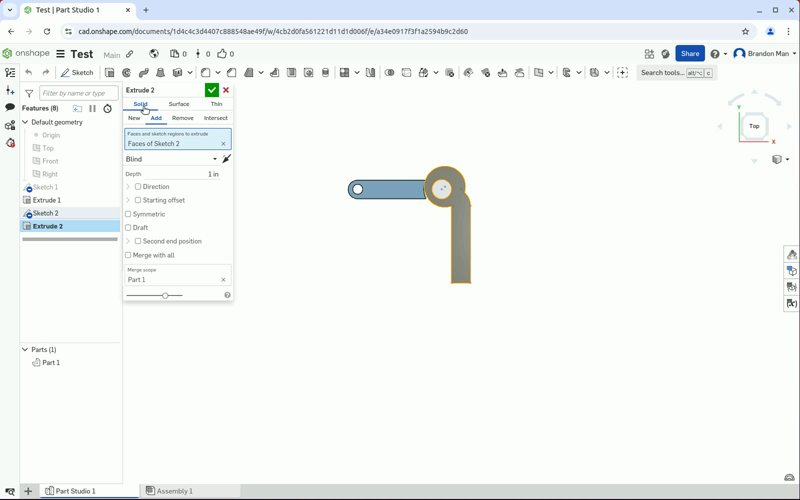
click(143, 106)
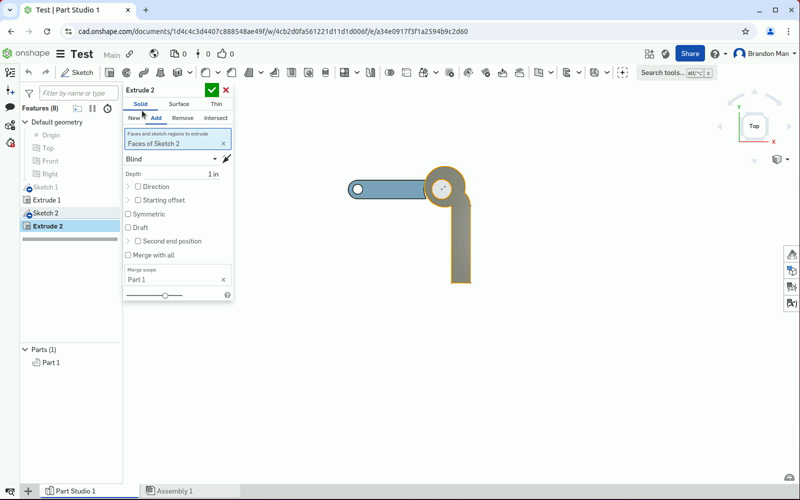
mouse_move(137, 120)
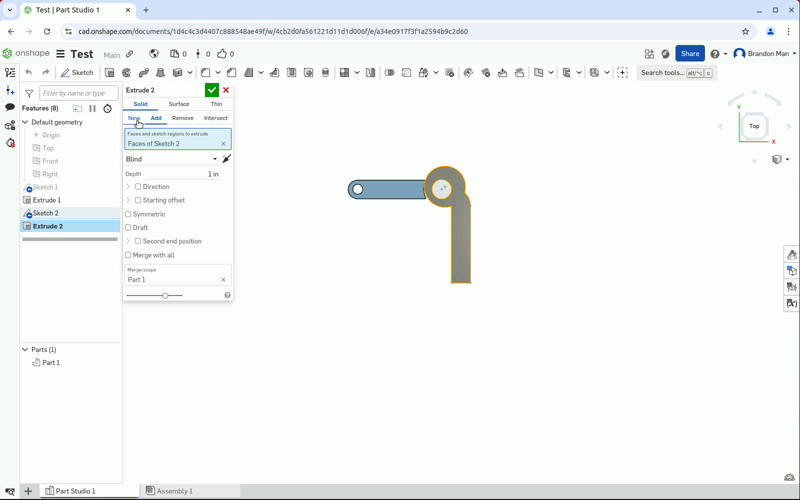
click(137, 120)
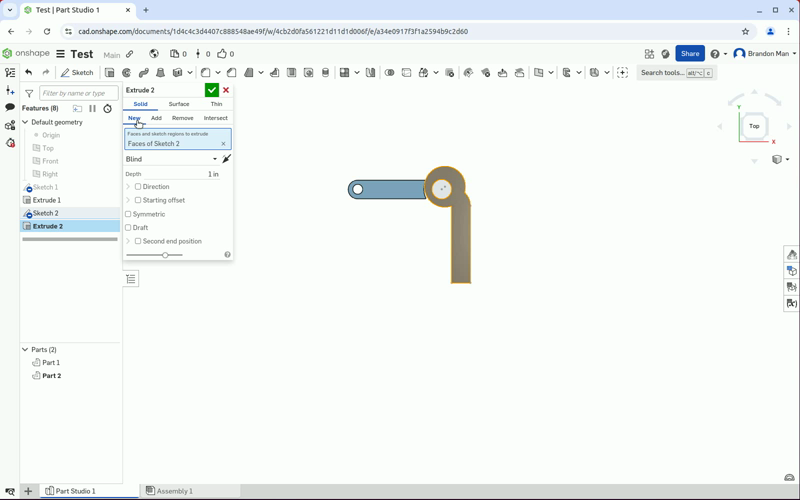
key(tab, 4)
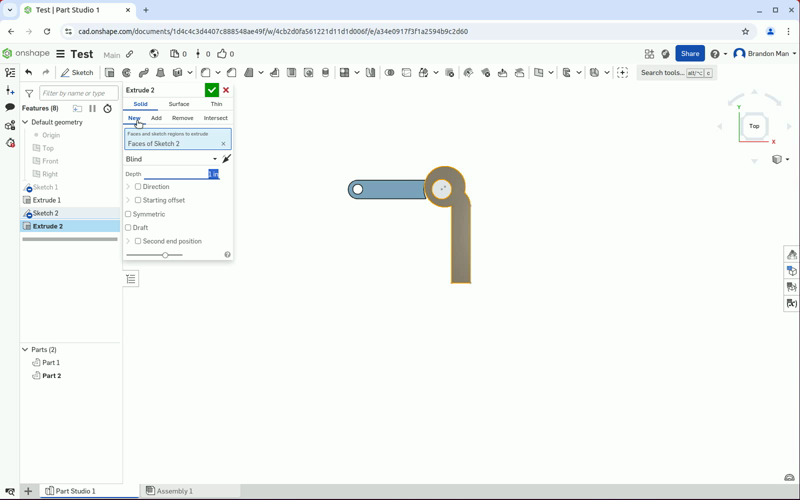
text(3.851)
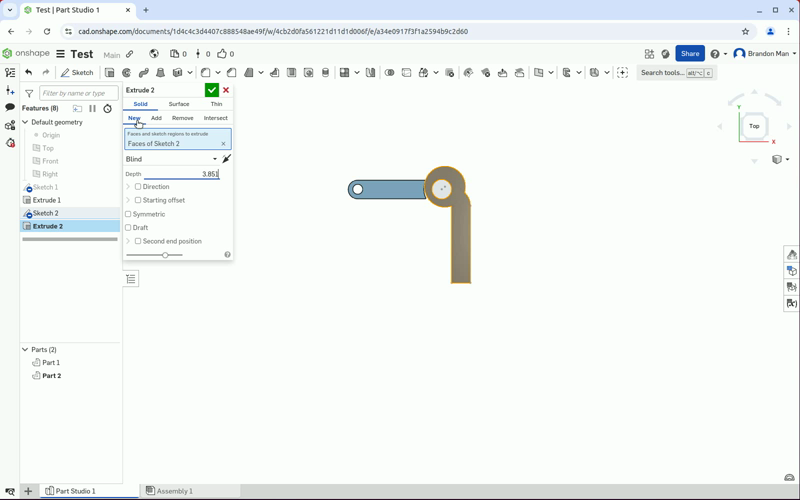
key(enter)
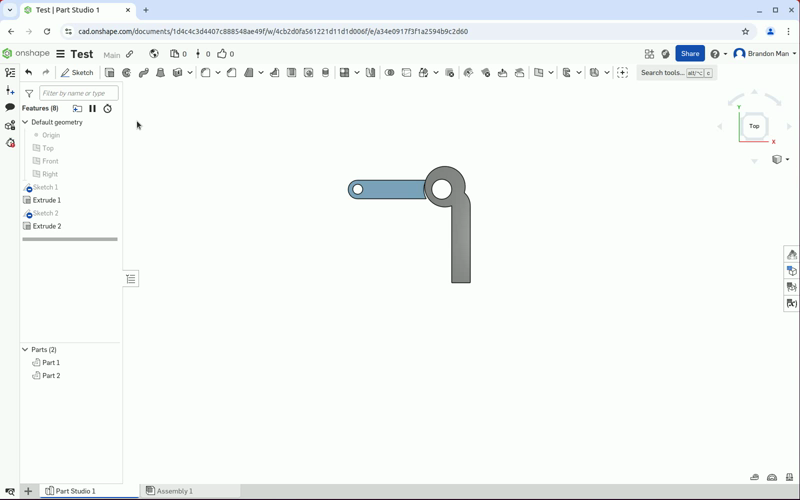
key(shift+h)
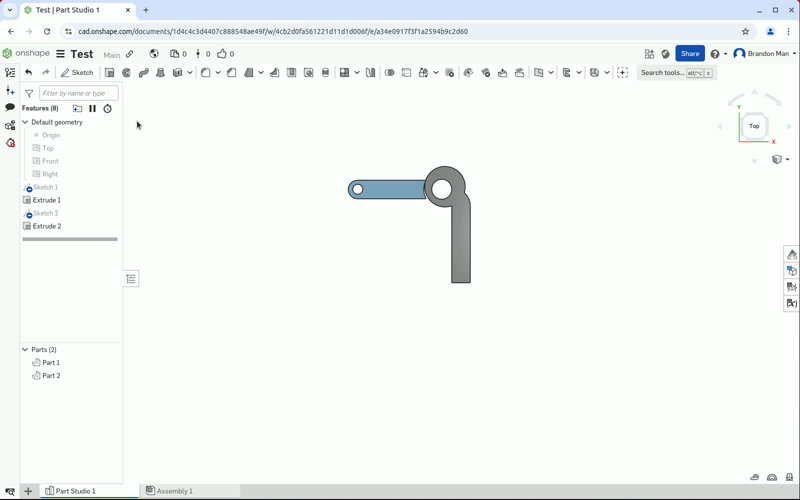
key(shift+h)
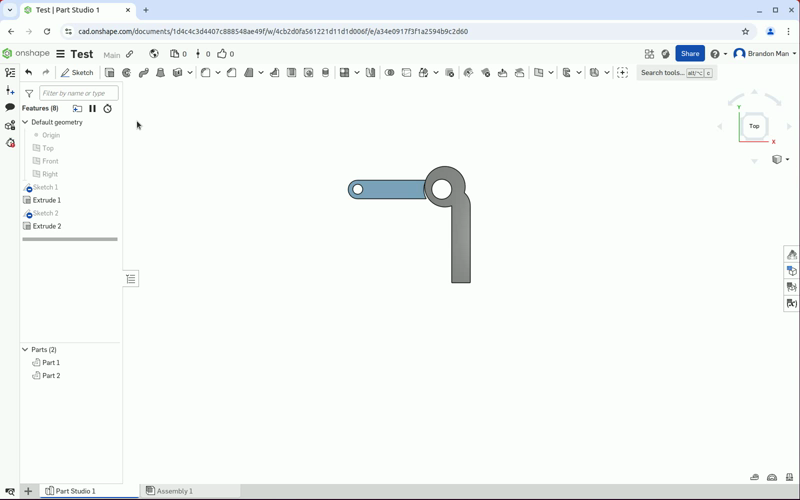
mouse_move(73, 189)
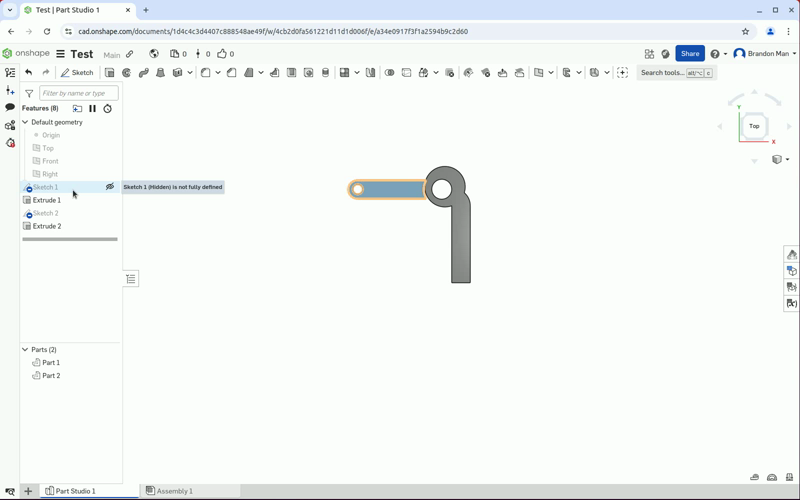
click(73, 189)
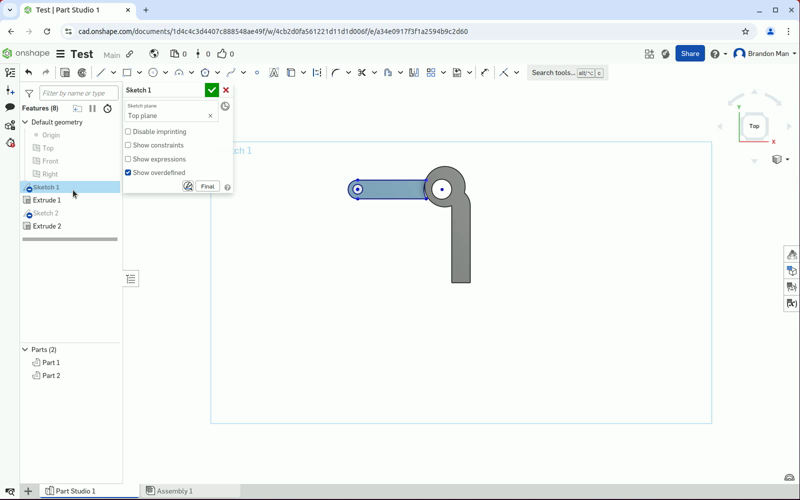
mouse_move(229, 92)
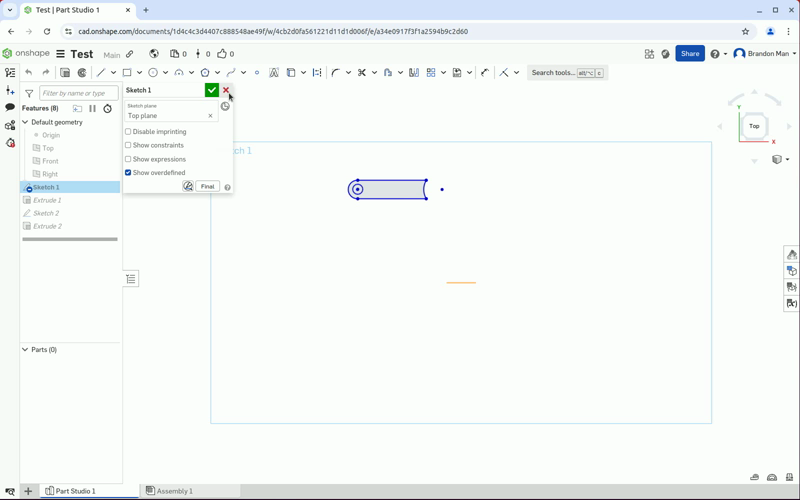
click(229, 92)
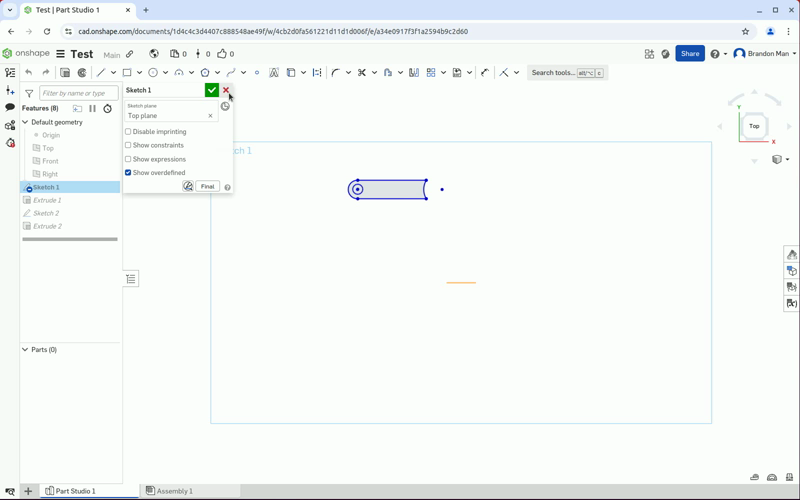
key(shift+s)
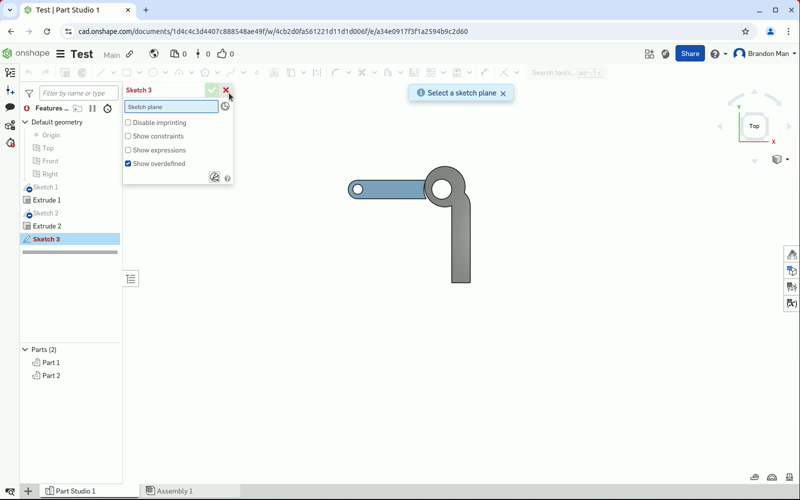
mouse_move(73, 150)
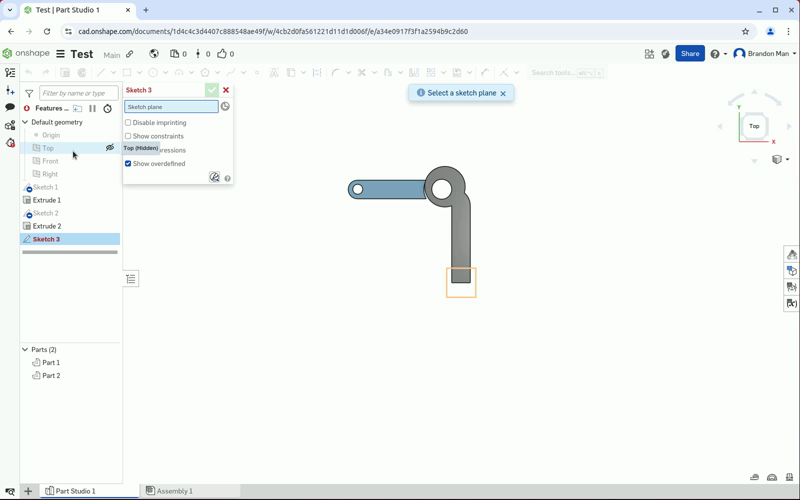
click(73, 150)
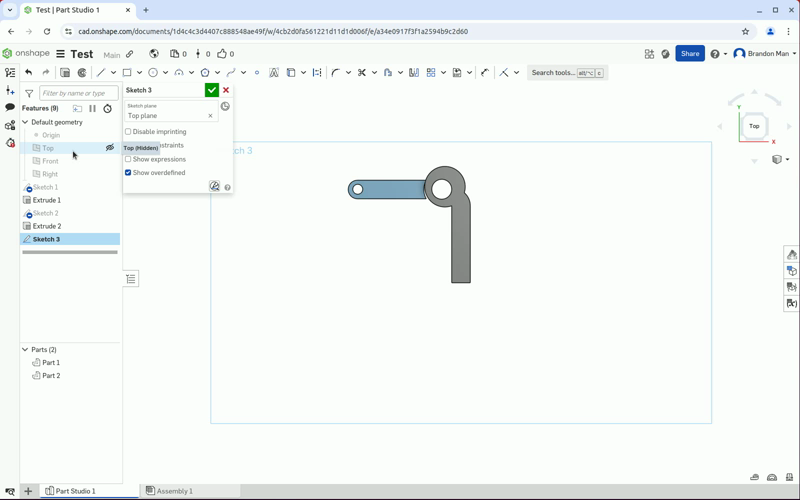
mouse_move(73, 352)
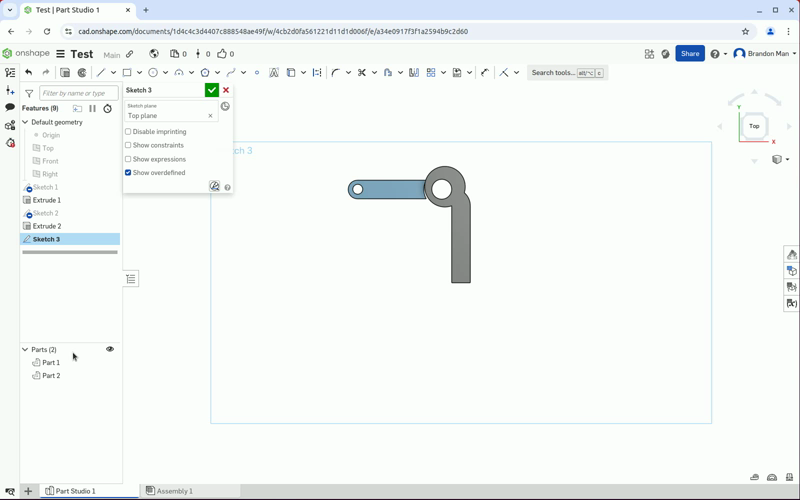
key(y)
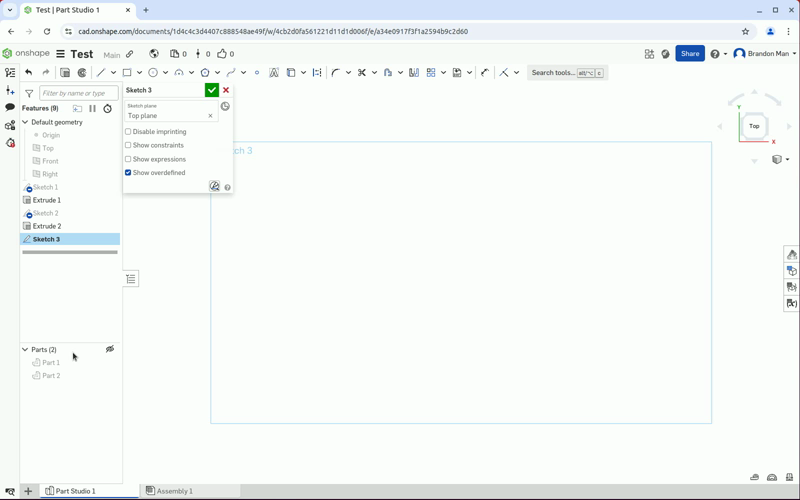
key(a)
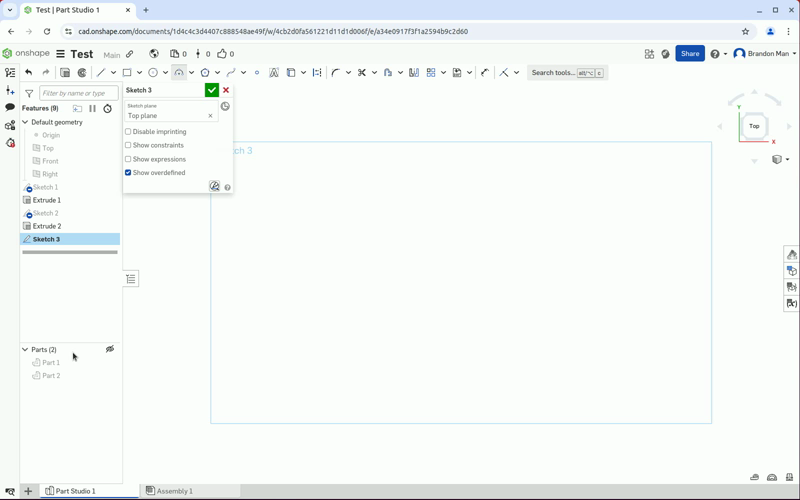
key_down(shift)
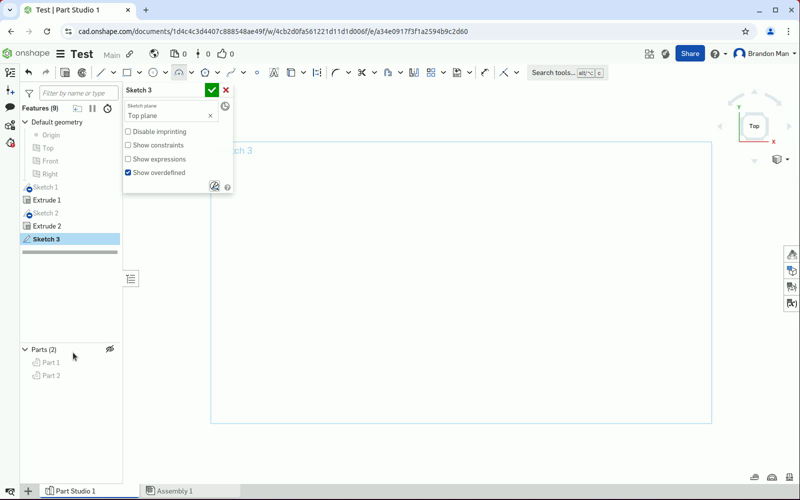
mouse_move(451, 282)
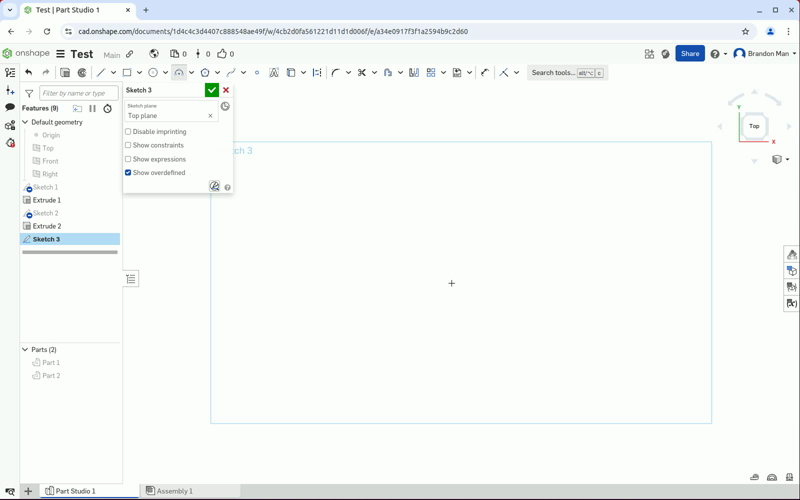
click(451, 282)
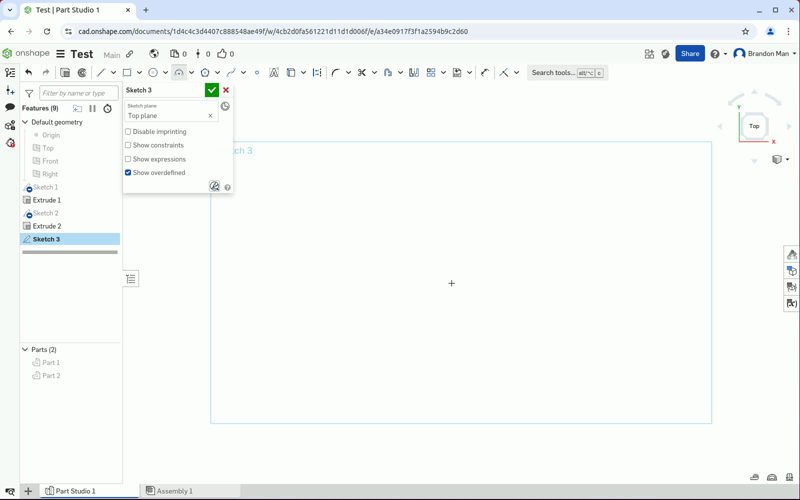
key_up(shift)
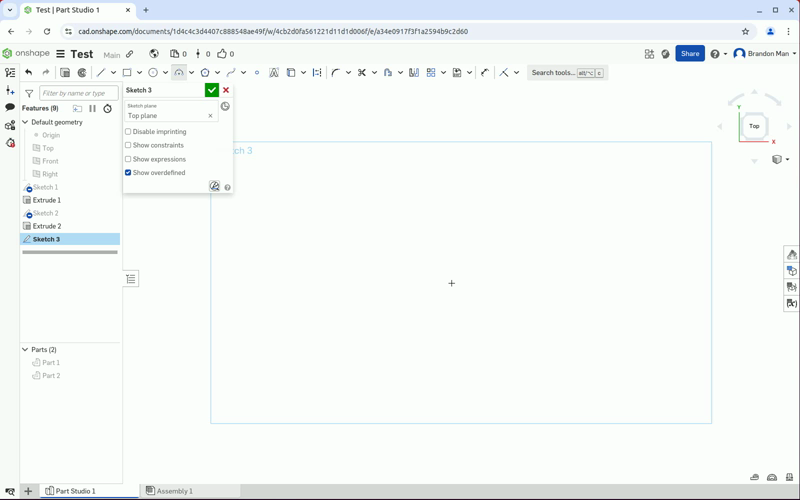
key_down(shift)
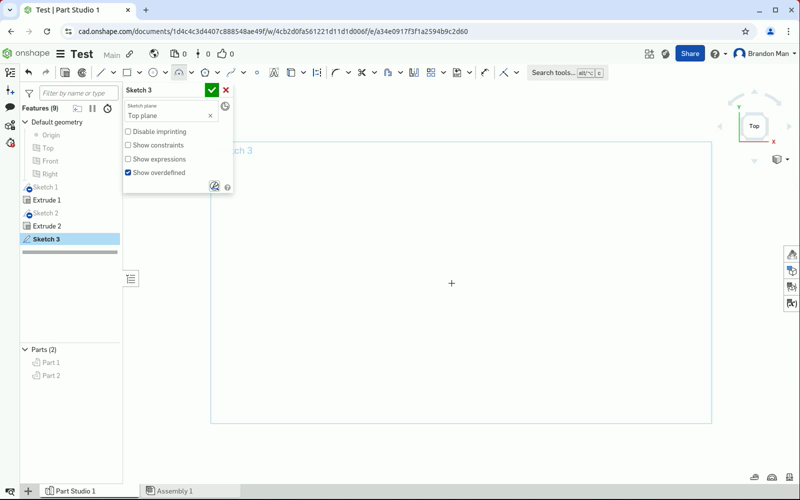
mouse_move(480, 311)
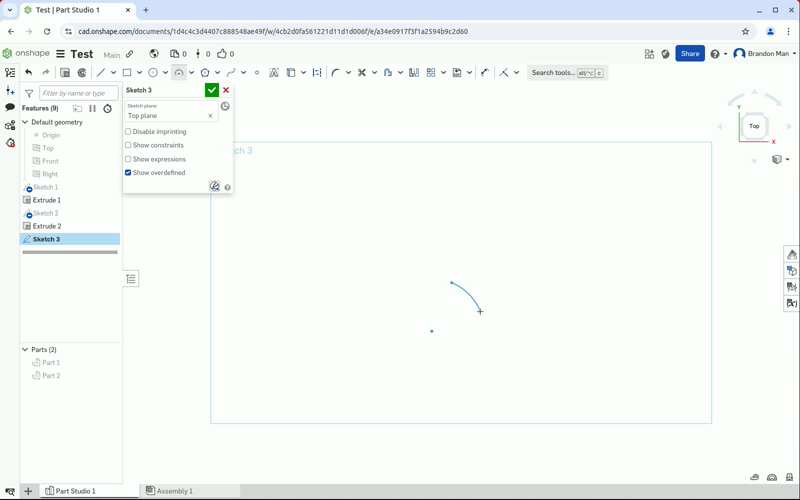
click(480, 311)
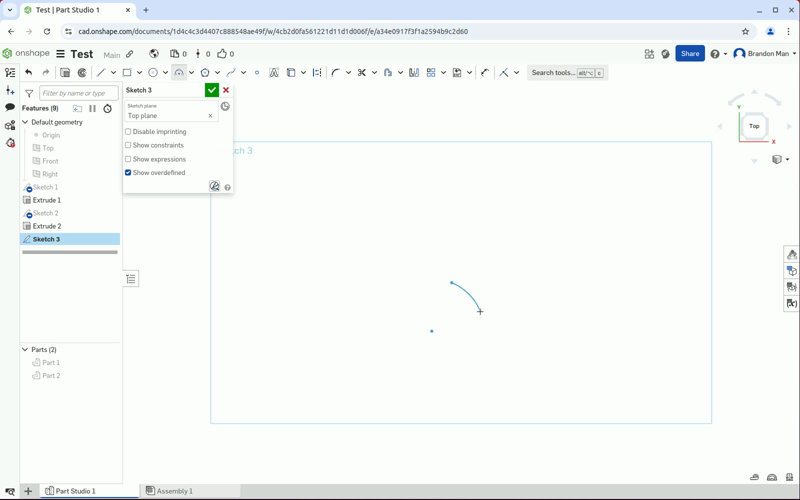
mouse_move(459, 303)
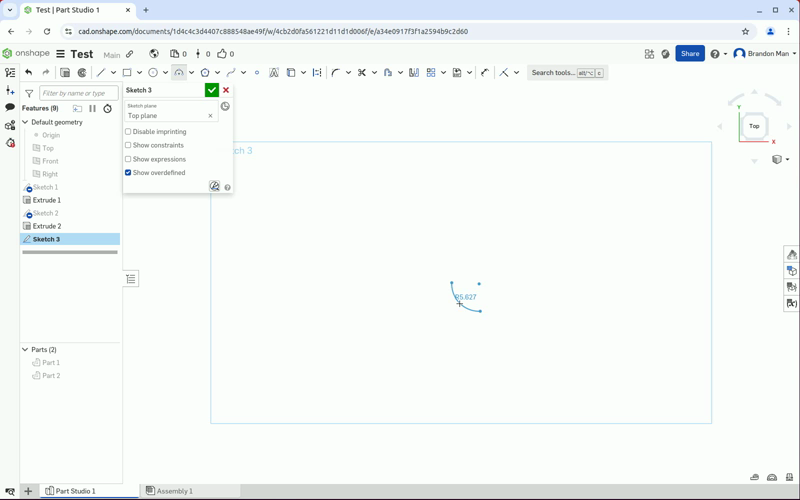
click(459, 303)
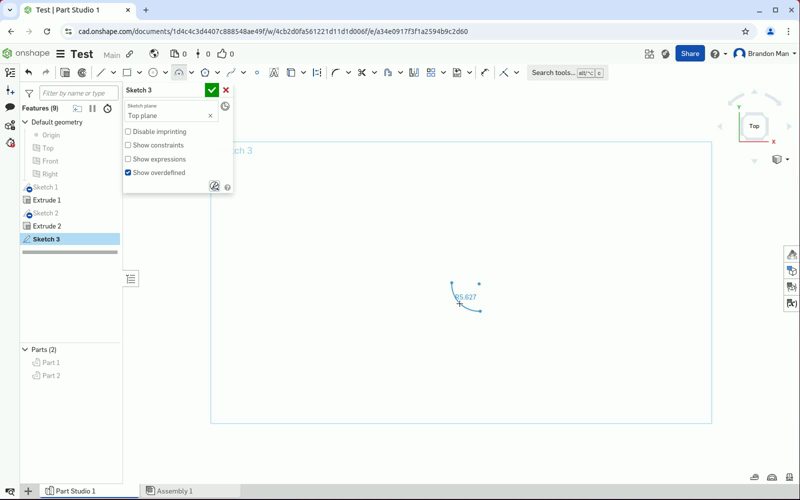
key_up(shift)
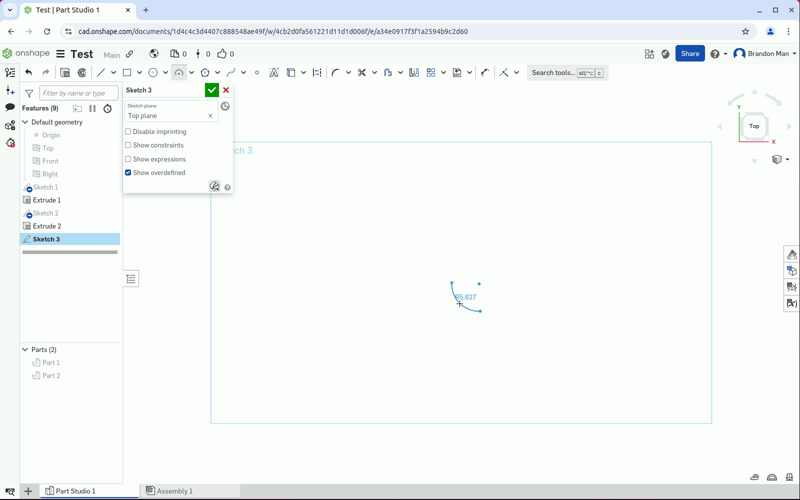
key(esc)
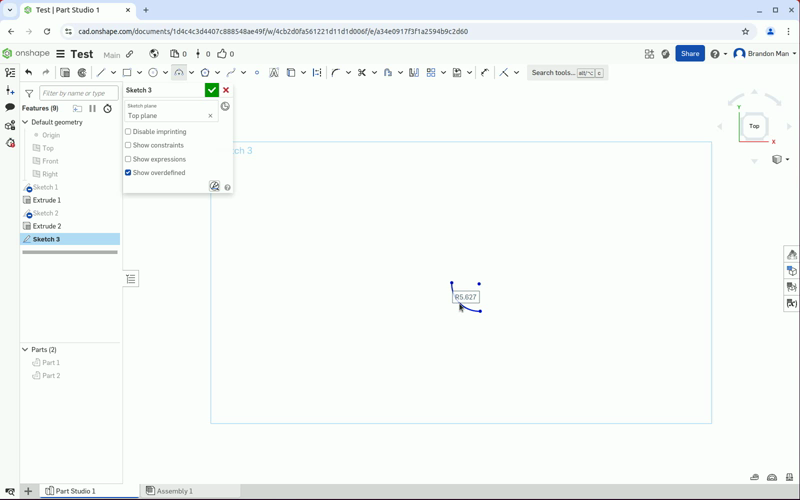
key(l)
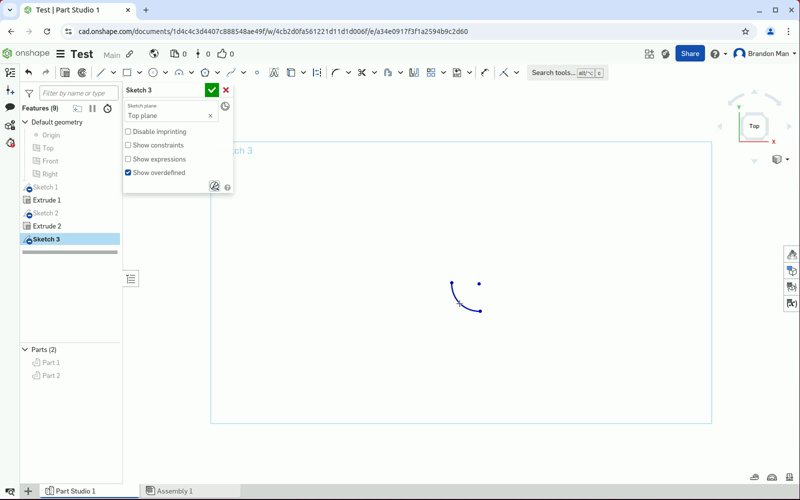
mouse_move(480, 311)
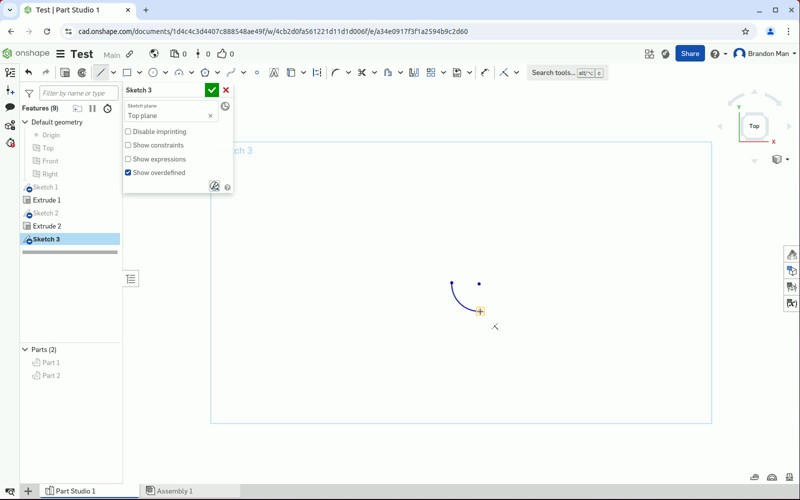
click(480, 311)
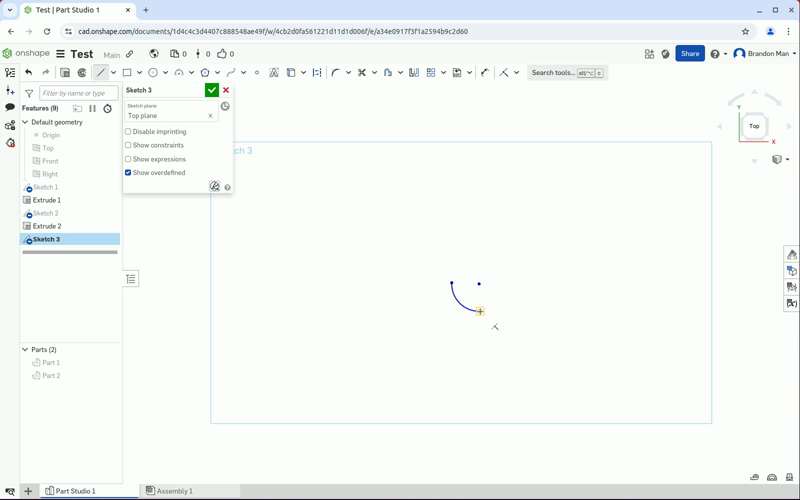
key_down(shift)
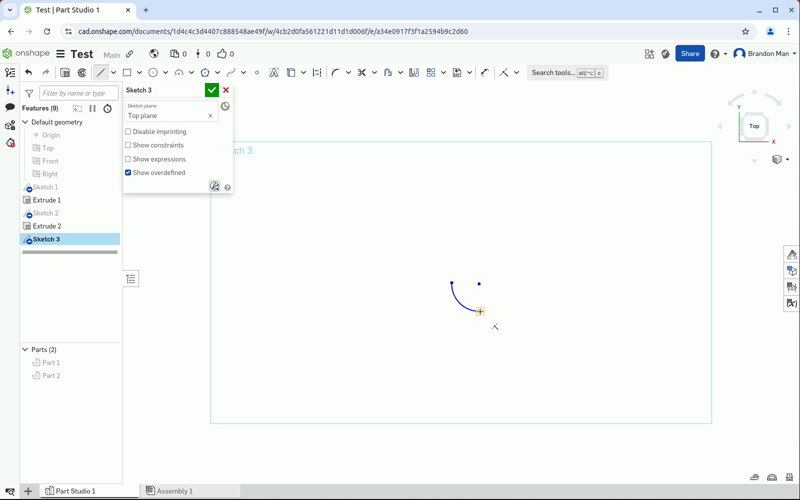
mouse_move(510, 311)
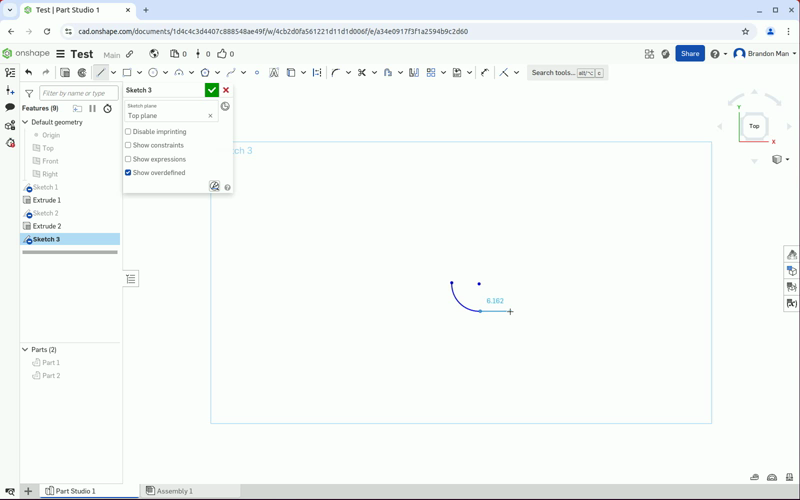
mouse_move(536, 303)
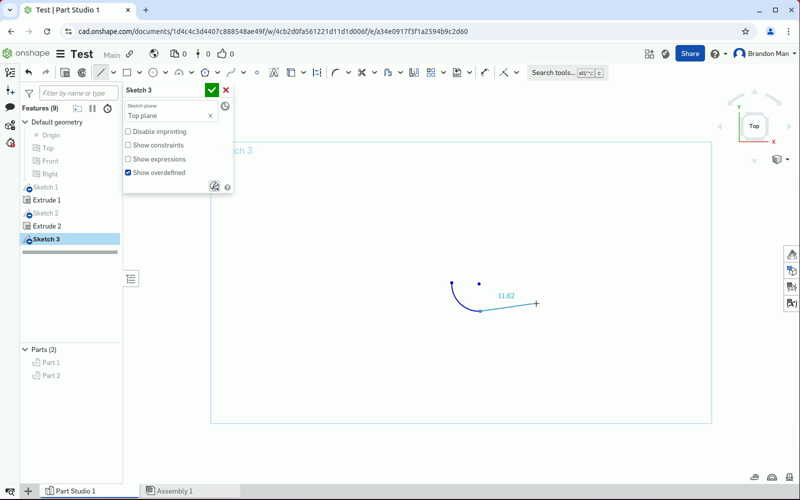
click(536, 303)
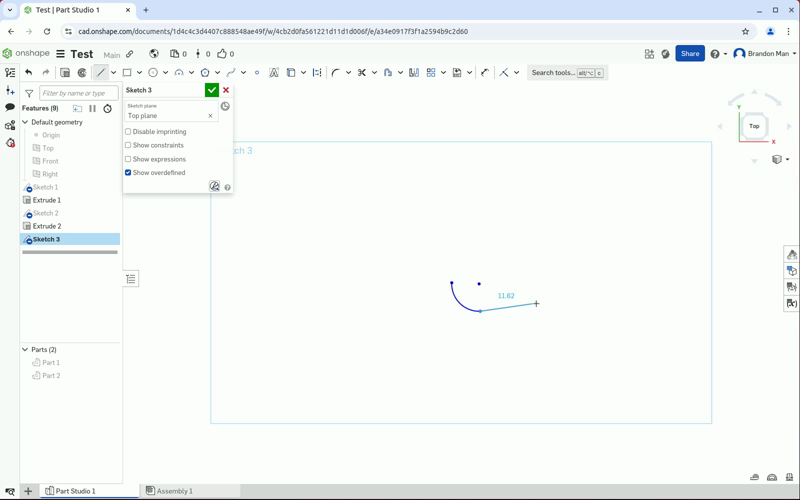
key_up(shift)
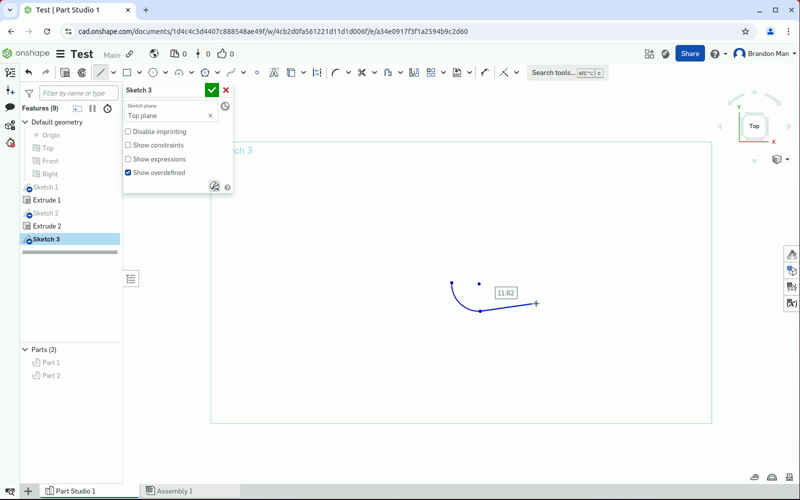
key_down(shift)
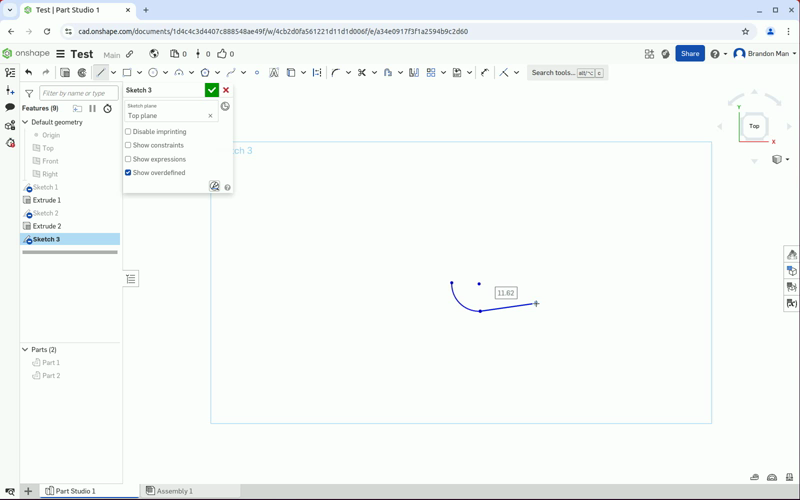
mouse_move(566, 303)
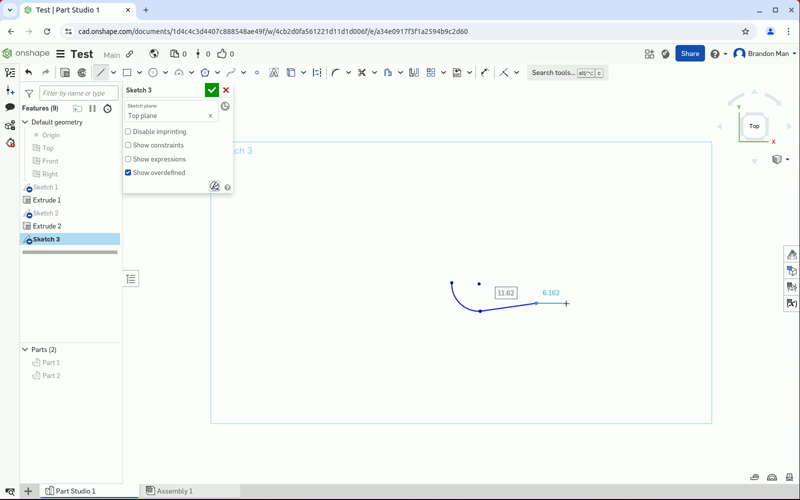
mouse_move(536, 284)
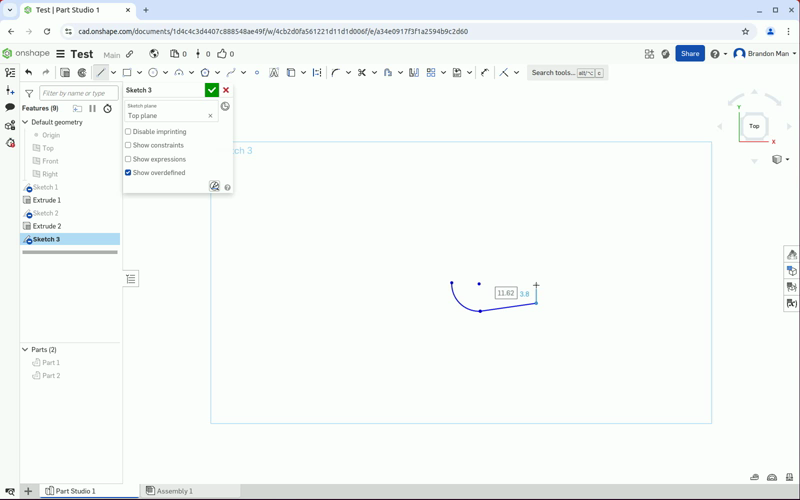
click(536, 284)
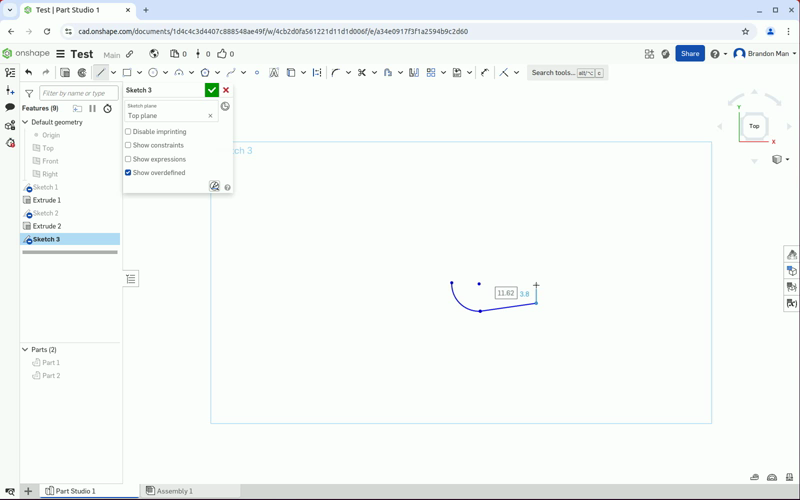
key_up(shift)
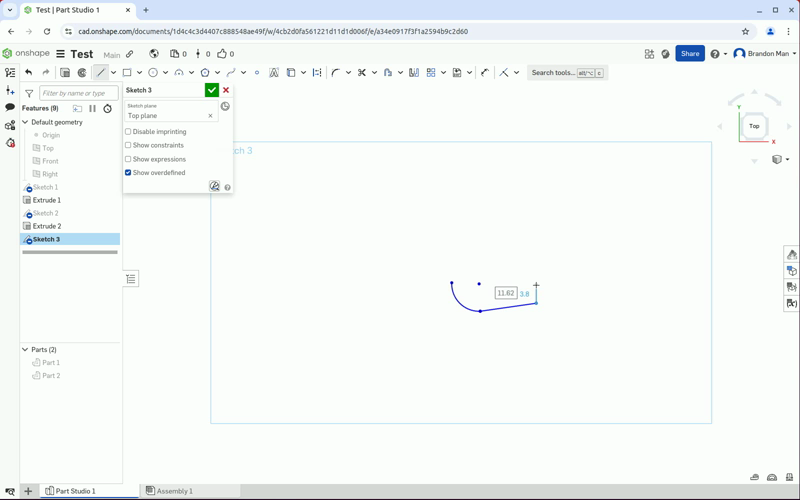
key_down(shift)
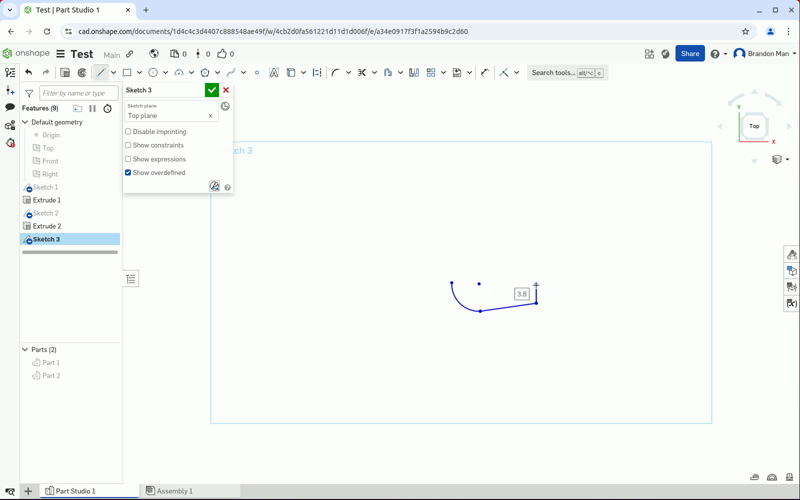
mouse_move(566, 284)
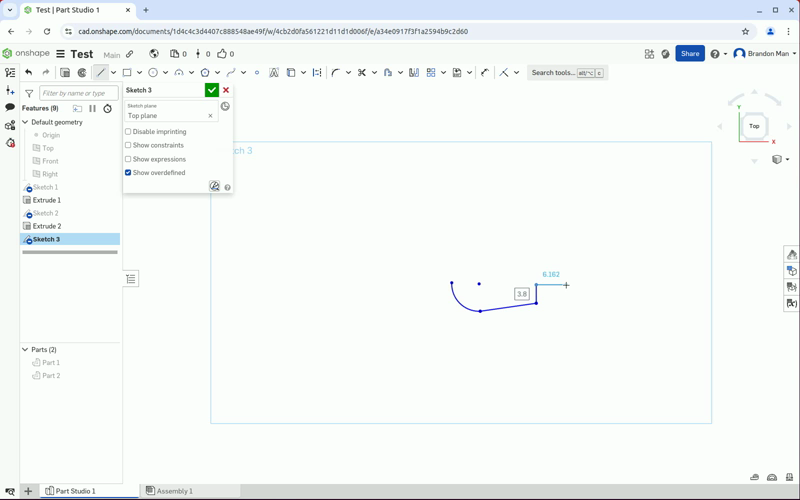
mouse_move(480, 292)
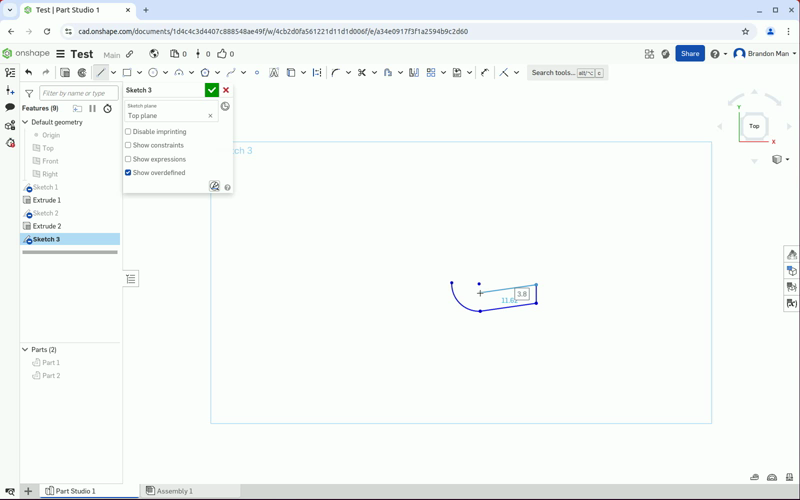
click(480, 292)
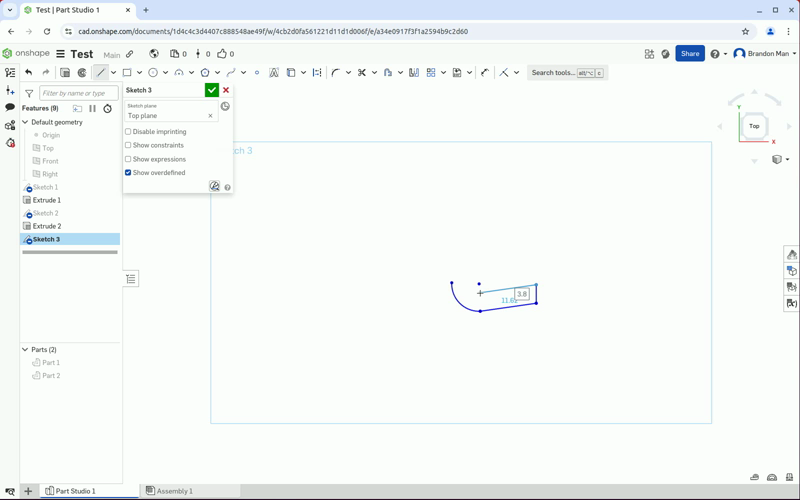
key_up(shift)
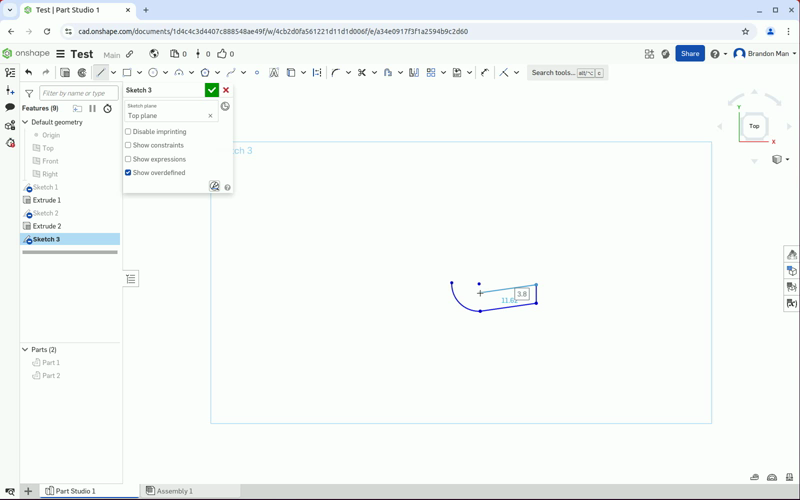
key(esc)
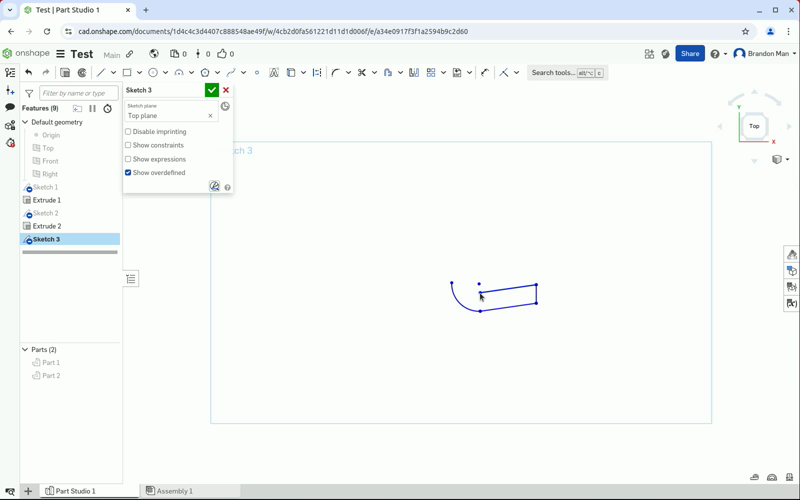
key(a)
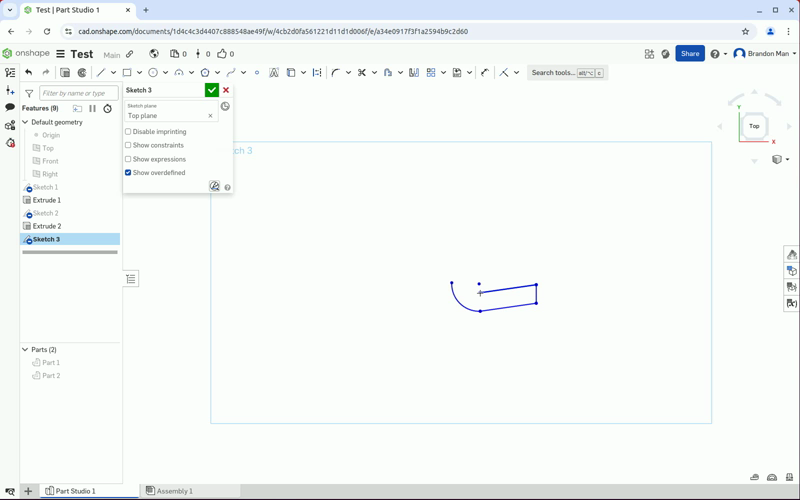
mouse_move(480, 292)
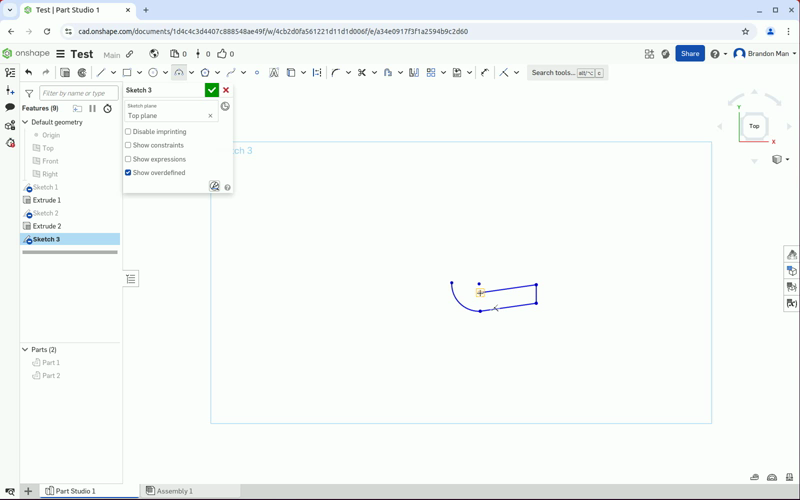
click(480, 292)
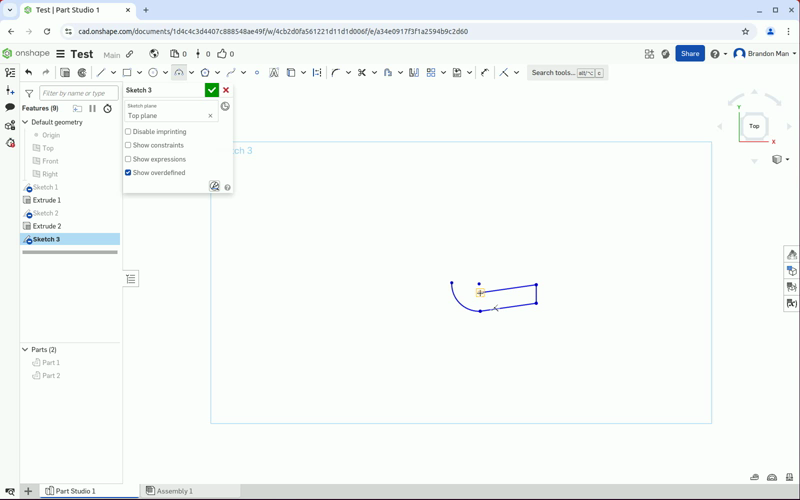
key_down(shift)
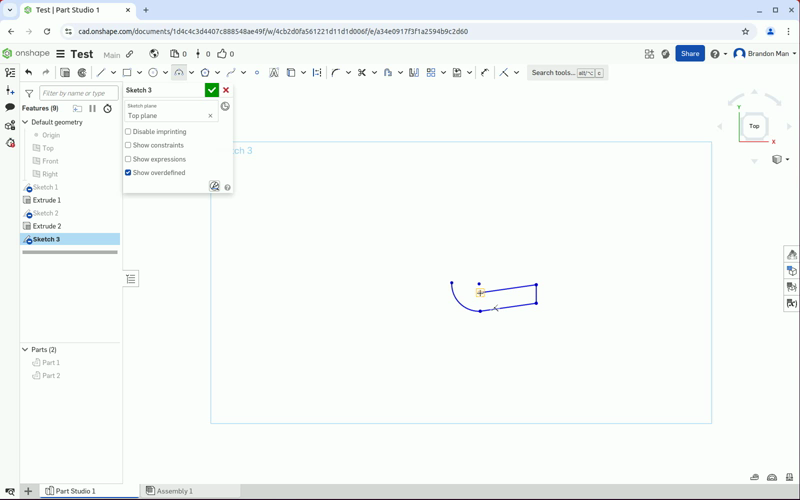
mouse_move(470, 282)
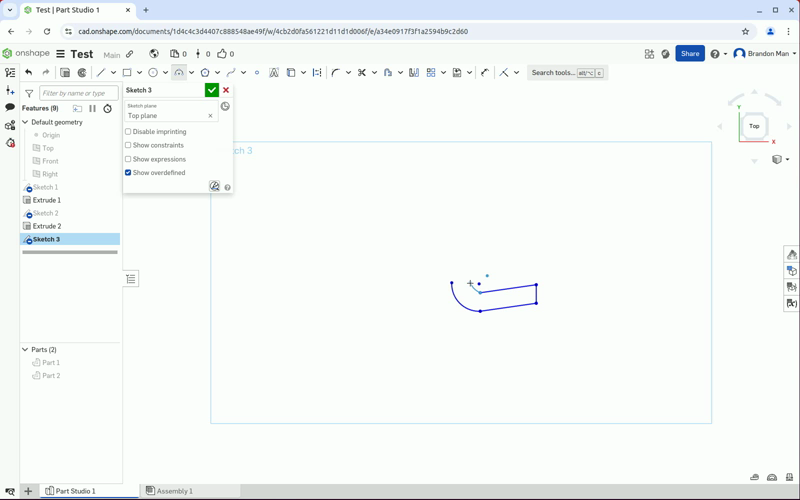
click(470, 282)
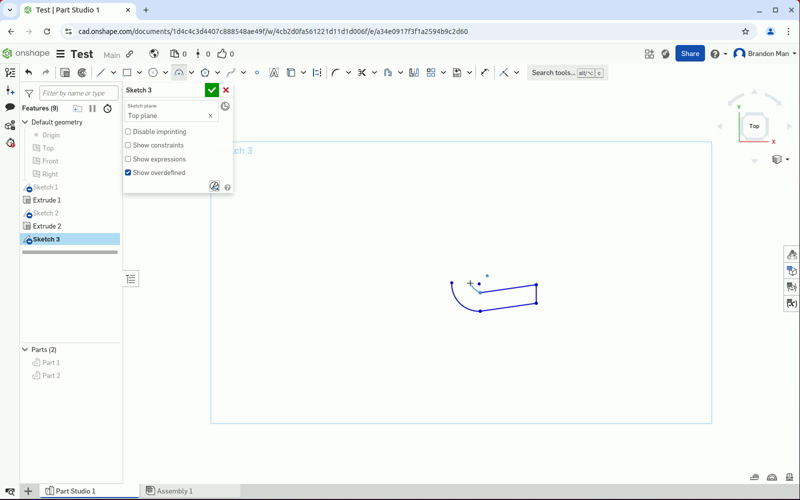
mouse_move(473, 289)
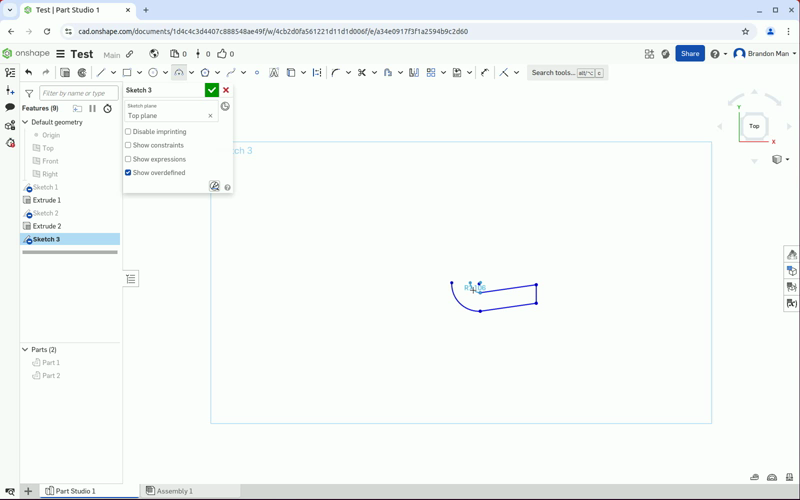
click(473, 289)
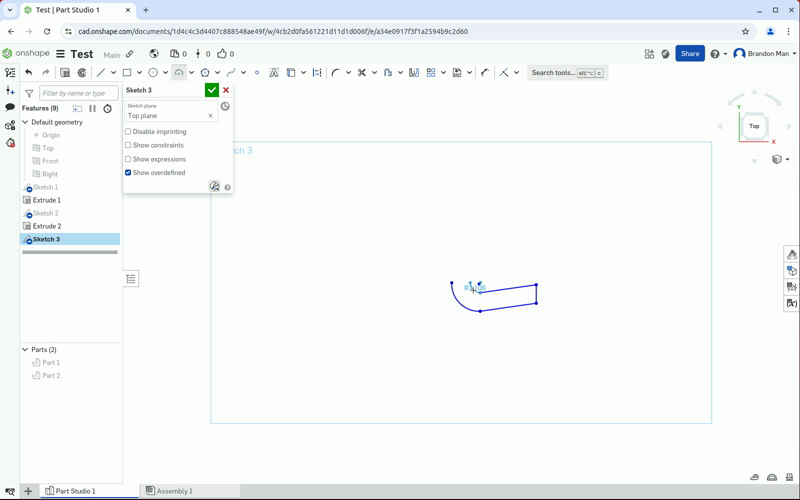
key_up(shift)
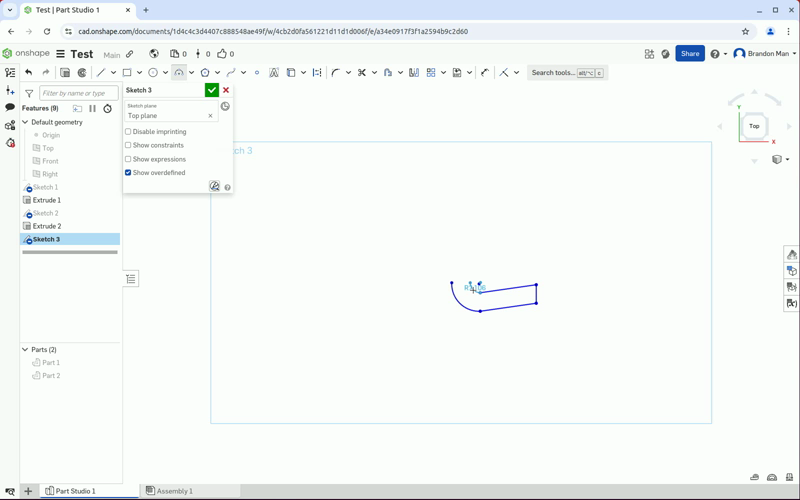
key(esc)
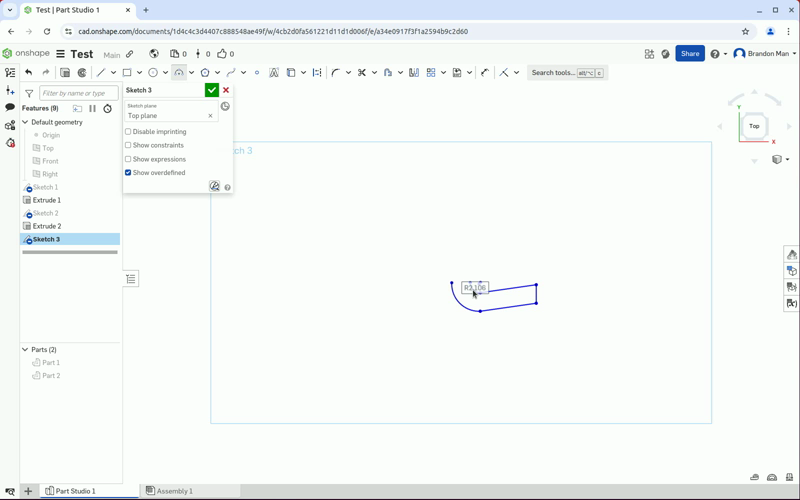
key(l)
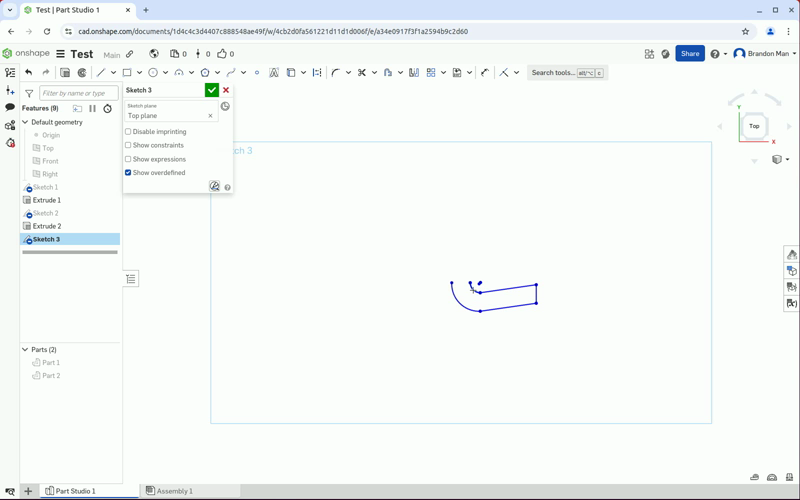
mouse_move(470, 282)
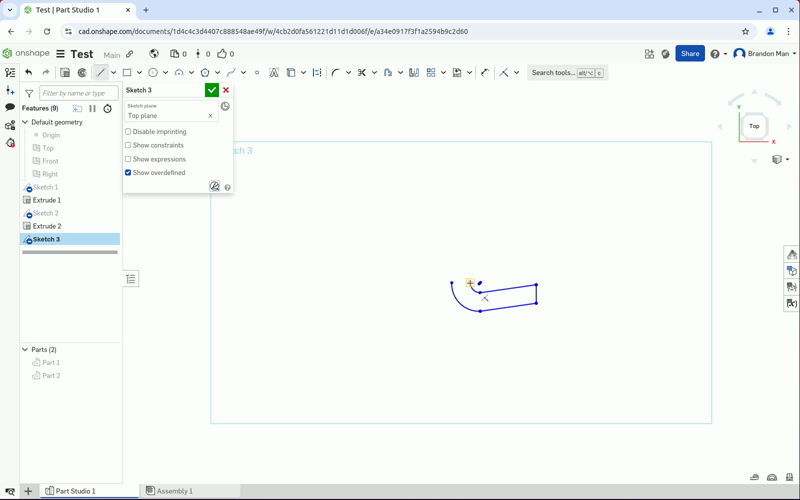
click(470, 282)
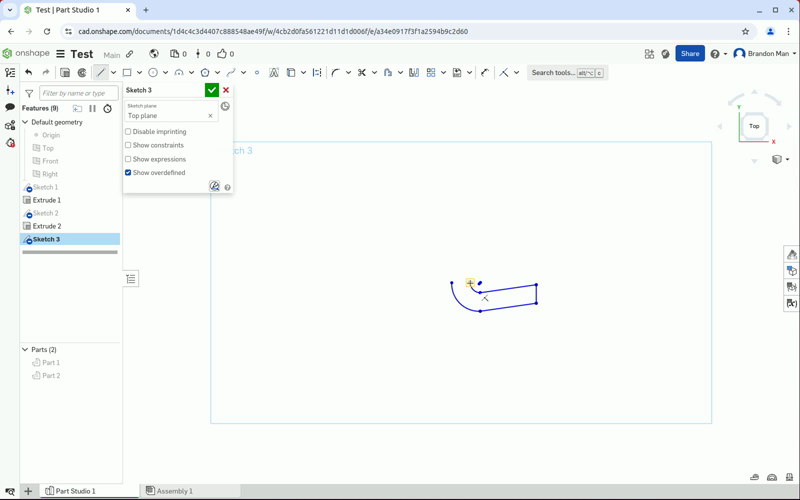
mouse_move(500, 282)
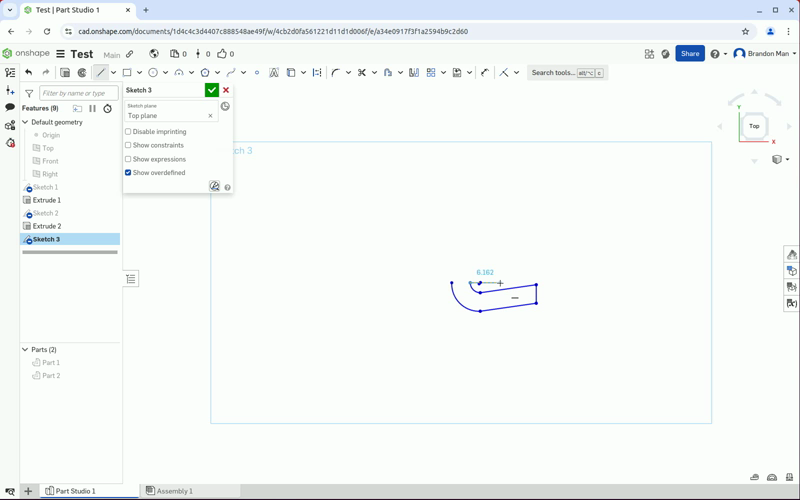
key_down(shift)
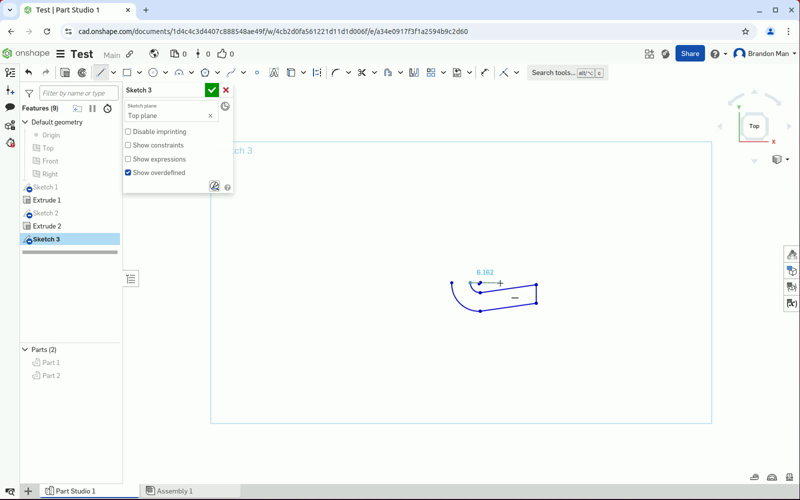
mouse_move(451, 282)
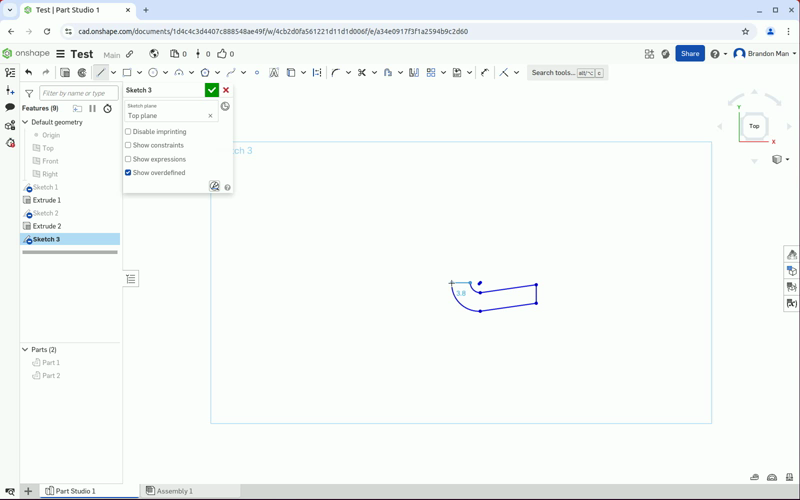
key_up(shift)
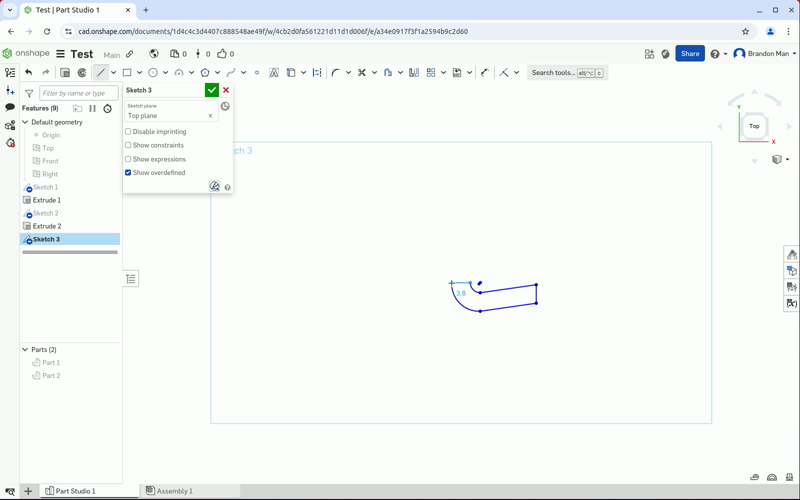
click(451, 282)
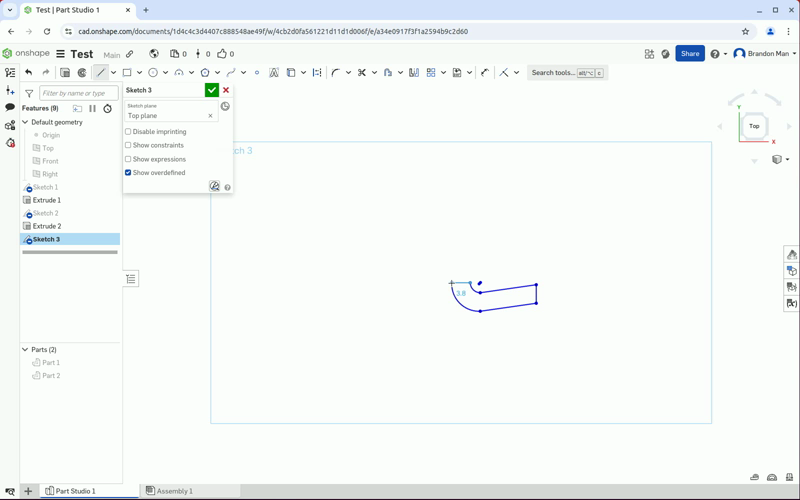
key(esc)
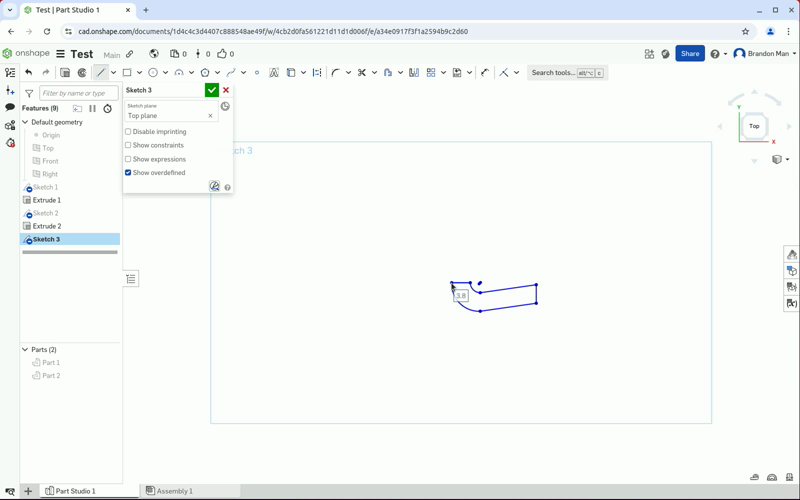
mouse_move(508, 298)
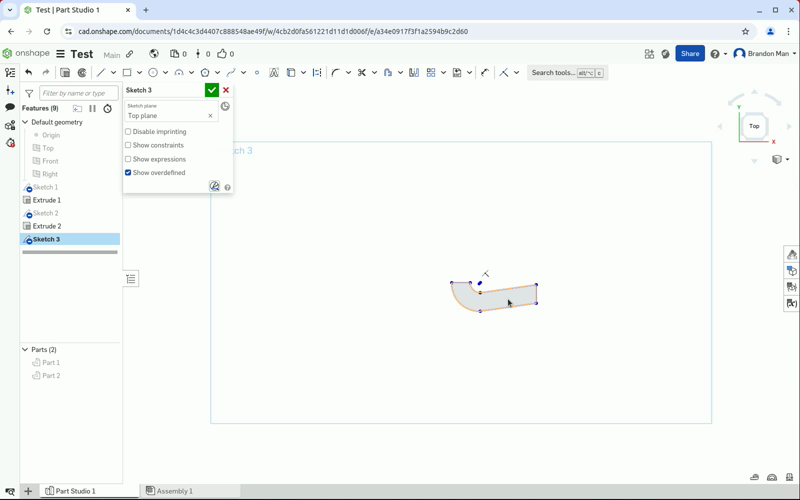
scroll(6)
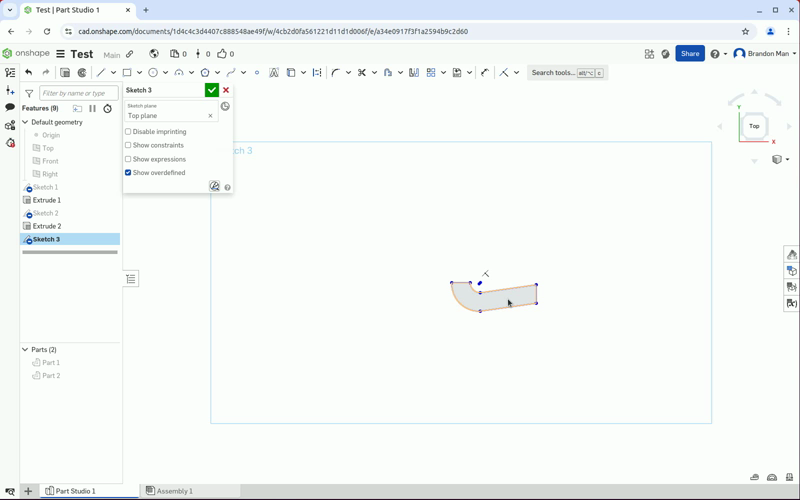
scroll(6)
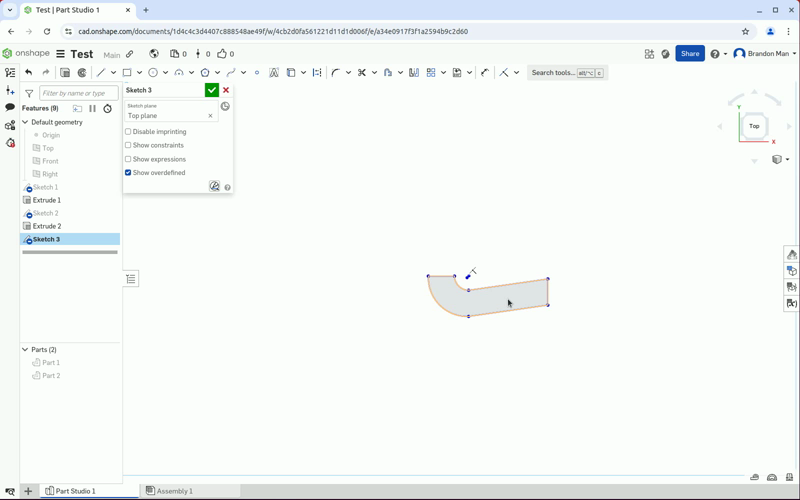
scroll(6)
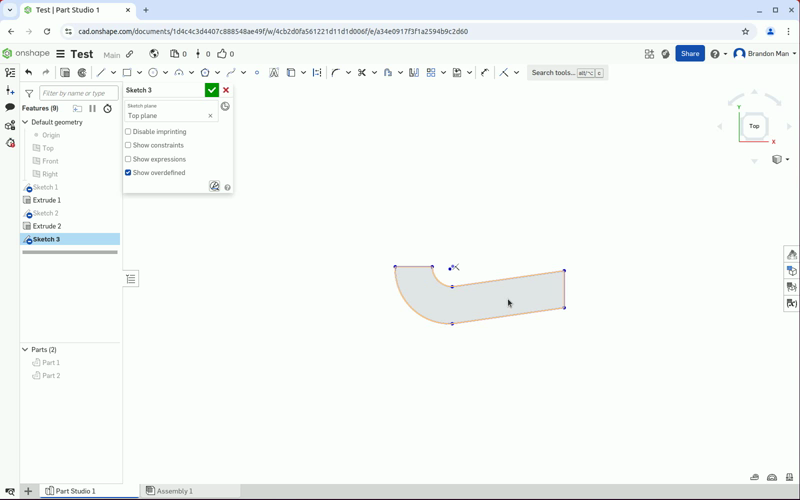
scroll(6)
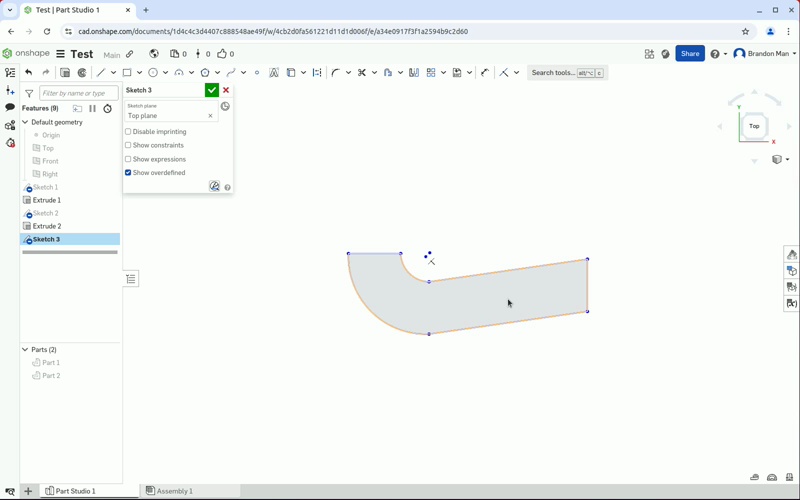
scroll(6)
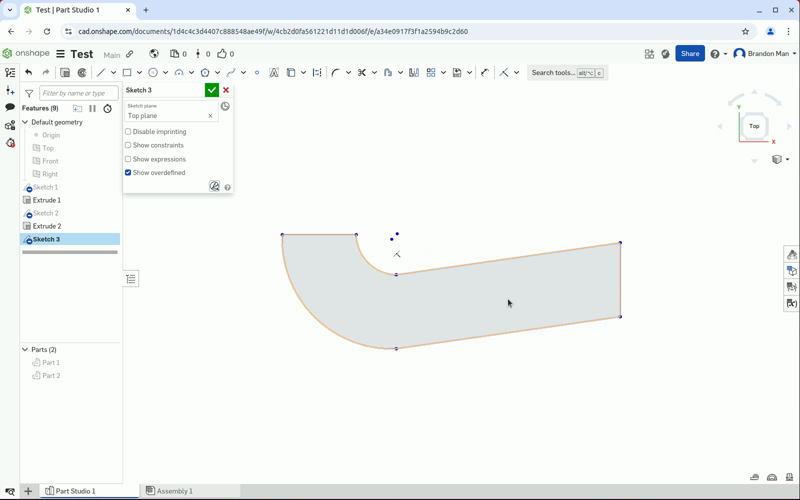
scroll(6)
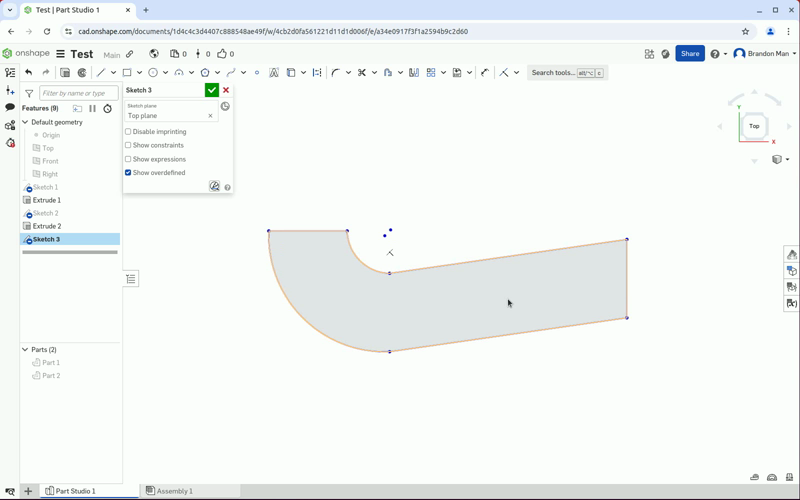
scroll(6)
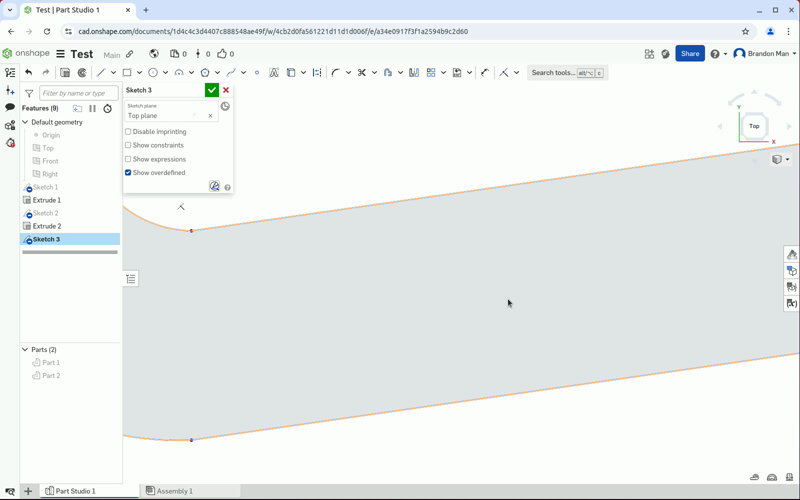
click(508, 298)
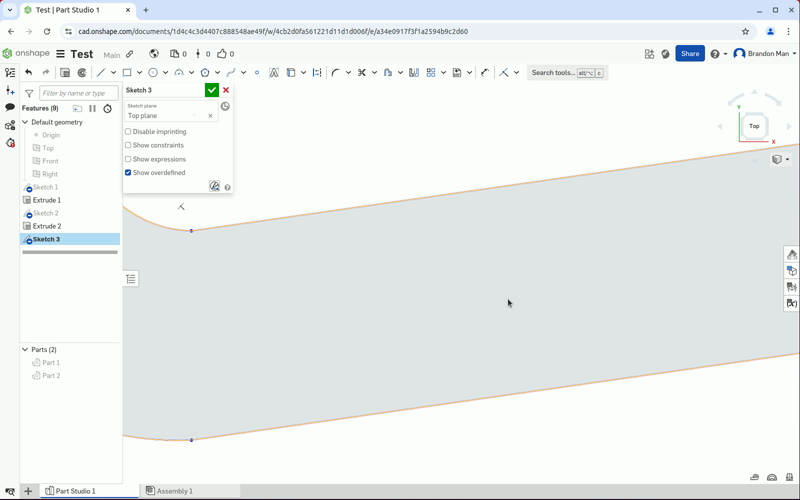
scroll(-6)
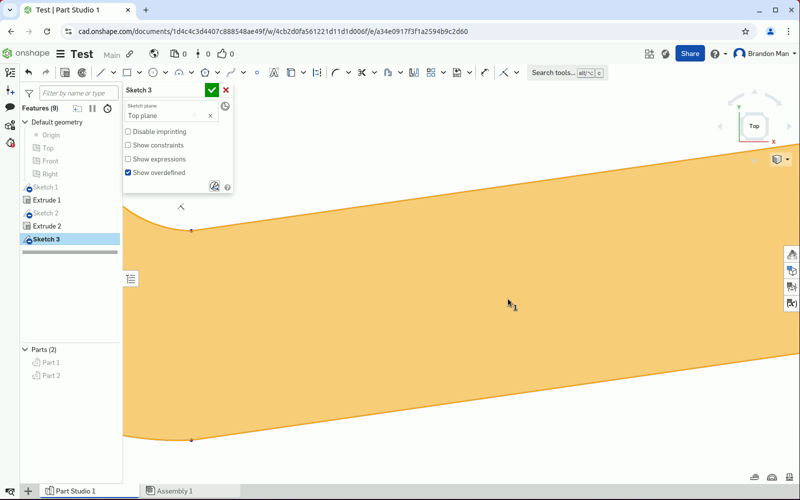
scroll(-6)
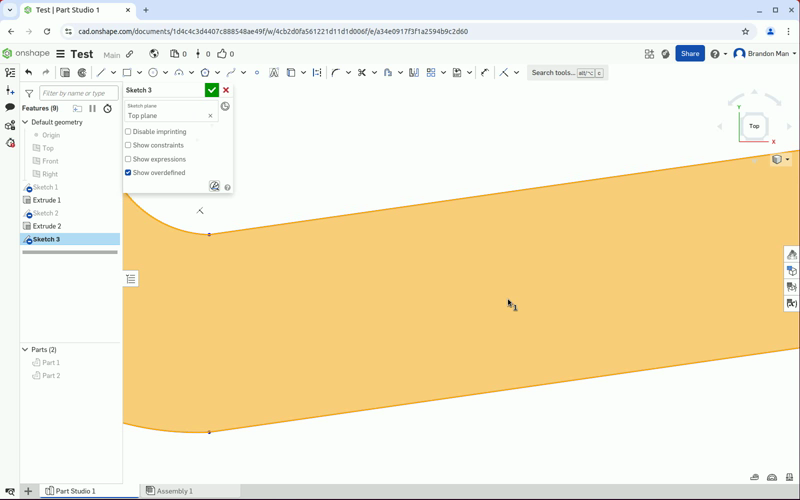
scroll(-6)
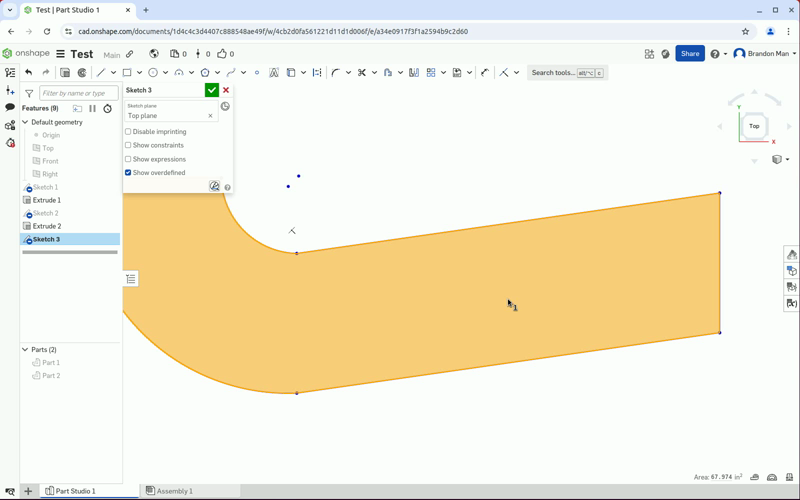
scroll(-6)
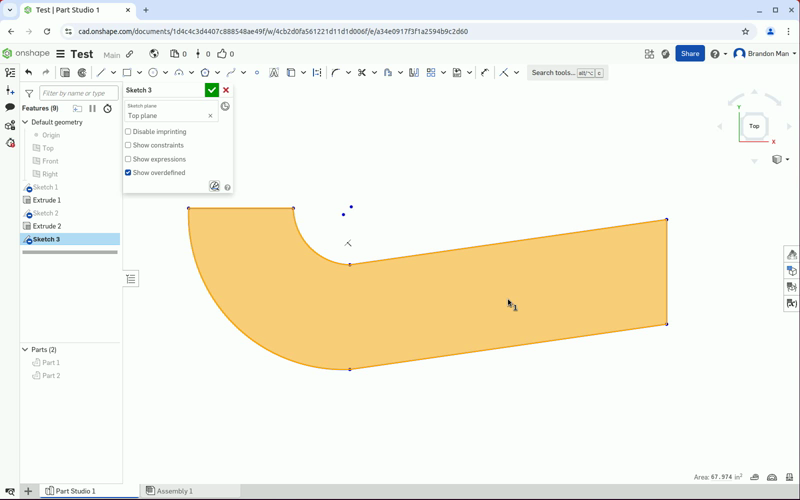
scroll(-6)
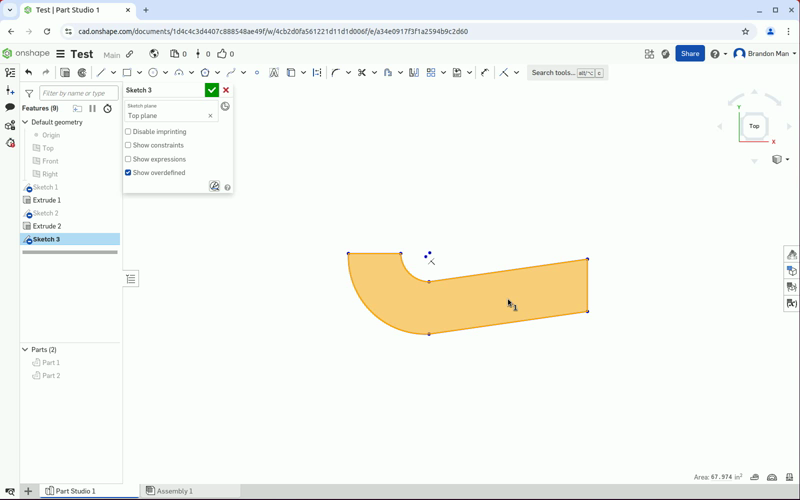
scroll(-6)
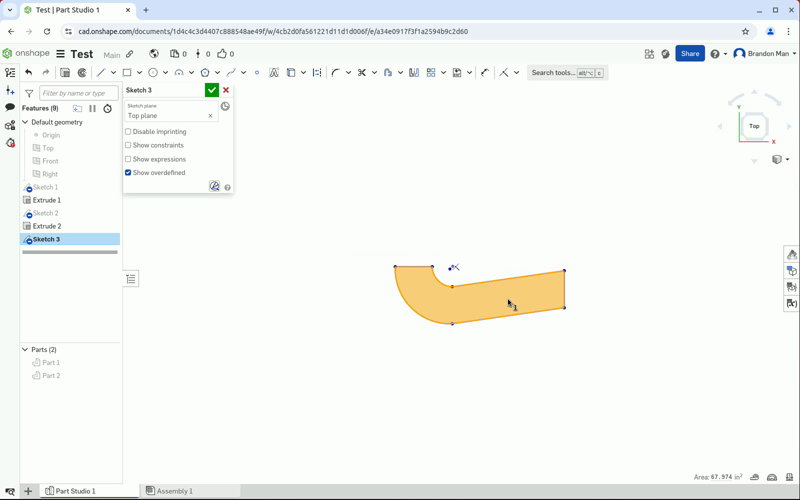
scroll(-6)
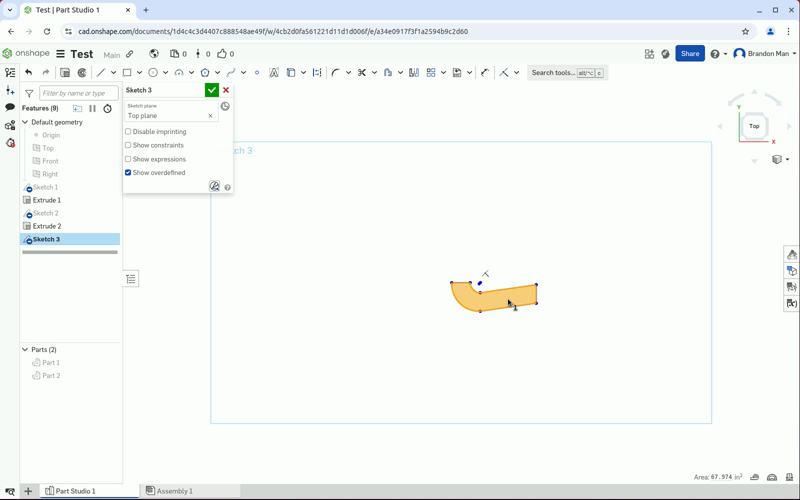
mouse_move(73, 352)
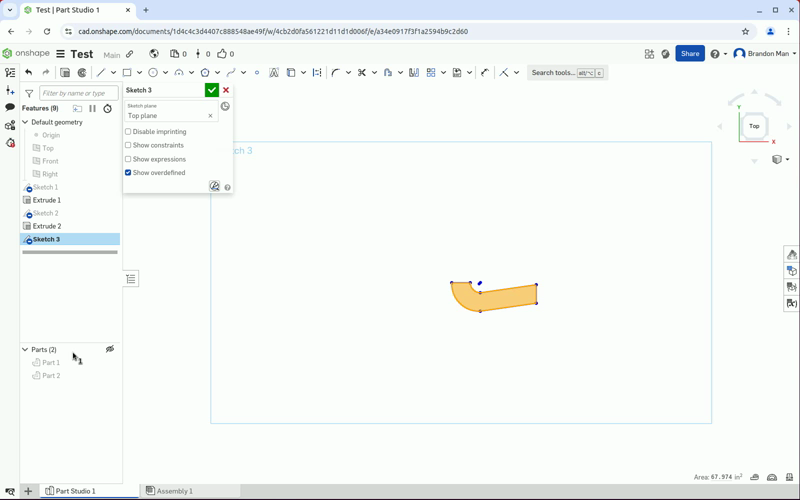
key(shift+y)
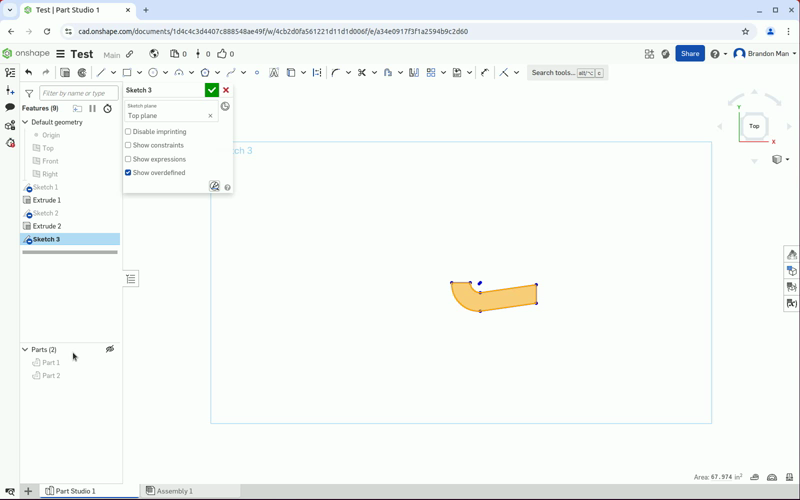
key(shift+e)
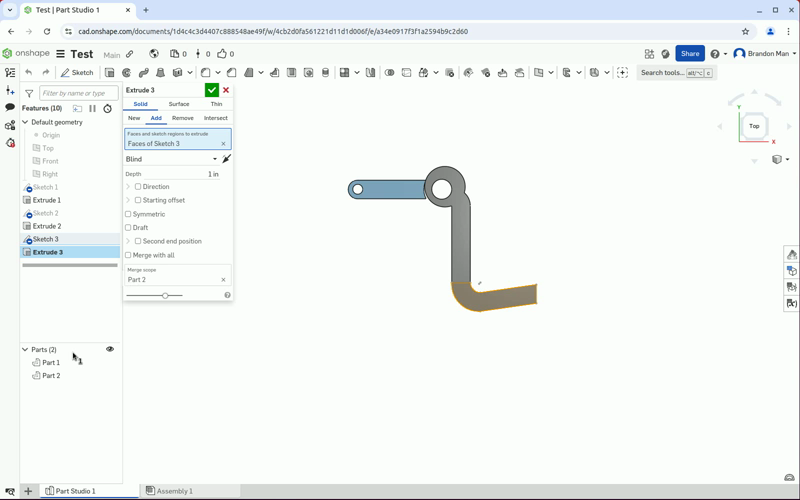
mouse_move(143, 106)
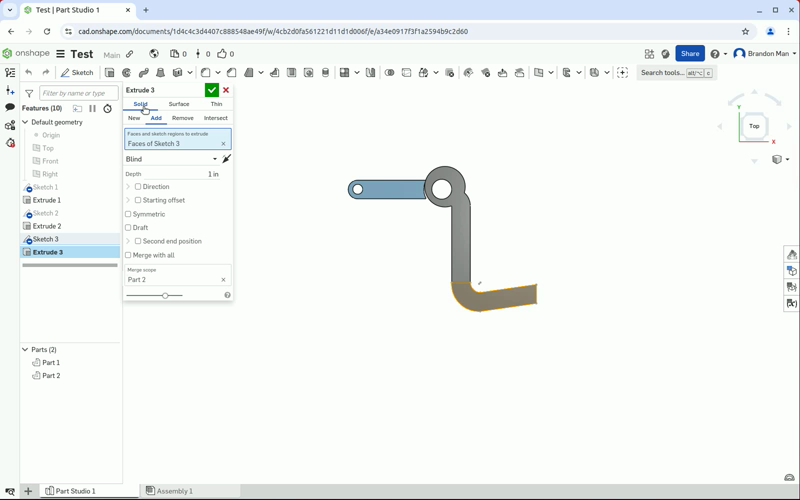
click(143, 106)
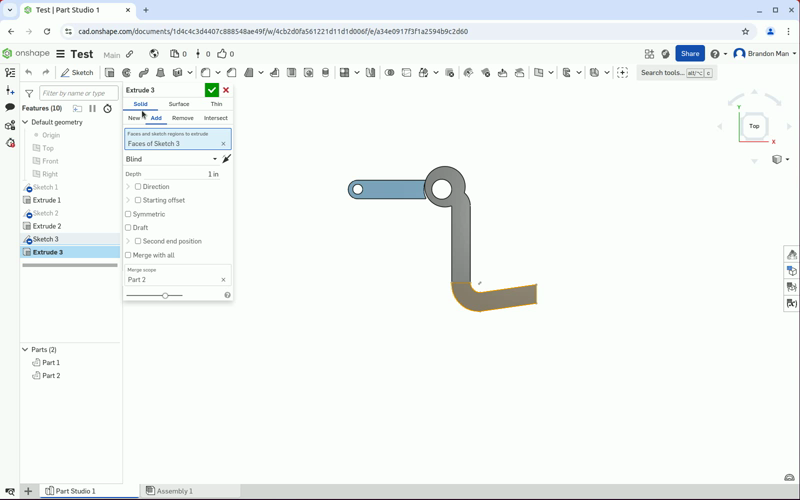
mouse_move(137, 120)
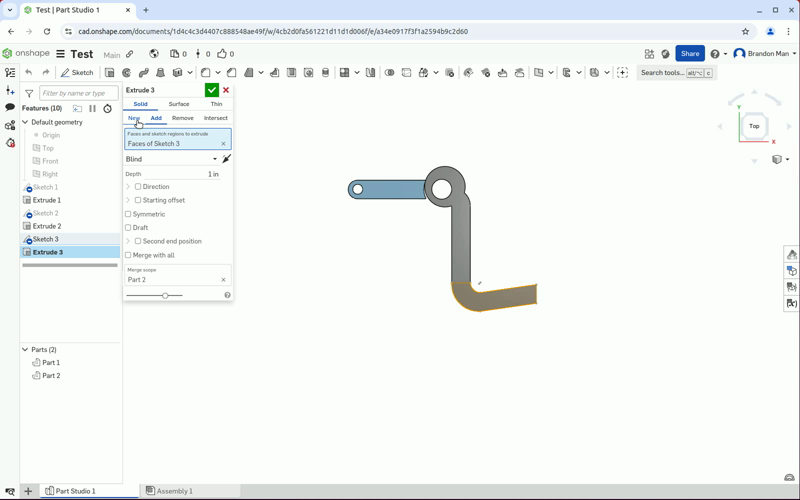
click(137, 120)
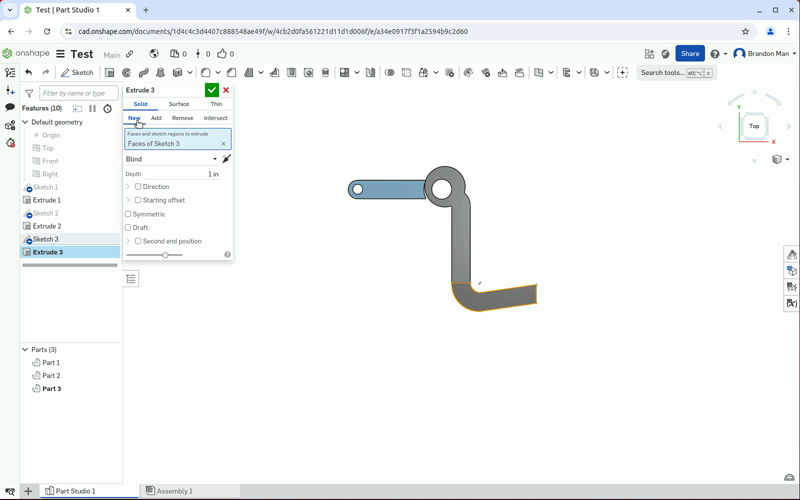
key(tab, 4)
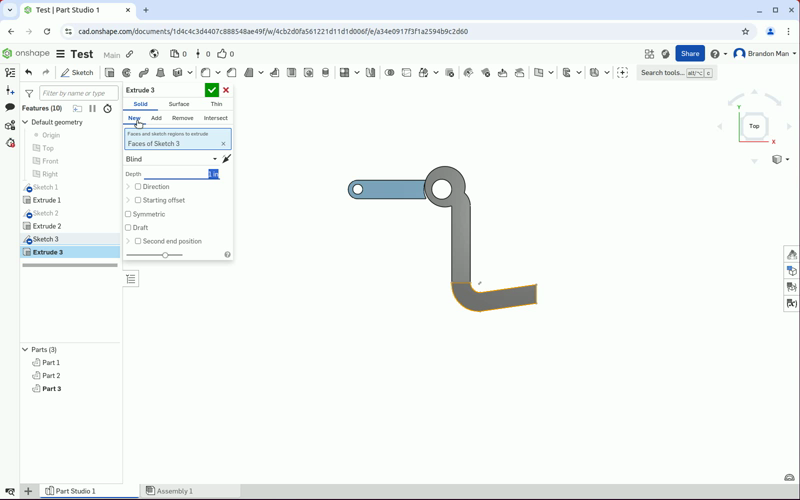
text(2.648)
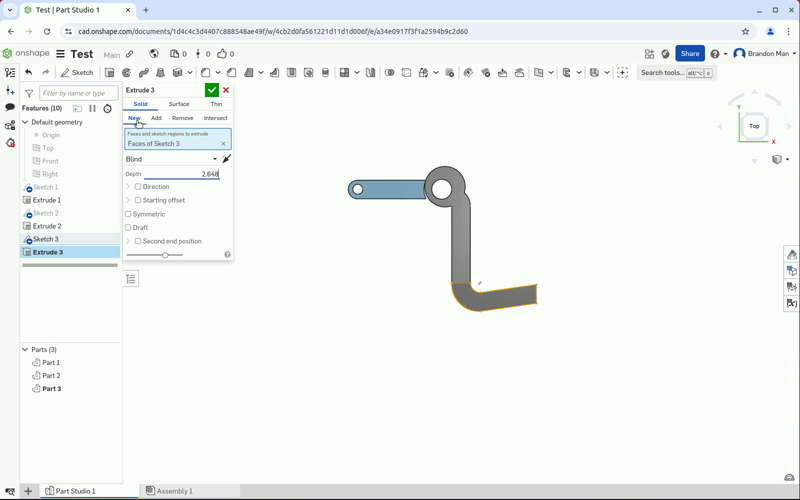
key(enter)
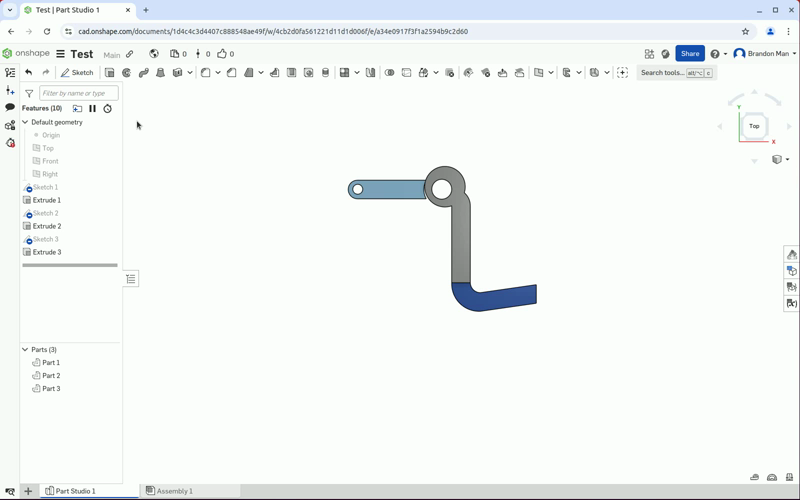
key(shift+h)
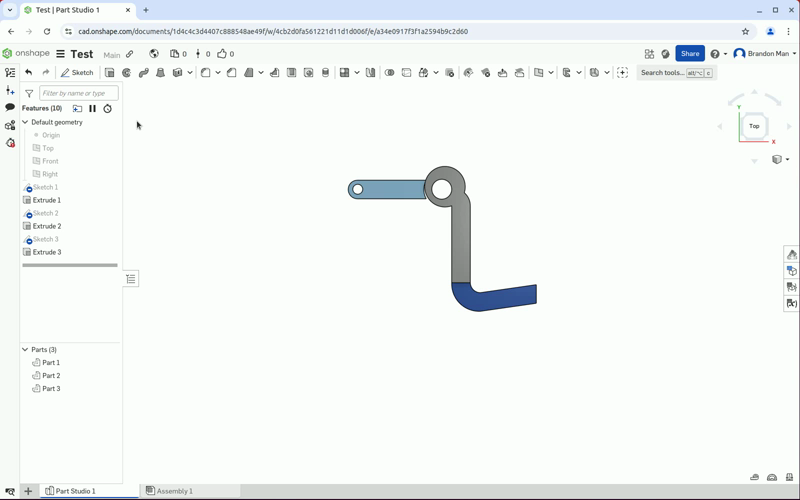
key(shift+h)
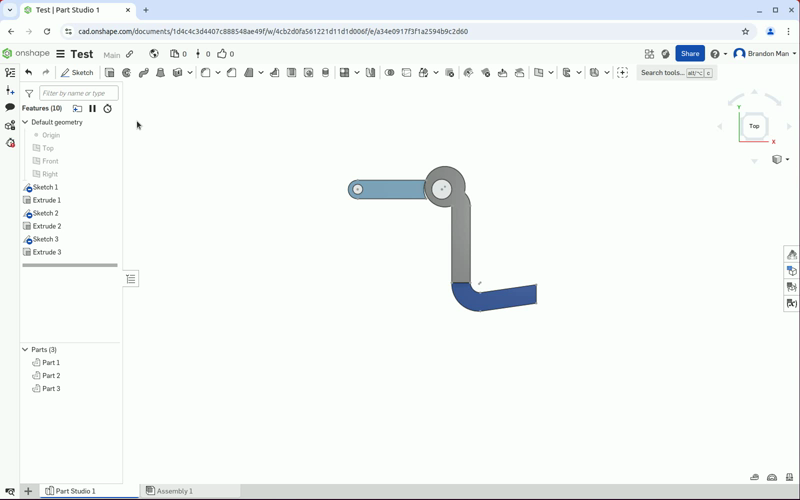
key(shift+7)
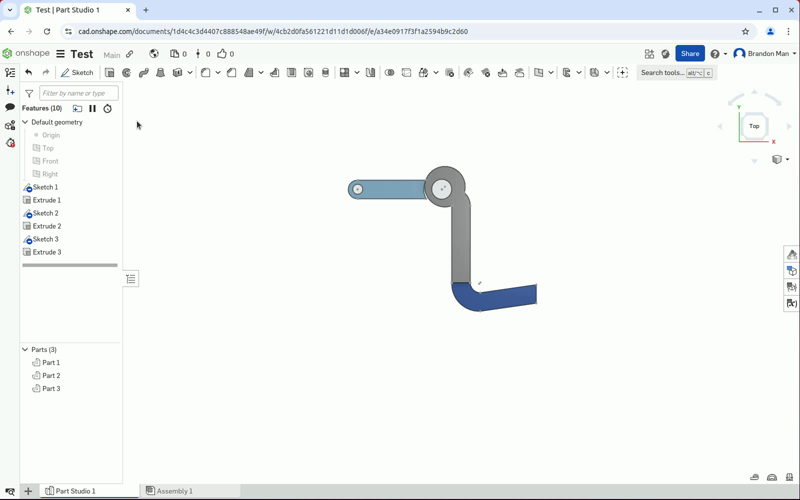
key(up, 3)
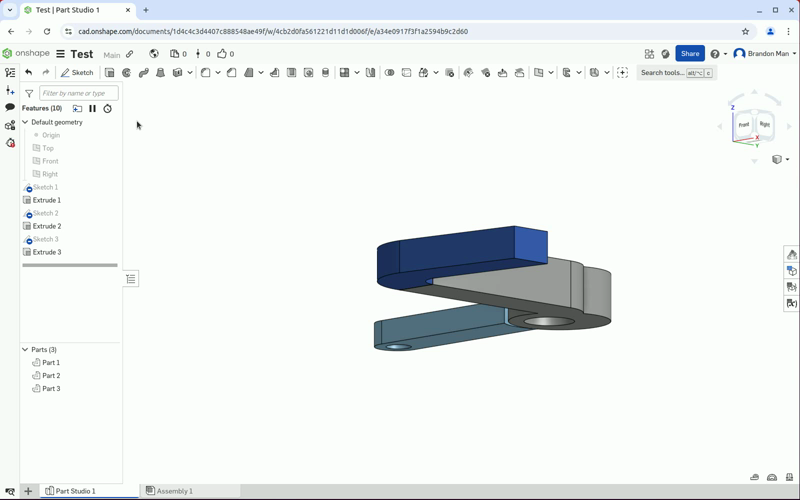
key(left, 3)
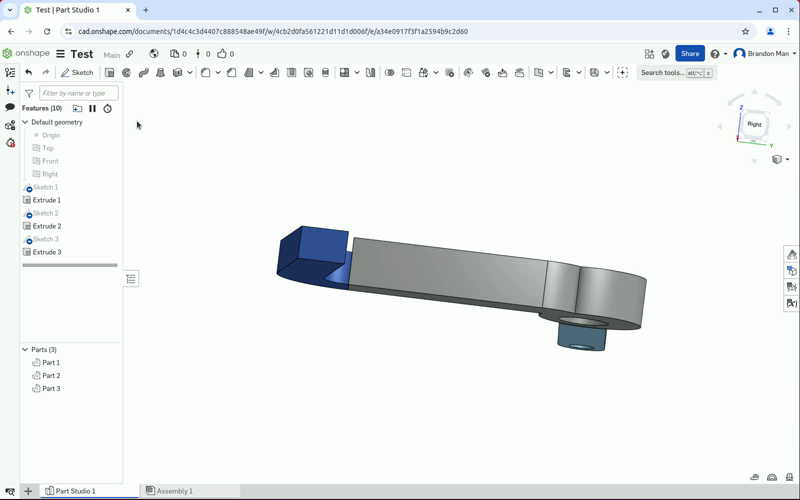
key(right, 3)
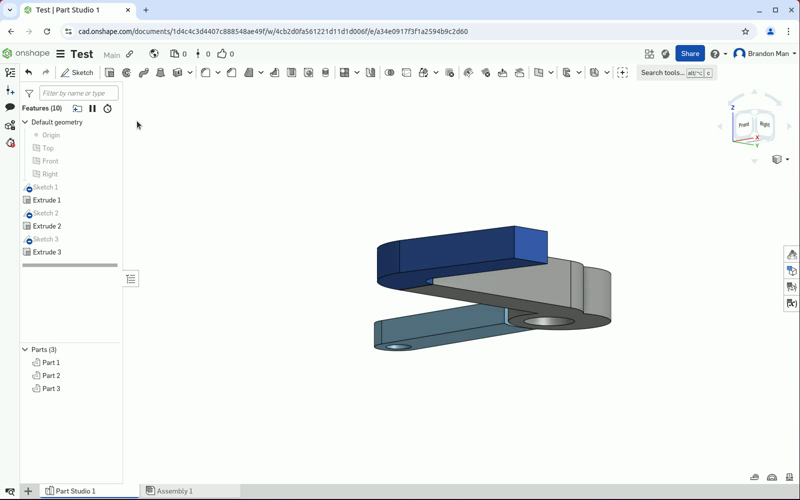
key(down, 3)
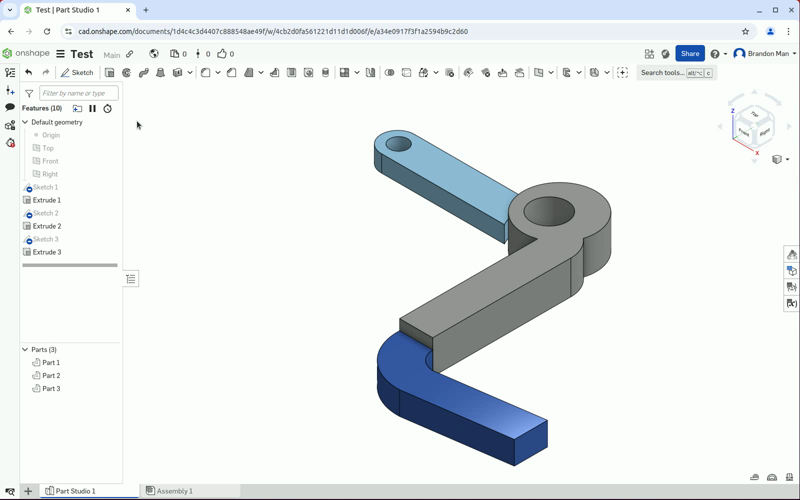
mouse_move(73, 189)
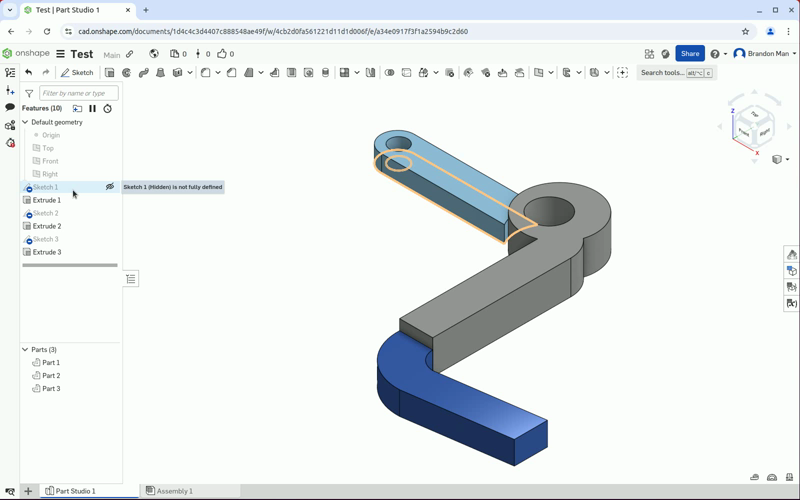
click(73, 189)